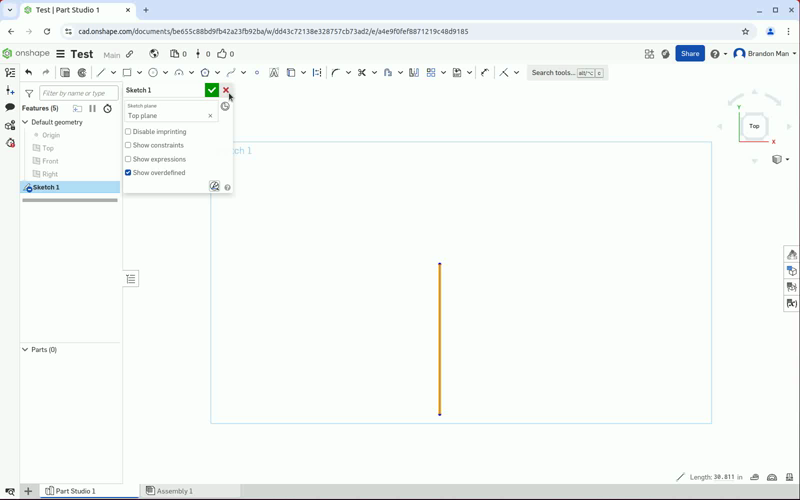
key(shift+h)
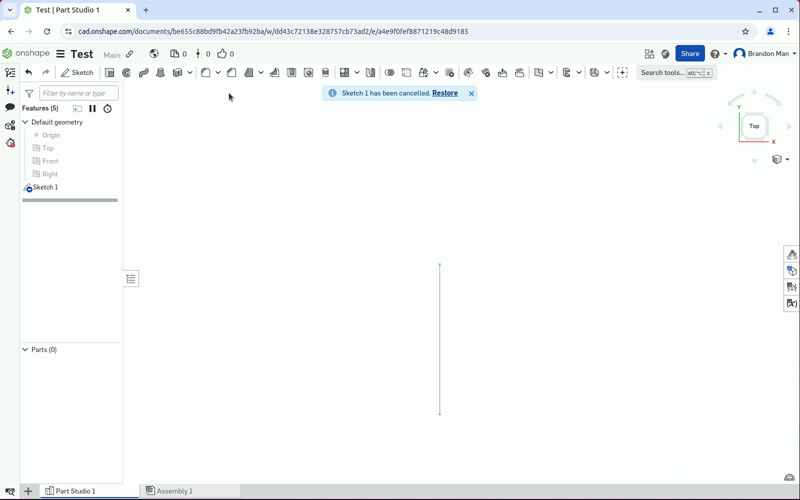
key(shift+s)
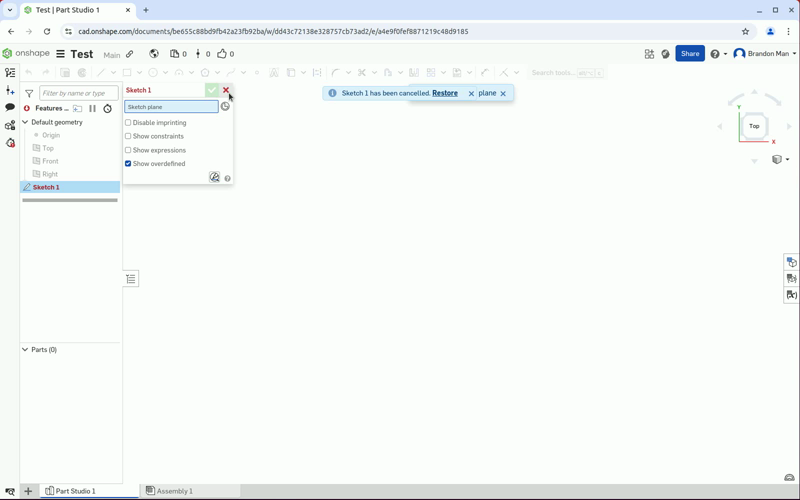
mouse_move(73, 150)
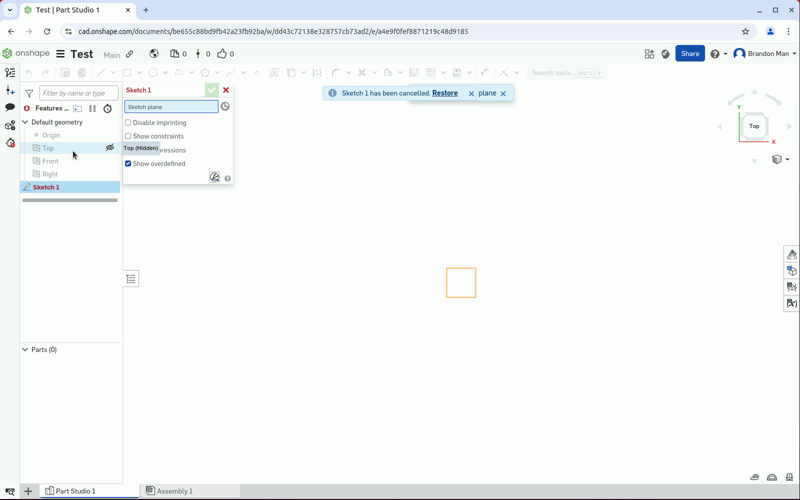
click(73, 150)
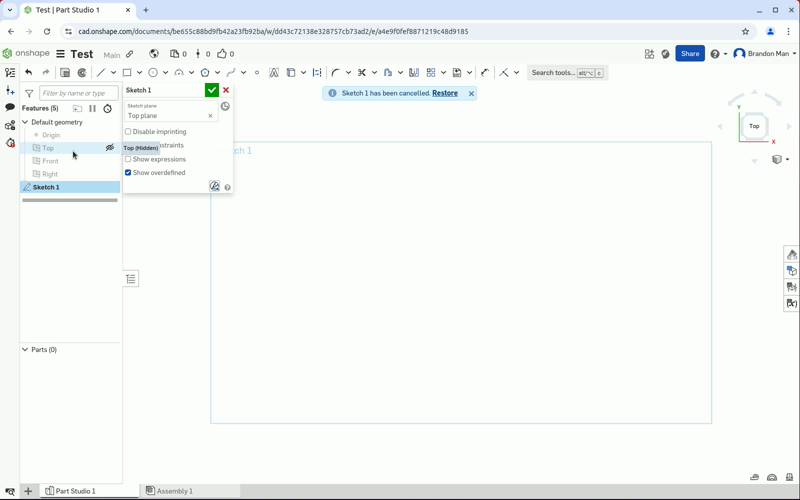
mouse_move(73, 352)
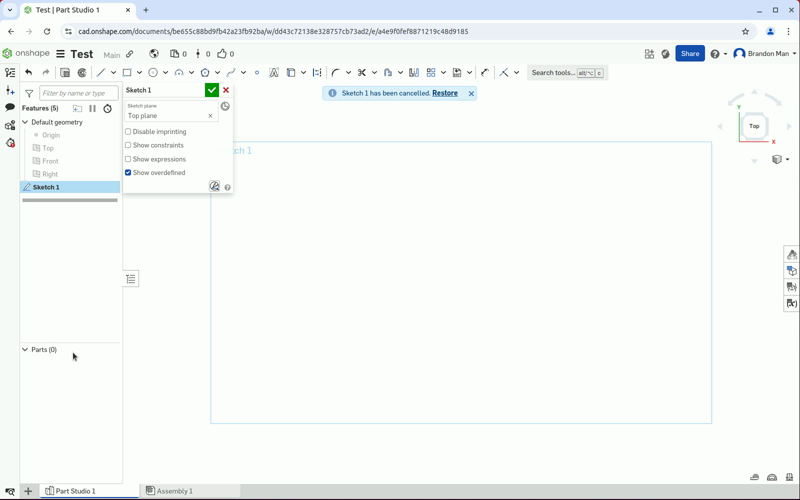
key(y)
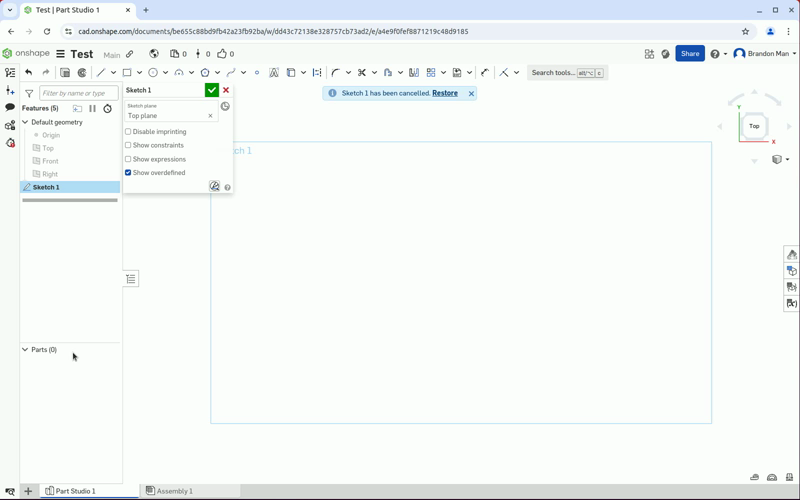
key(c)
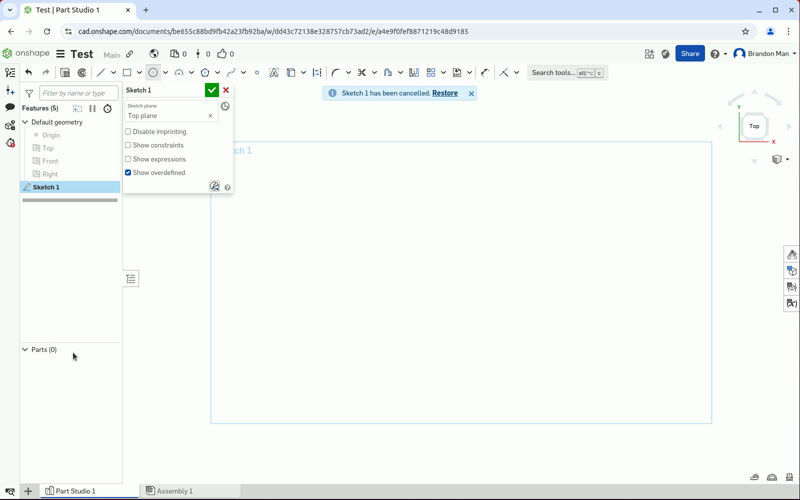
key_down(shift)
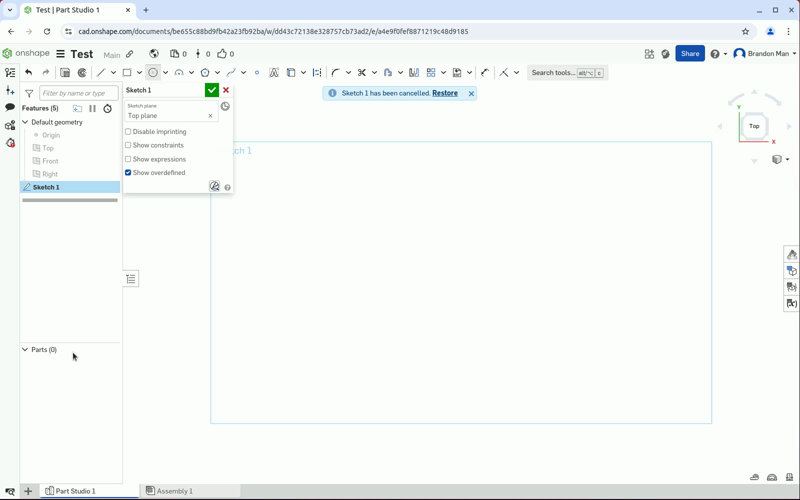
mouse_move(461, 282)
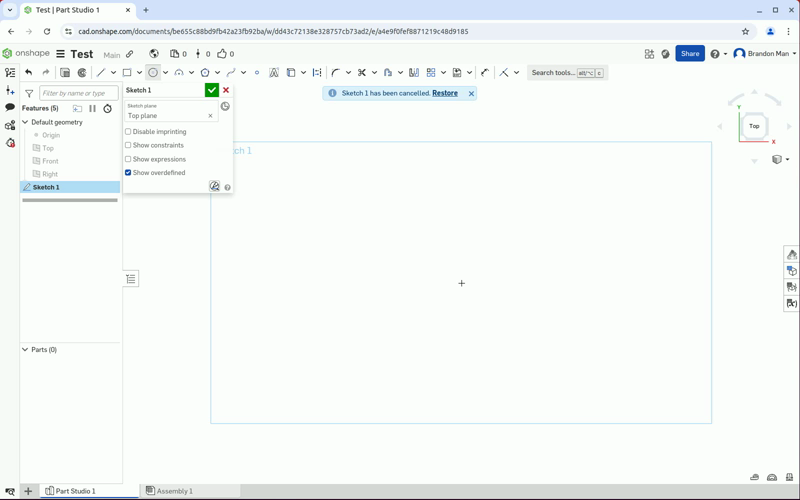
click(461, 282)
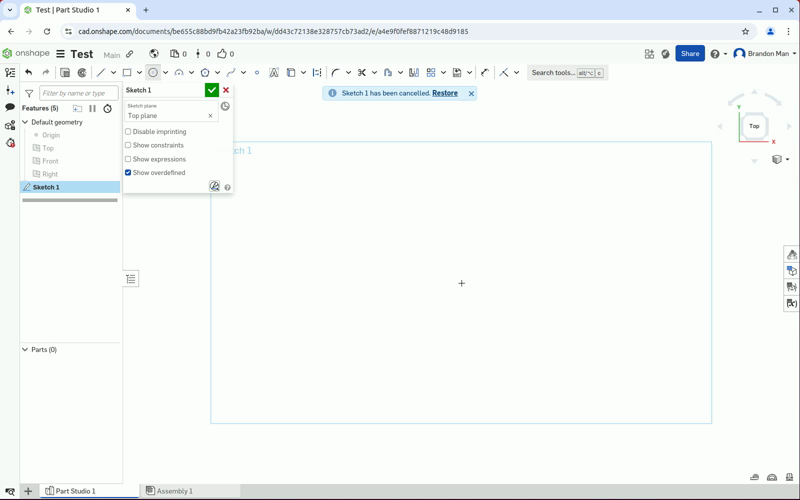
key_up(shift)
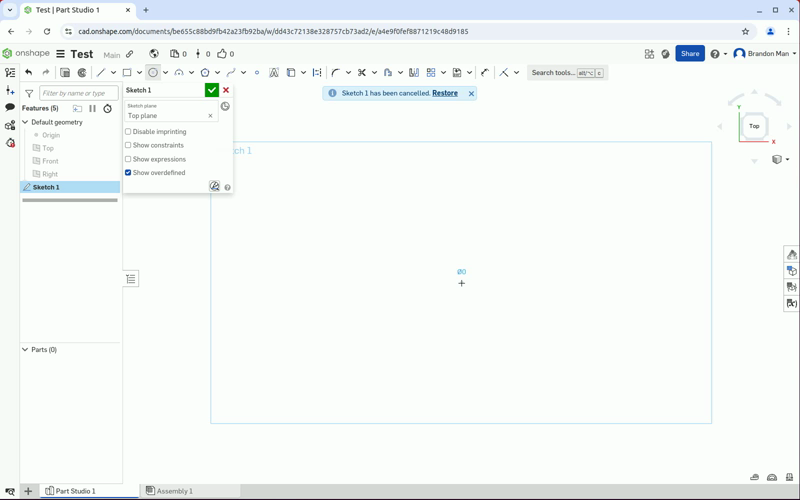
mouse_move(471, 282)
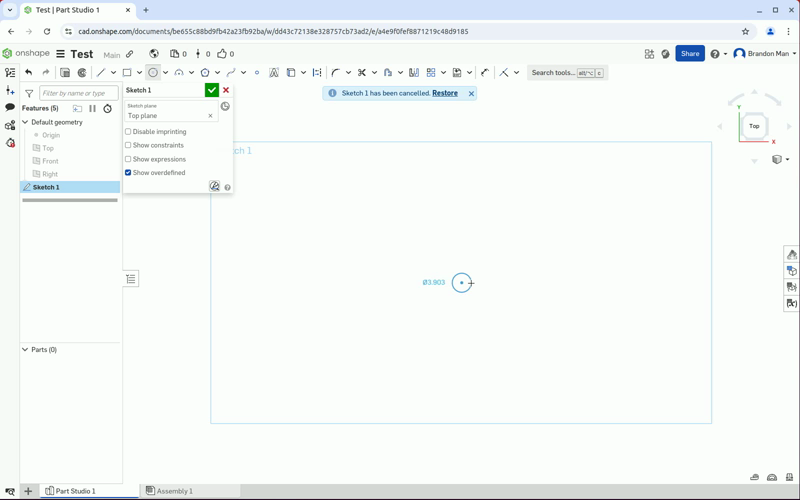
click(471, 282)
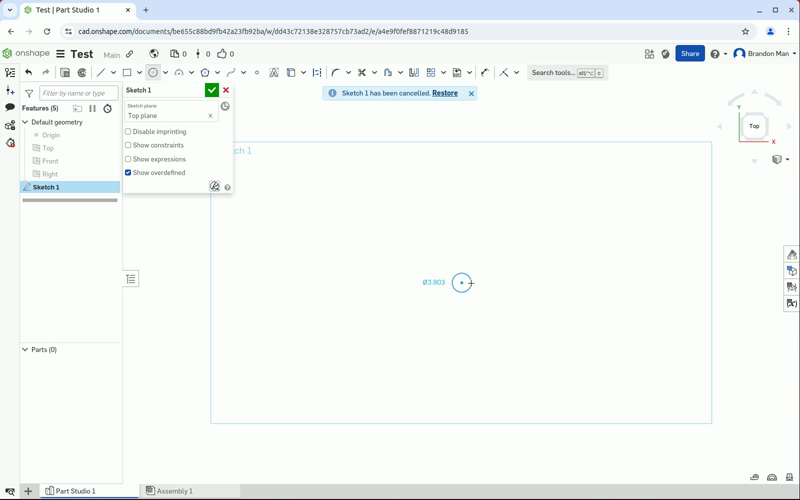
key(esc)
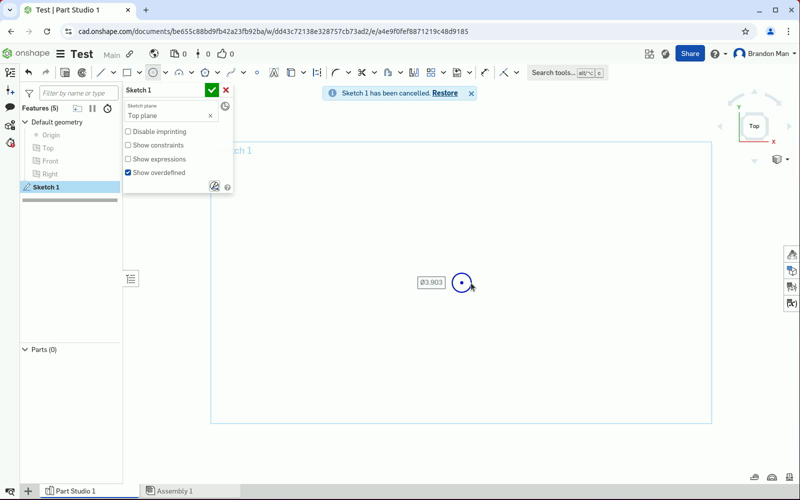
mouse_move(461, 280)
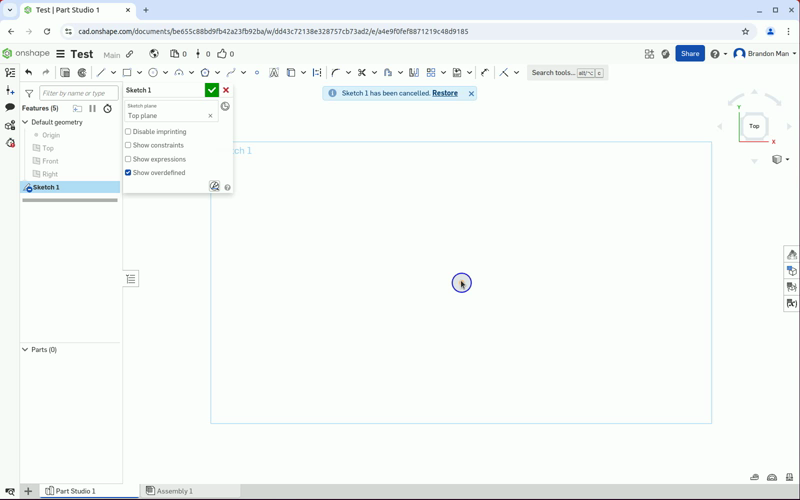
scroll(6)
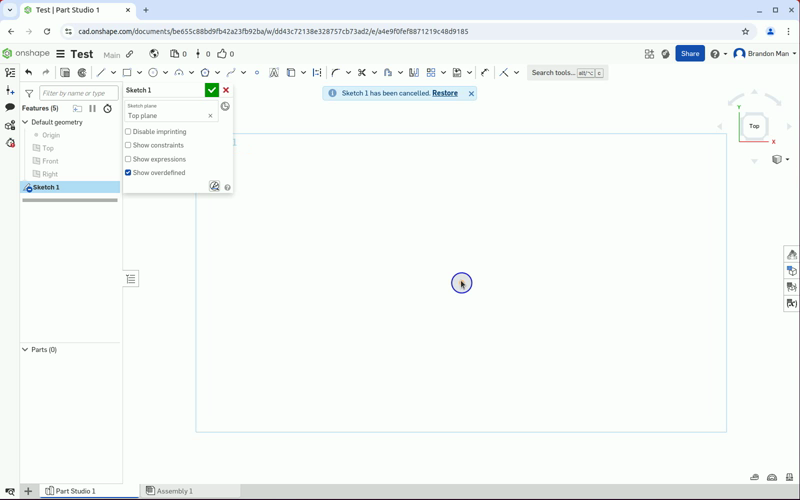
scroll(6)
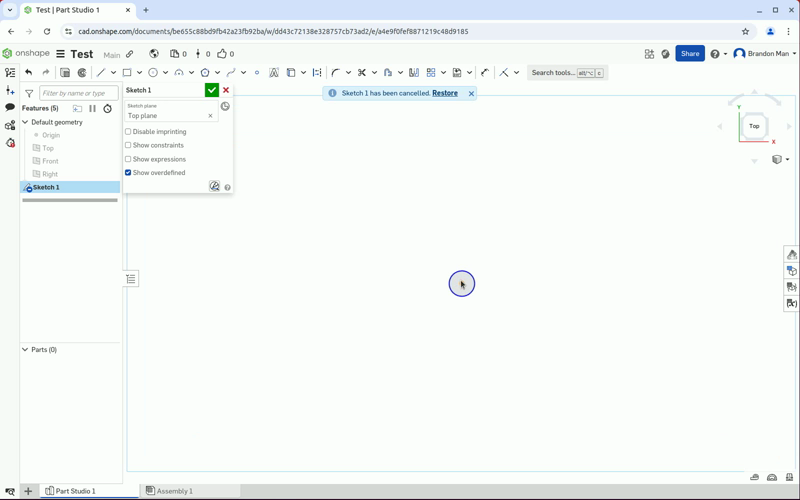
scroll(6)
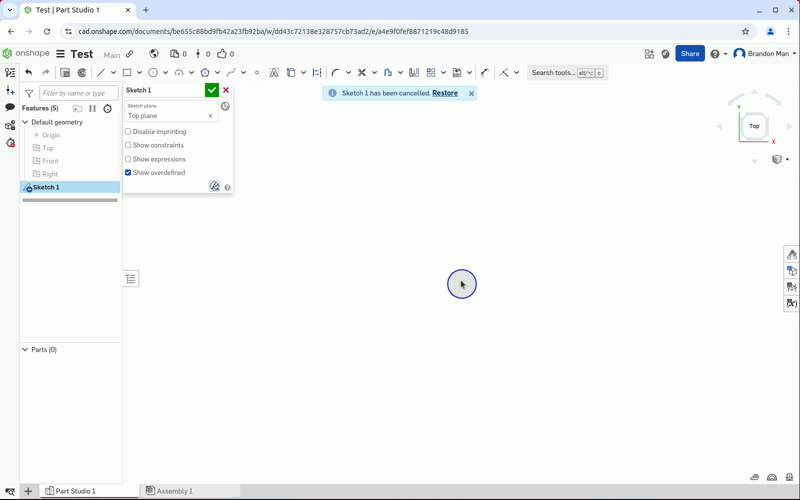
scroll(6)
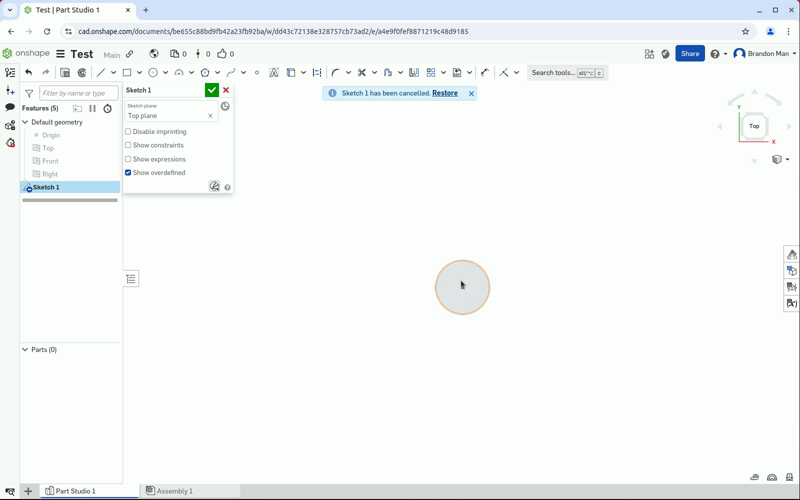
scroll(6)
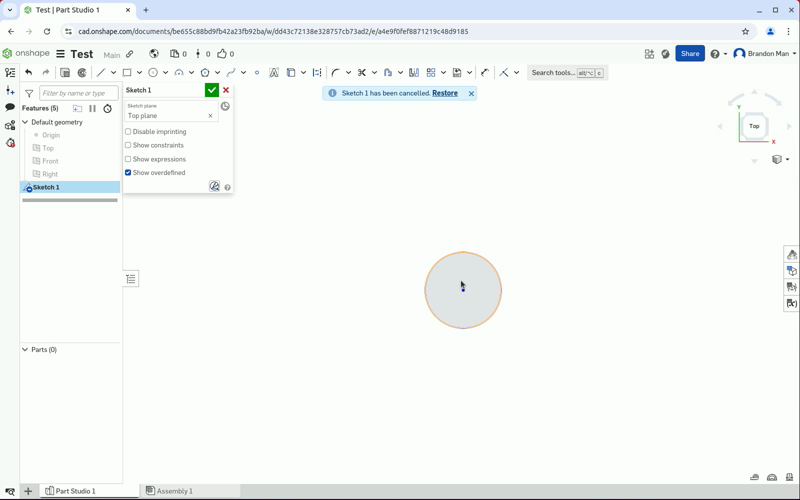
scroll(6)
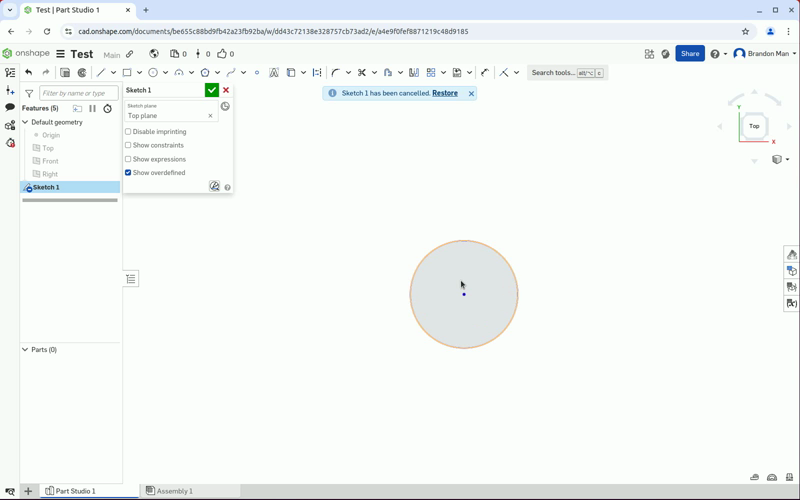
scroll(6)
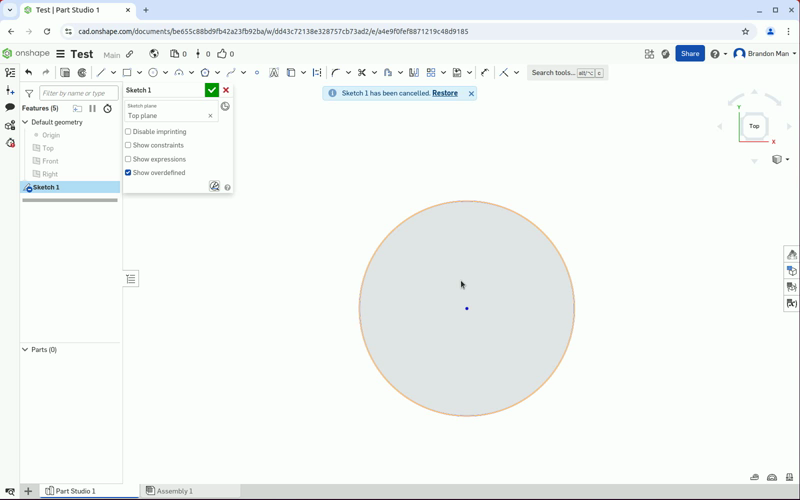
click(461, 280)
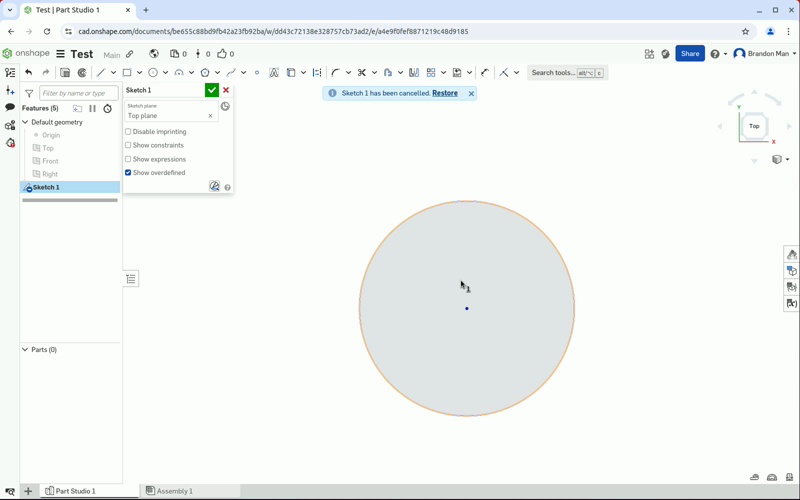
scroll(-6)
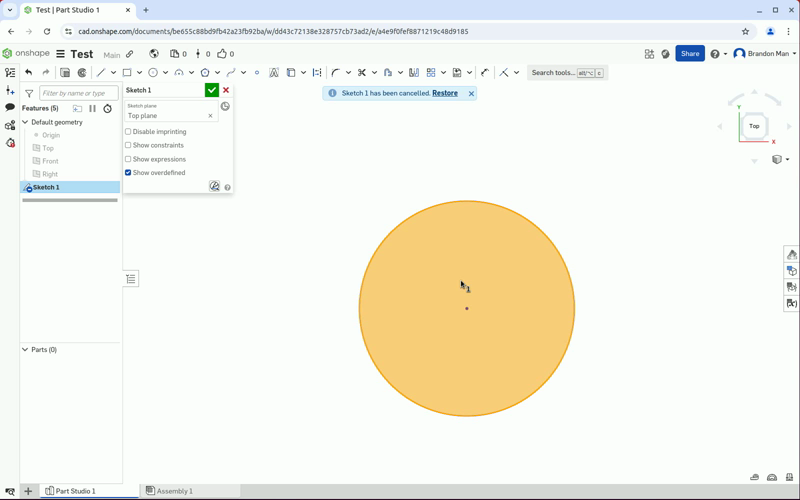
scroll(-6)
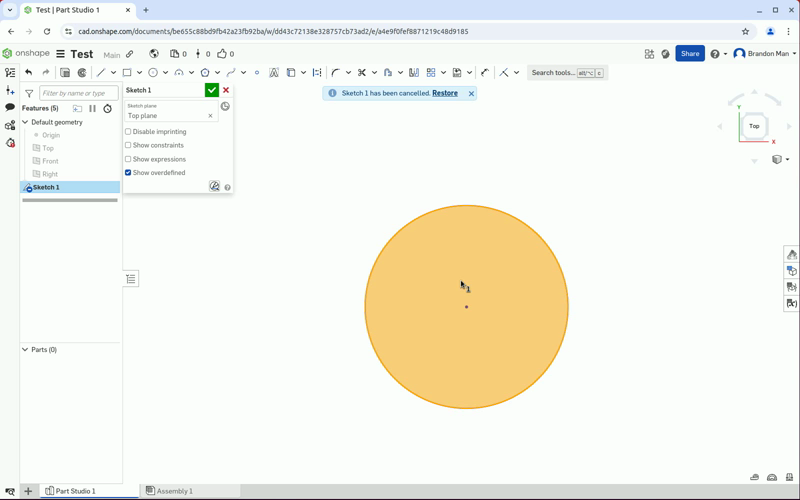
scroll(-6)
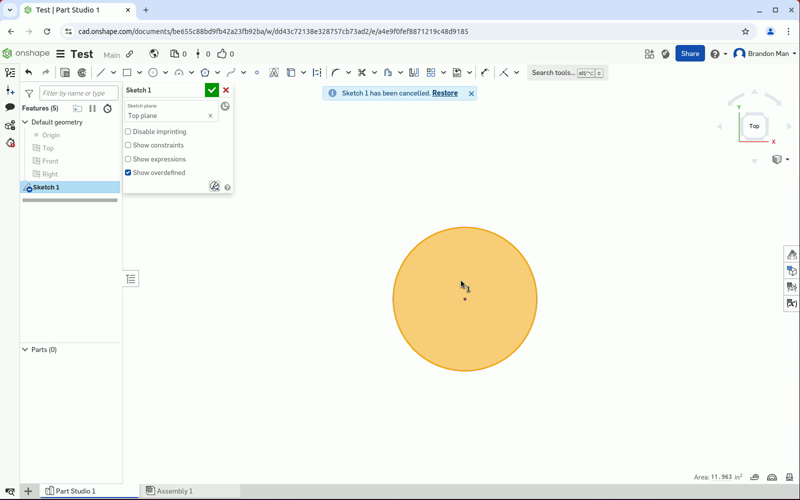
scroll(-6)
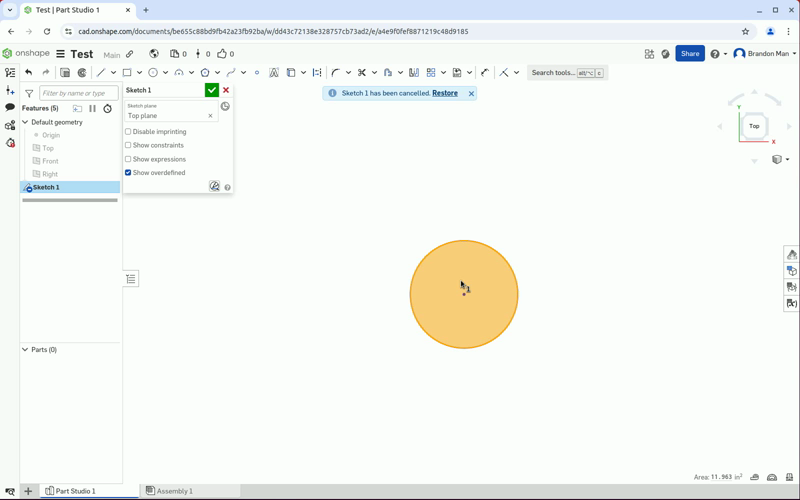
scroll(-6)
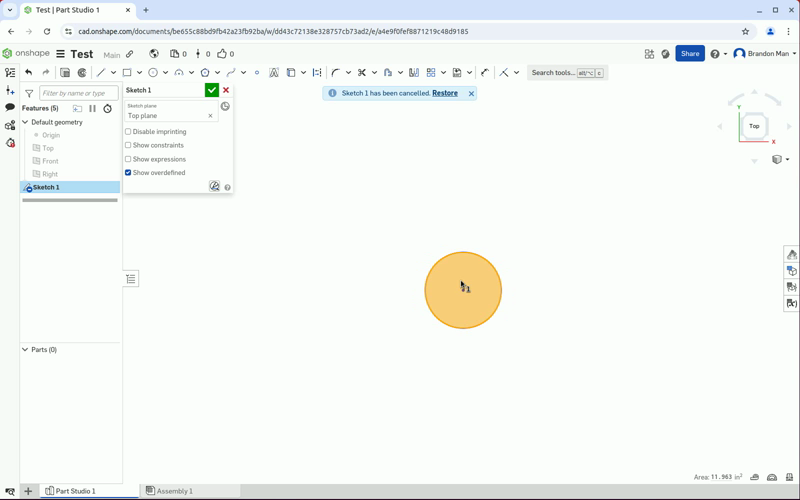
scroll(-6)
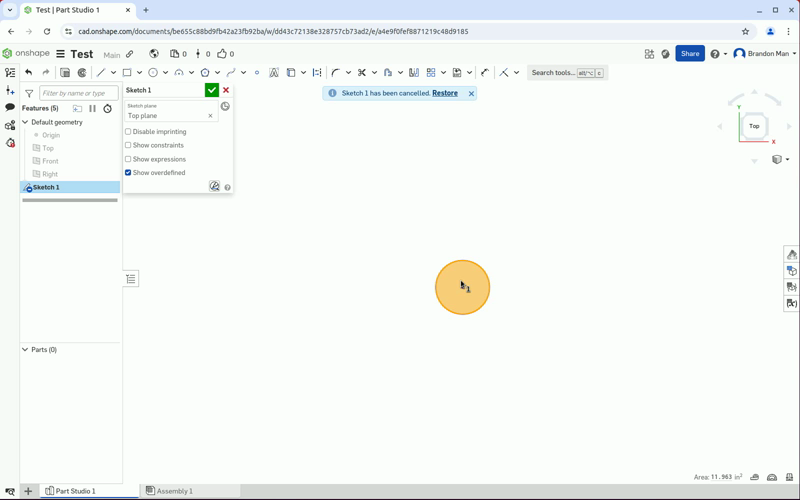
scroll(-6)
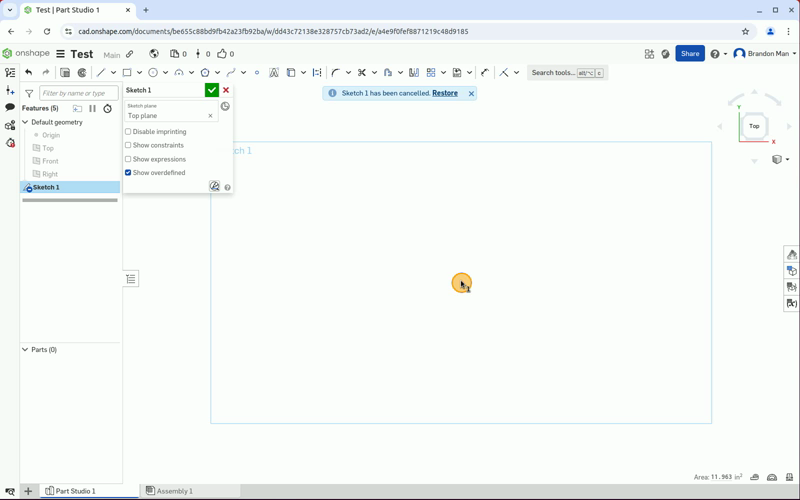
mouse_move(73, 352)
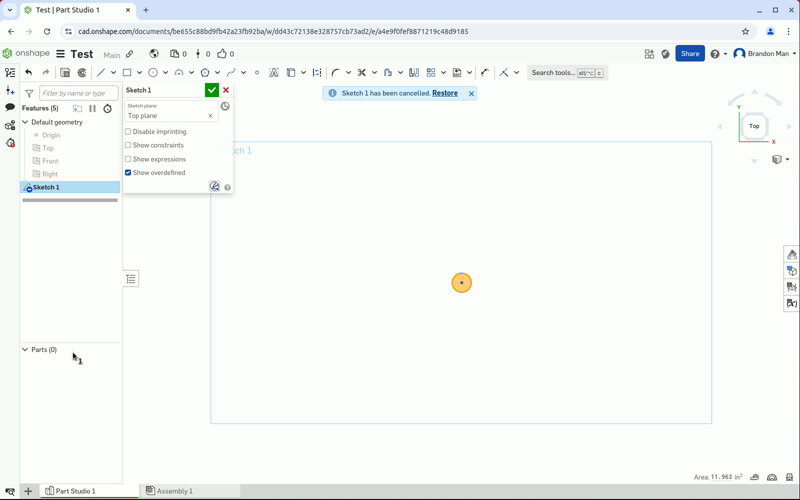
key(shift+y)
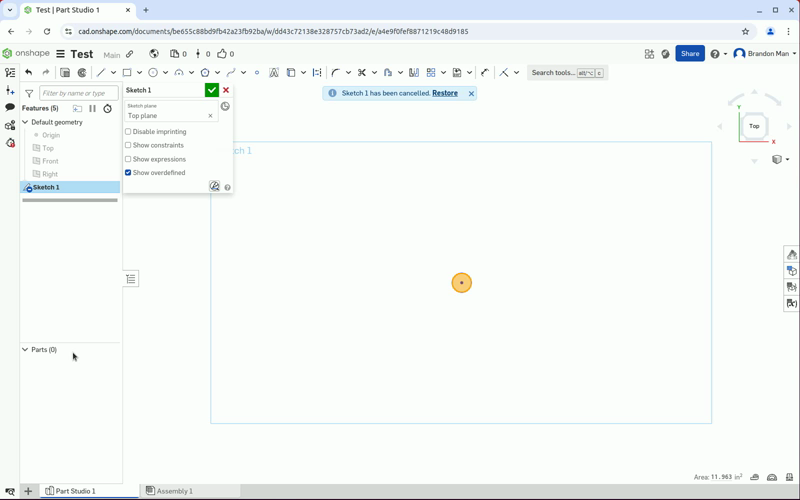
key(shift+e)
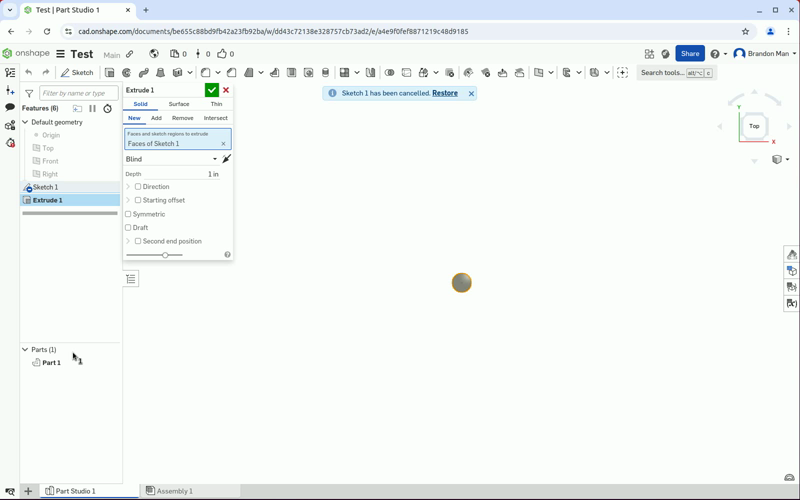
mouse_move(143, 106)
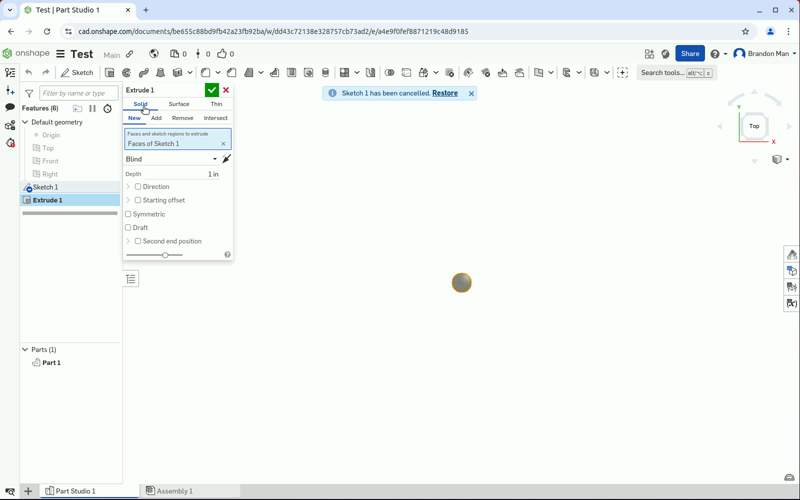
click(143, 106)
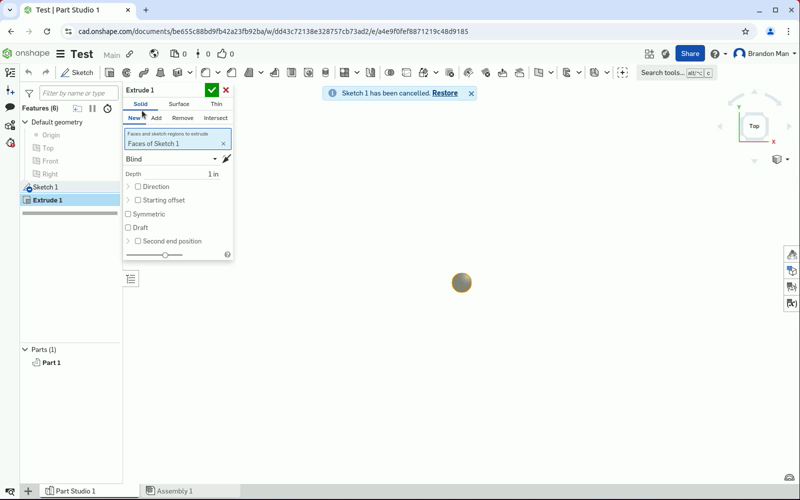
mouse_move(137, 120)
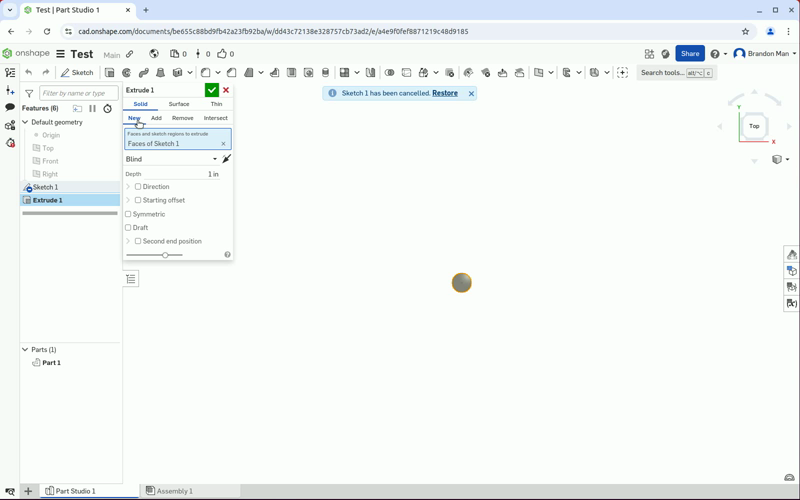
click(137, 120)
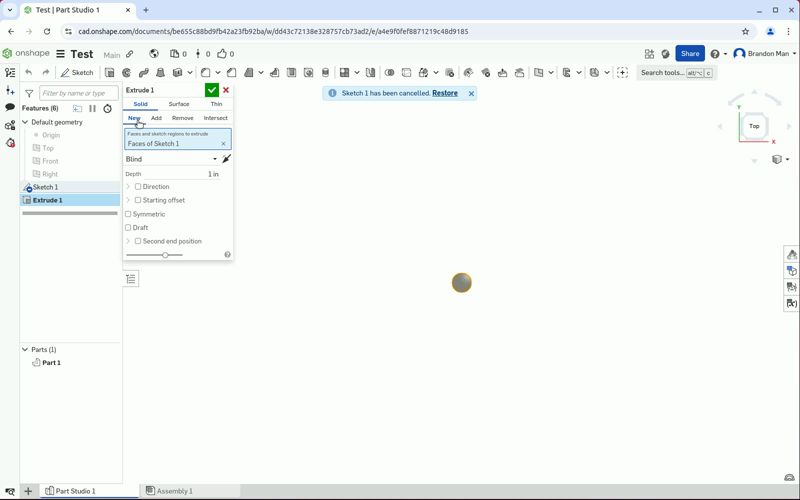
key(tab, 4)
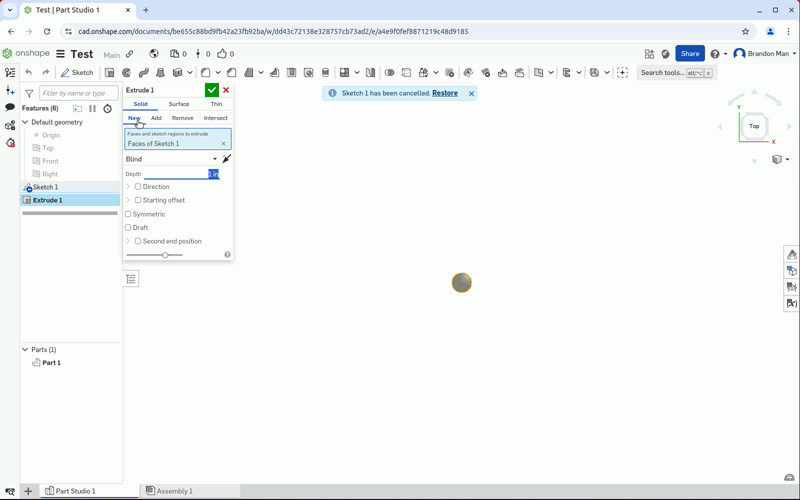
text(11.554)
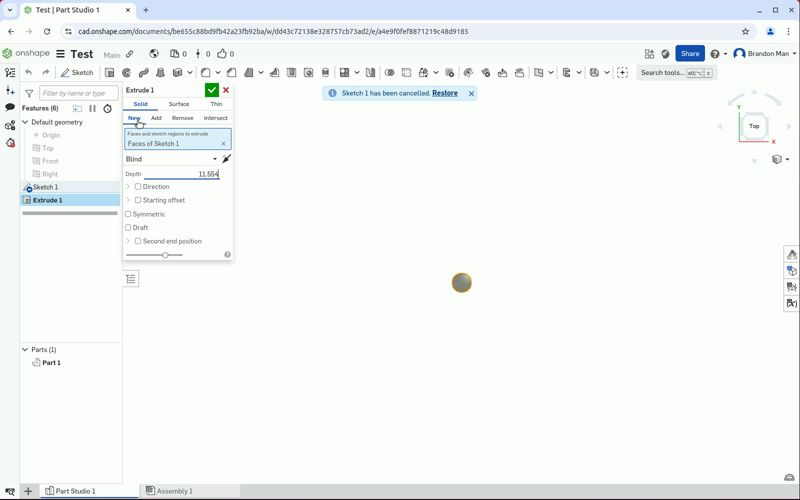
key(tab, 3)
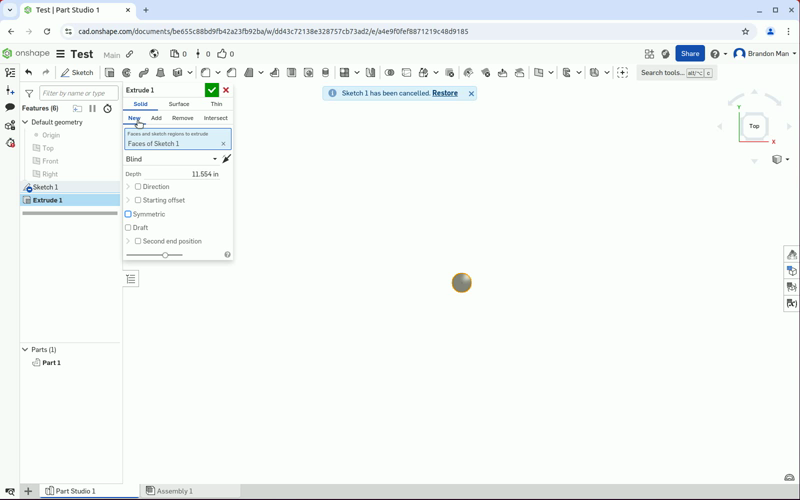
key(space)
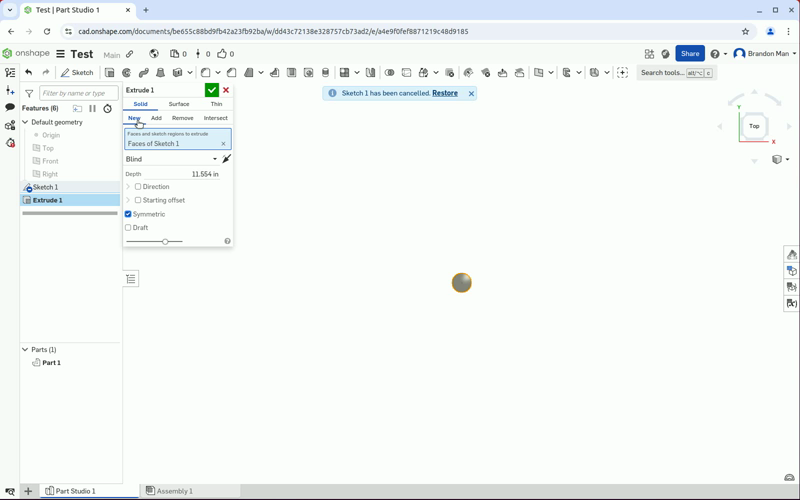
key(enter)
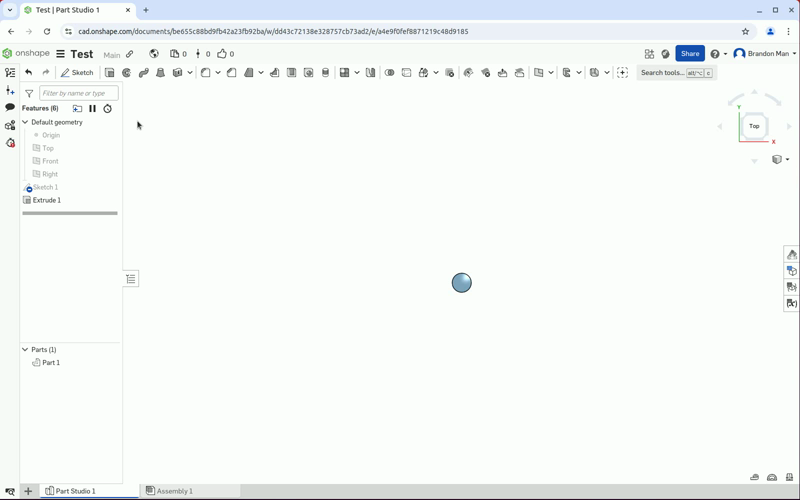
key(shift+h)
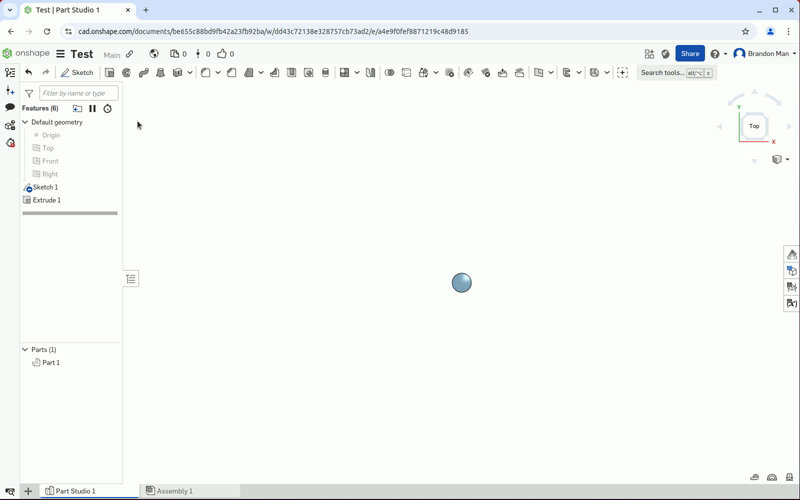
key(shift+h)
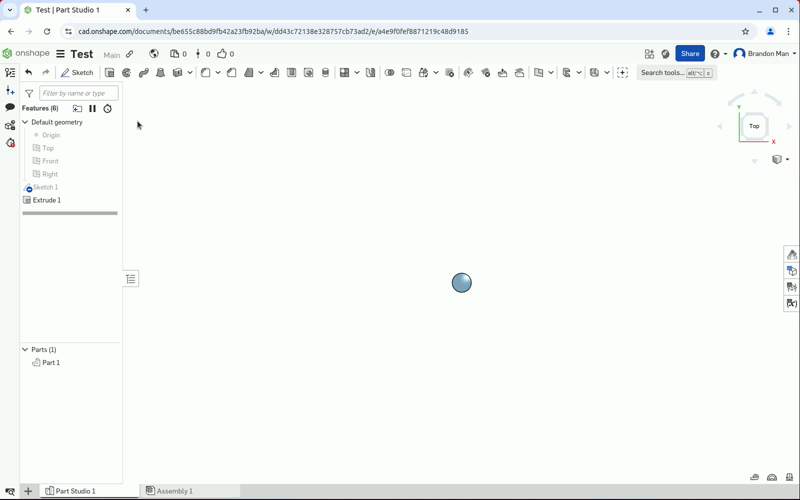
mouse_move(73, 189)
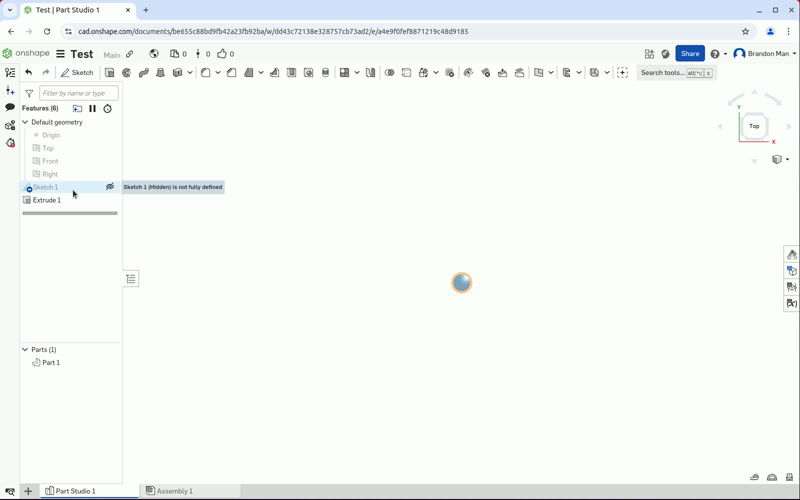
click(73, 189)
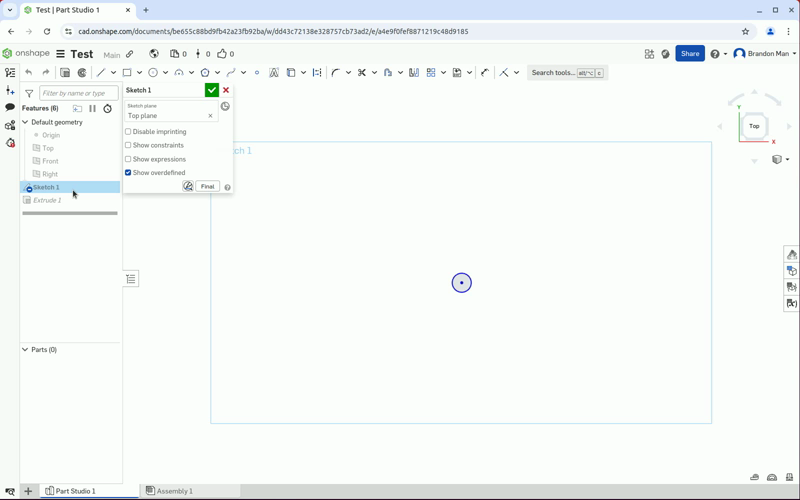
mouse_move(229, 92)
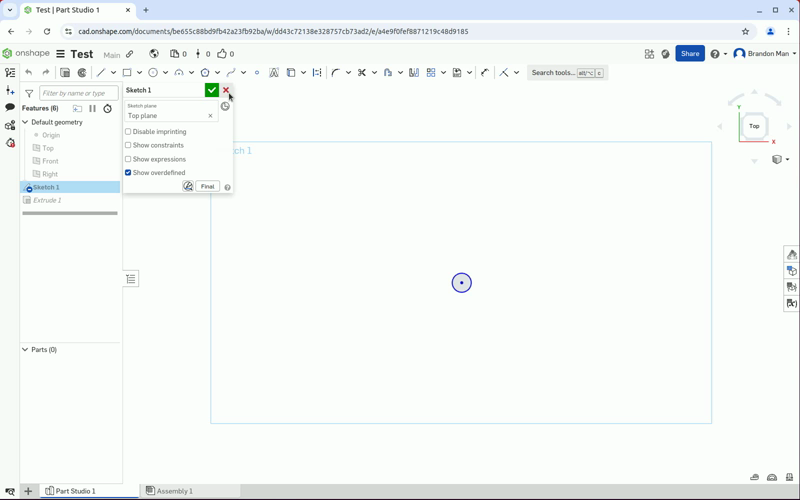
click(229, 92)
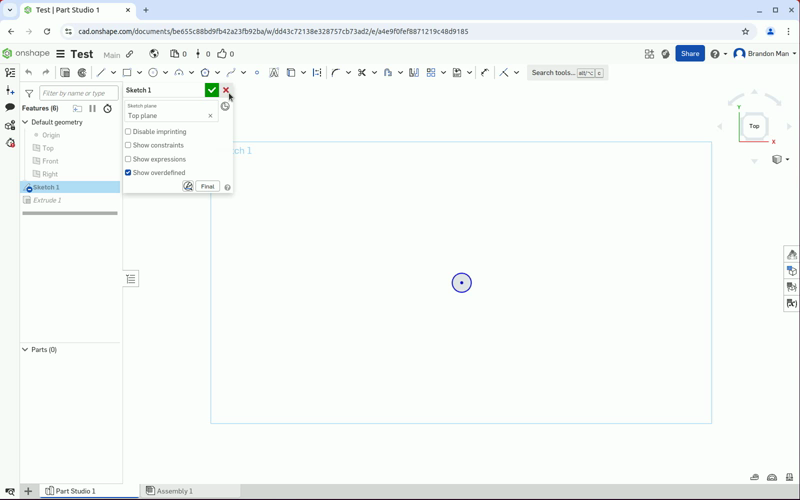
key(shift+s)
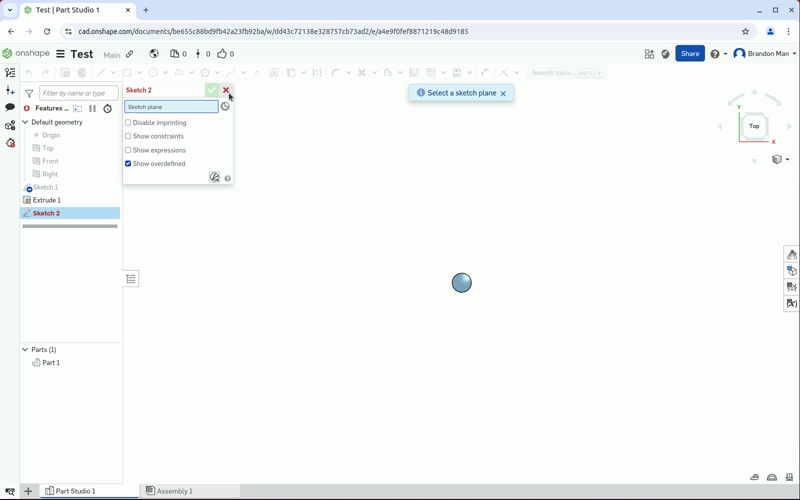
mouse_move(73, 150)
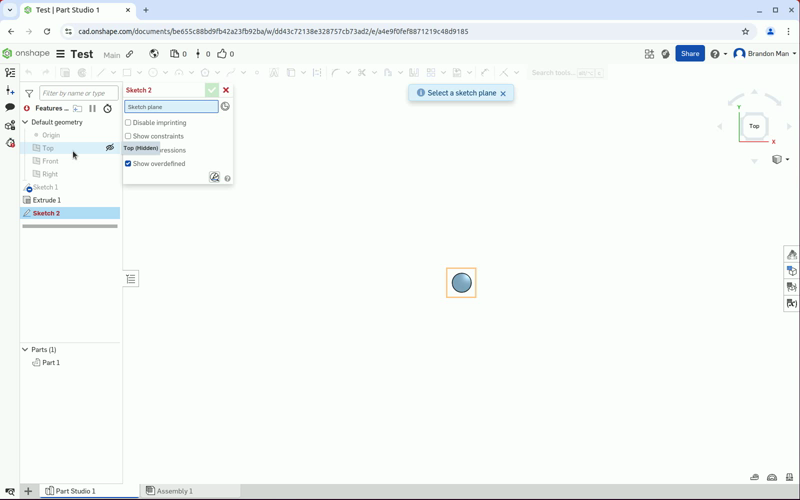
click(73, 150)
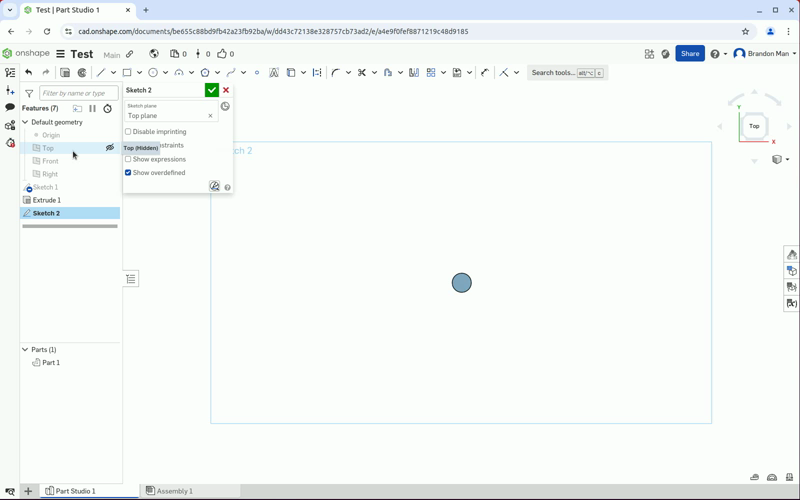
mouse_move(73, 352)
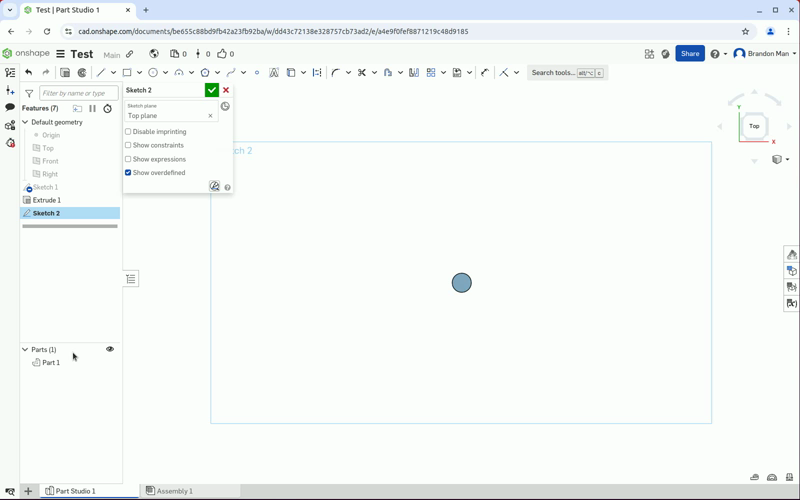
key(y)
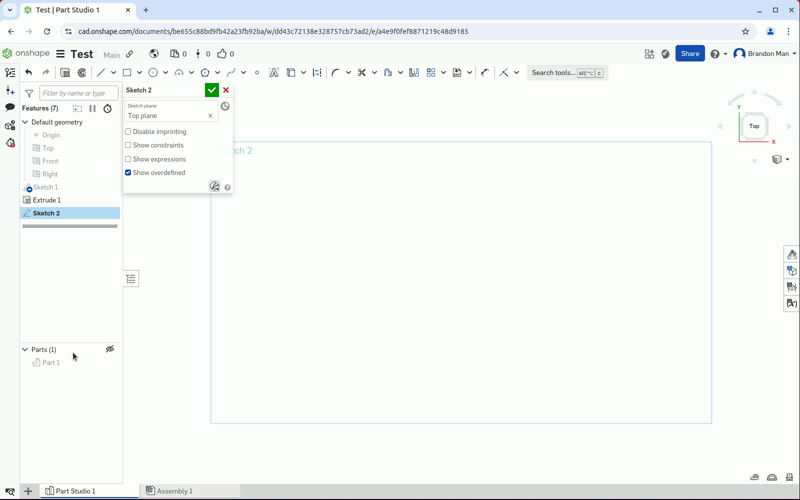
key(c)
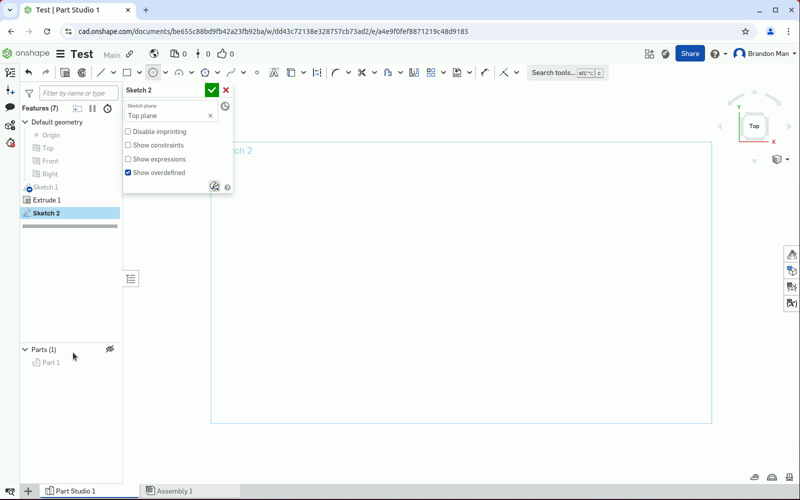
key_down(shift)
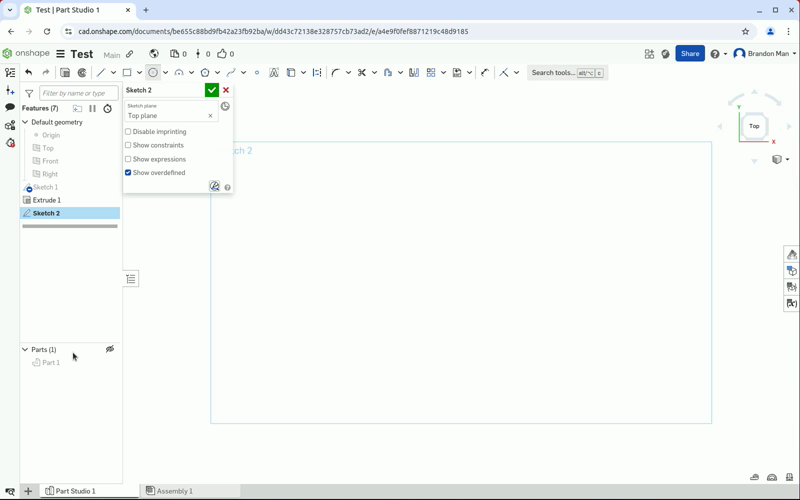
mouse_move(461, 282)
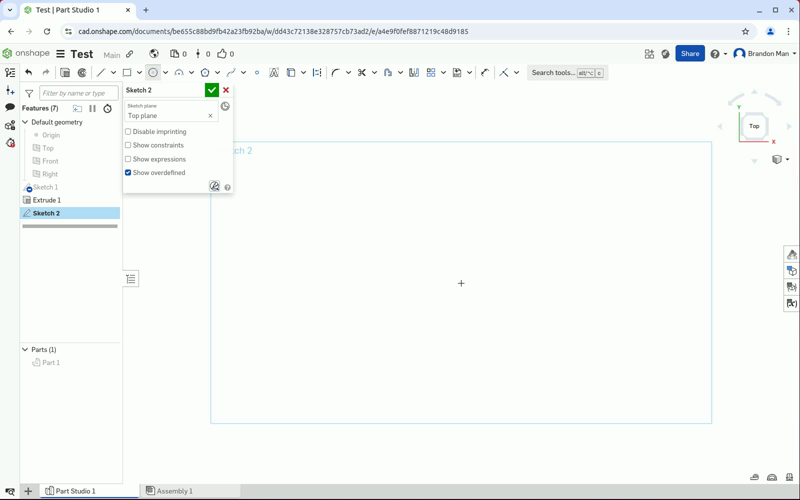
click(461, 282)
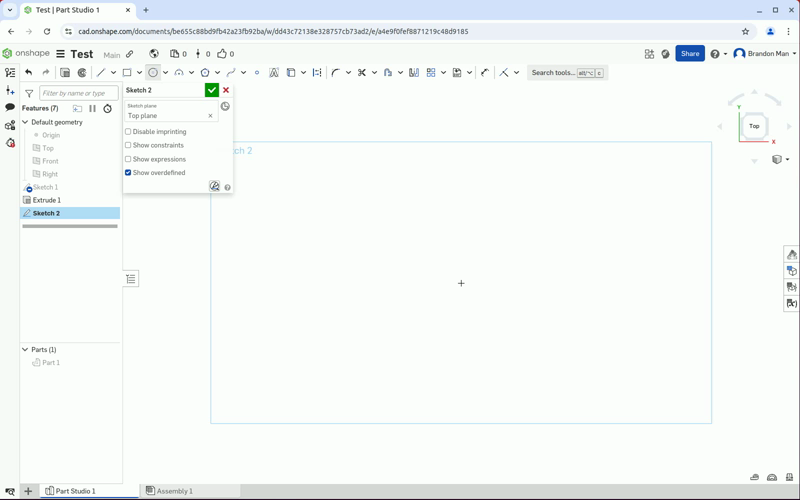
key_up(shift)
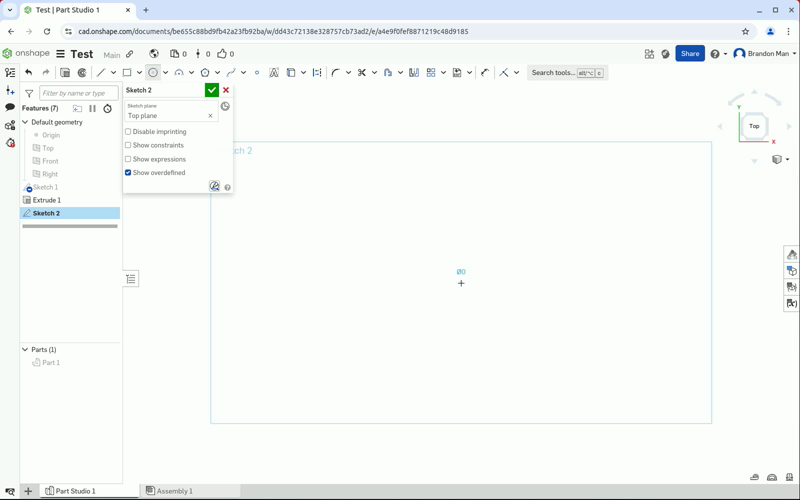
mouse_move(490, 282)
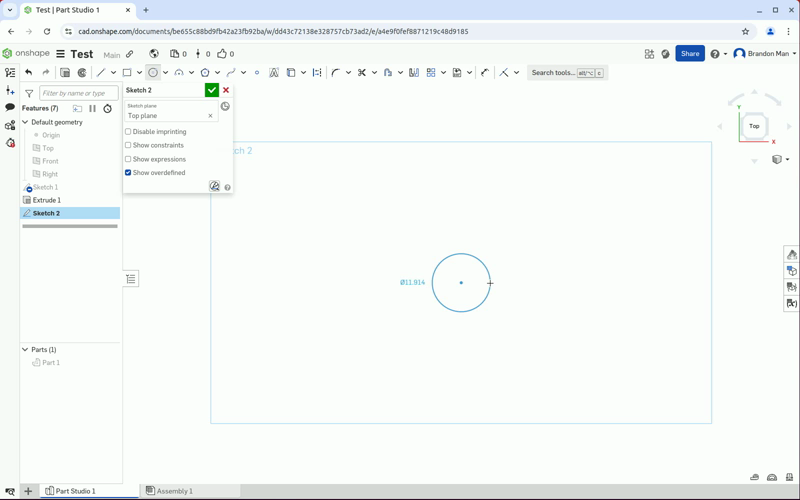
click(490, 282)
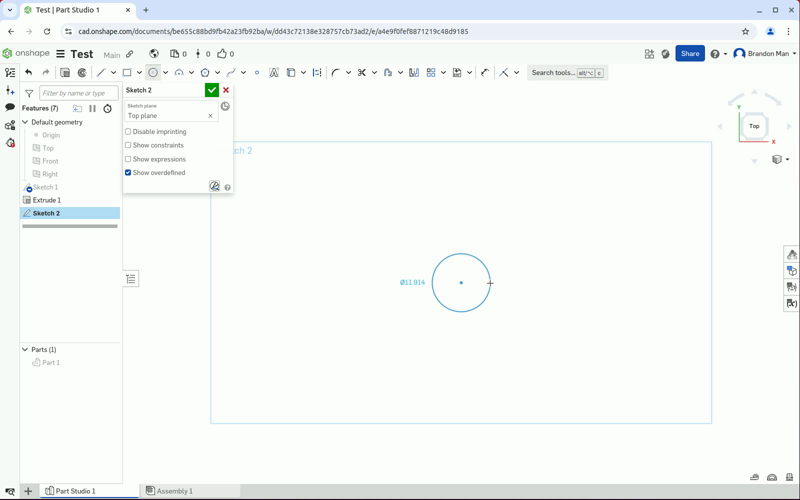
key(esc)
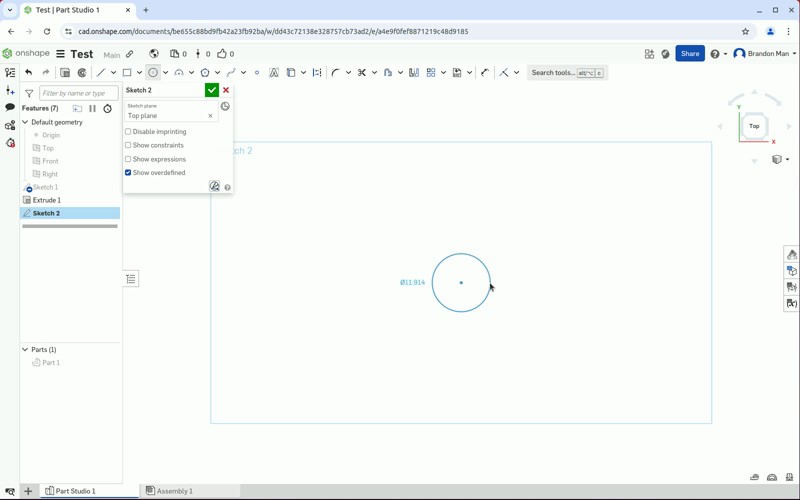
key(c)
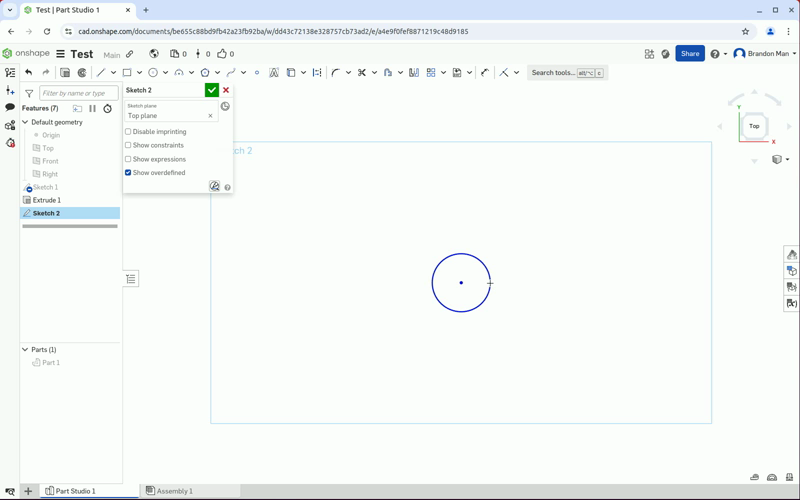
key_down(shift)
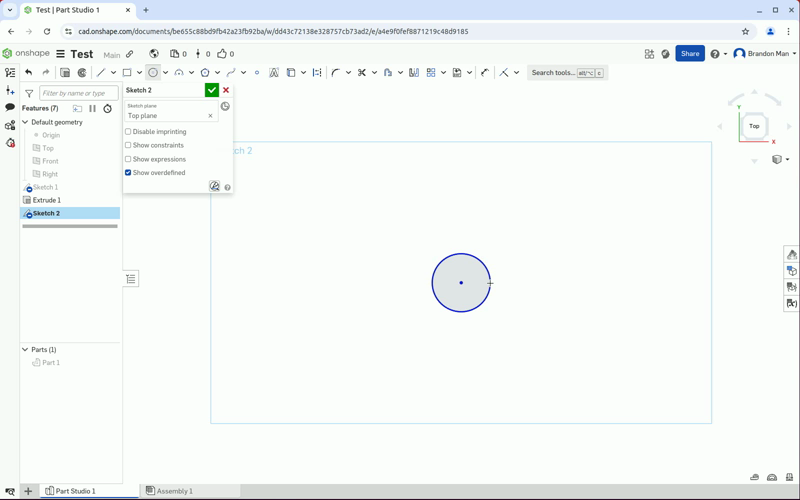
mouse_move(461, 282)
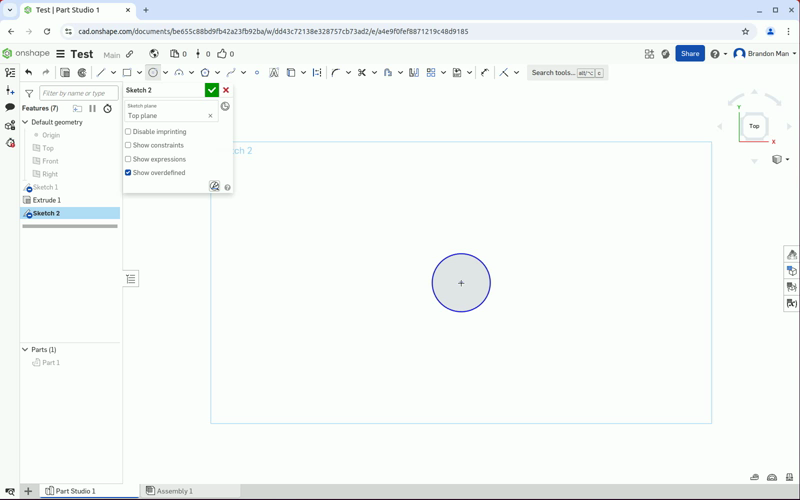
click(461, 282)
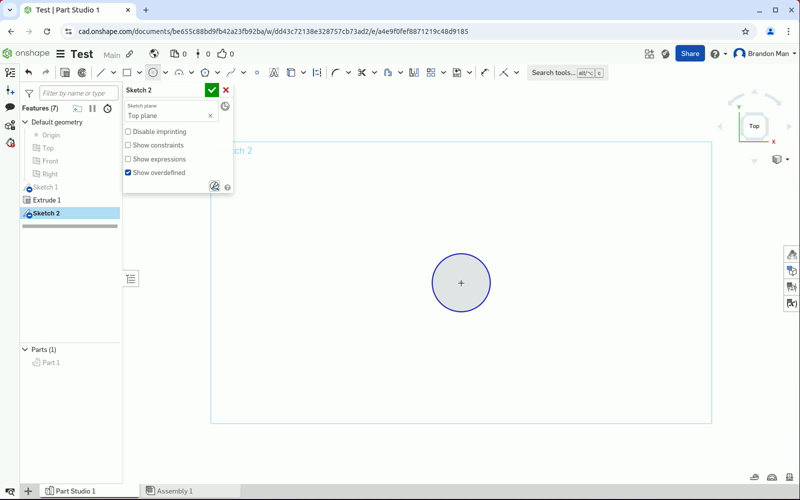
key_up(shift)
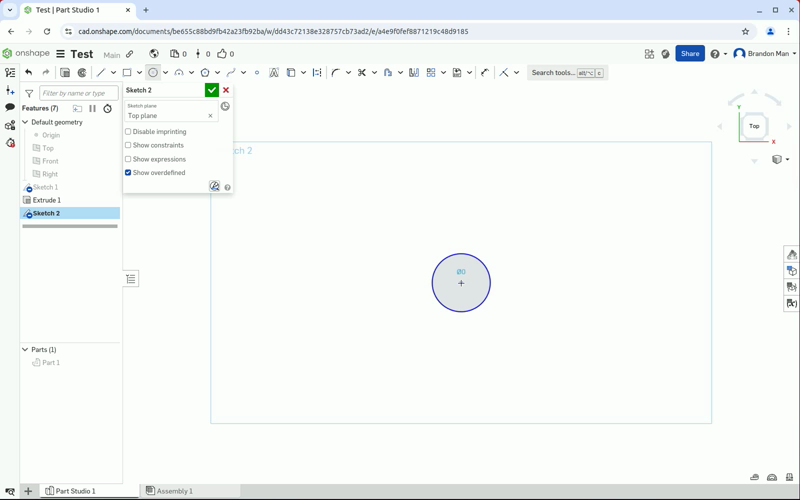
mouse_move(470, 282)
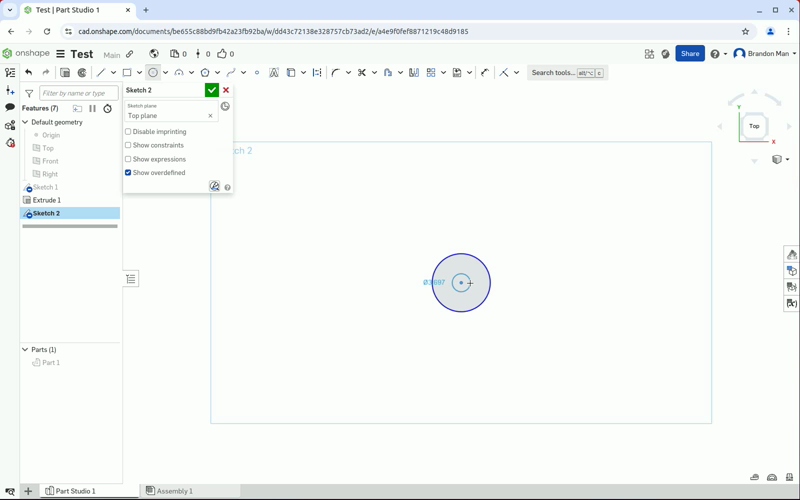
click(470, 282)
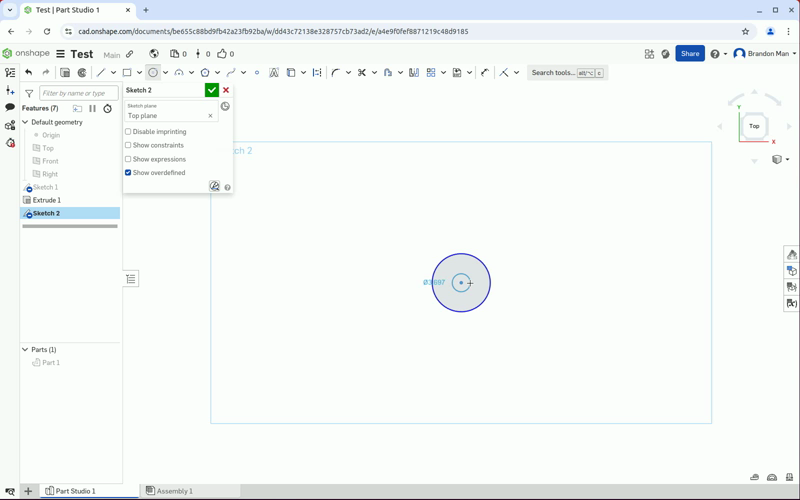
key(esc)
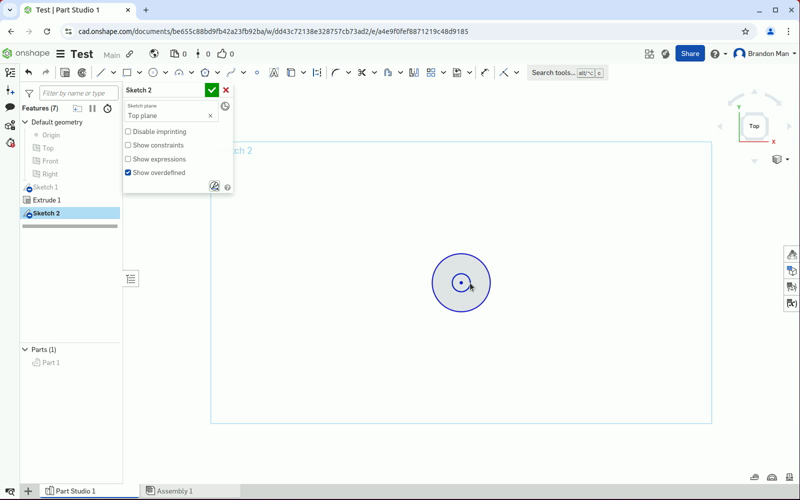
mouse_move(467, 309)
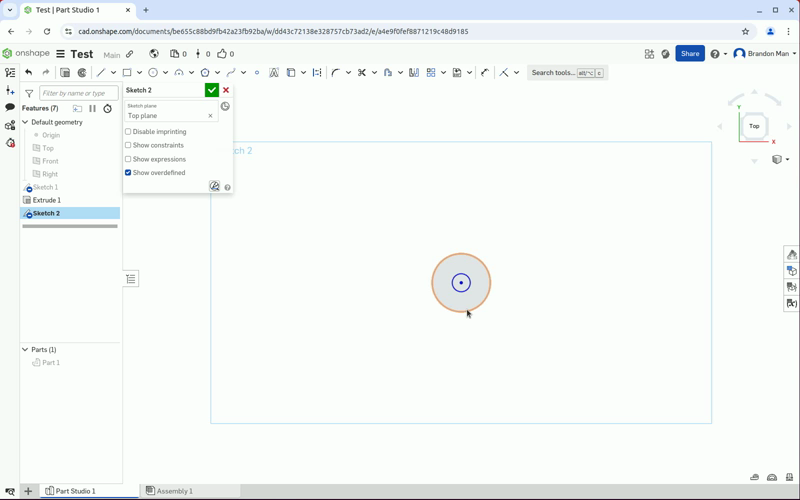
click(467, 309)
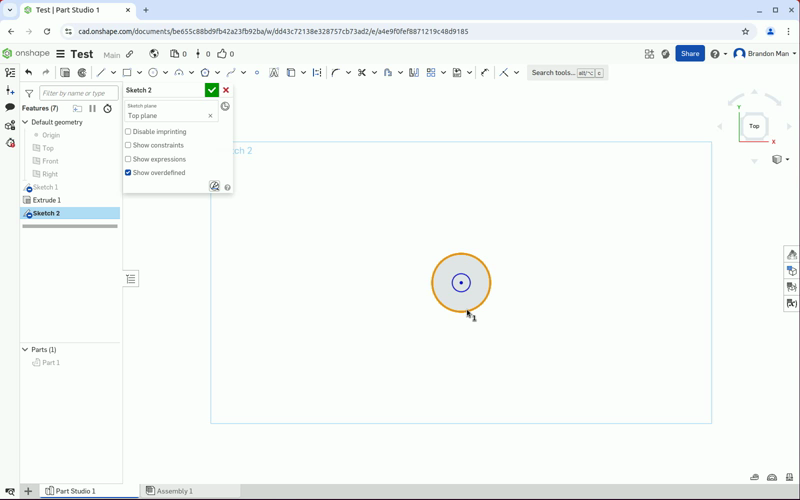
mouse_move(73, 352)
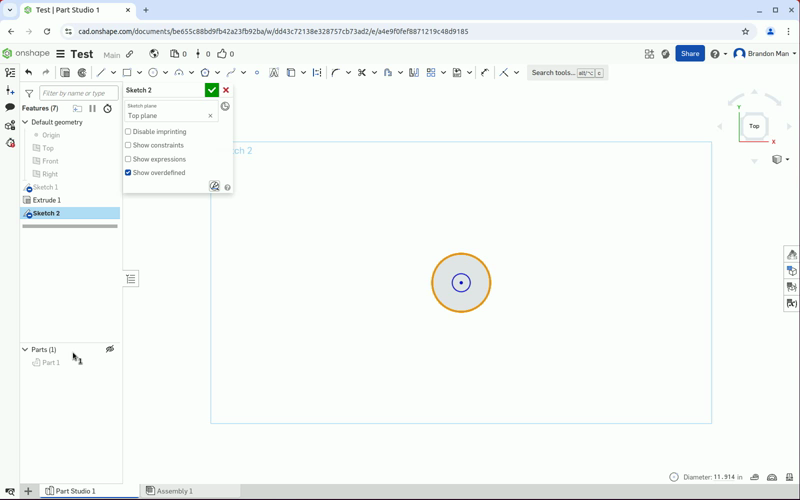
key(shift+y)
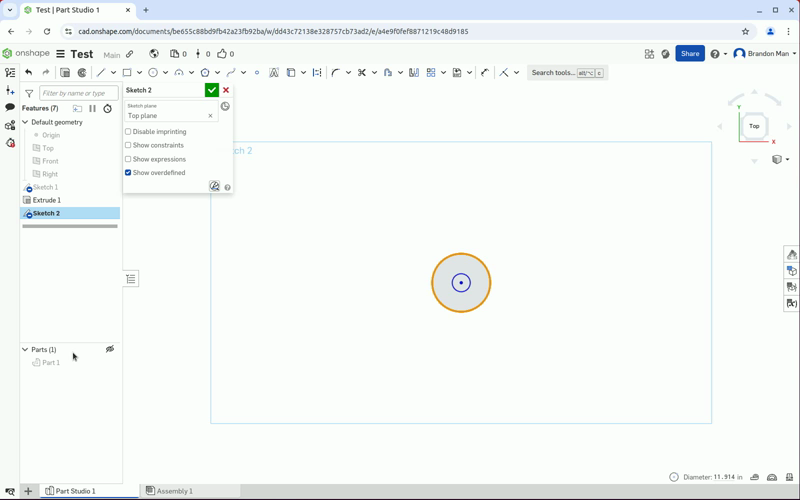
key(shift+e)
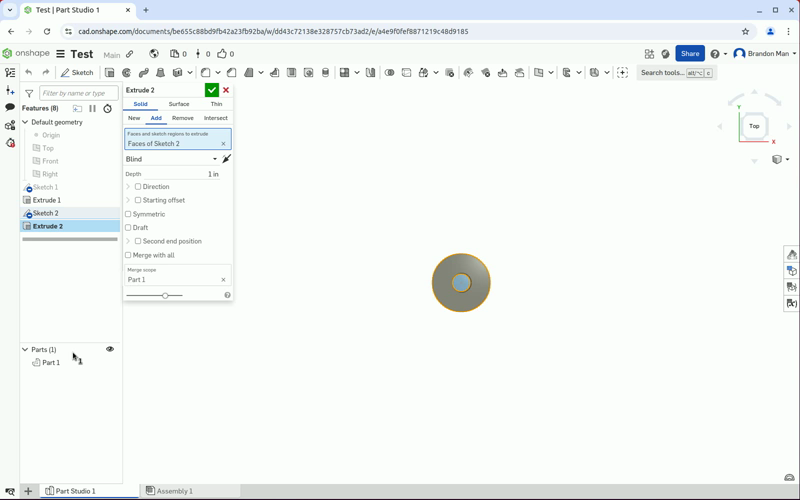
mouse_move(143, 106)
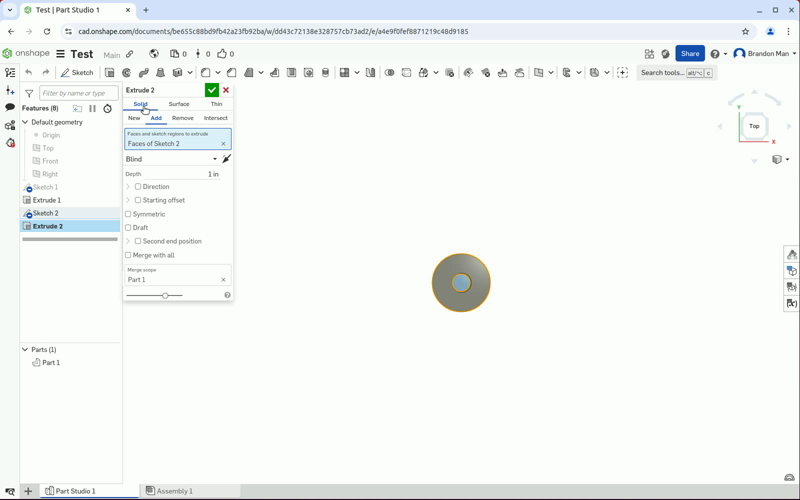
click(143, 106)
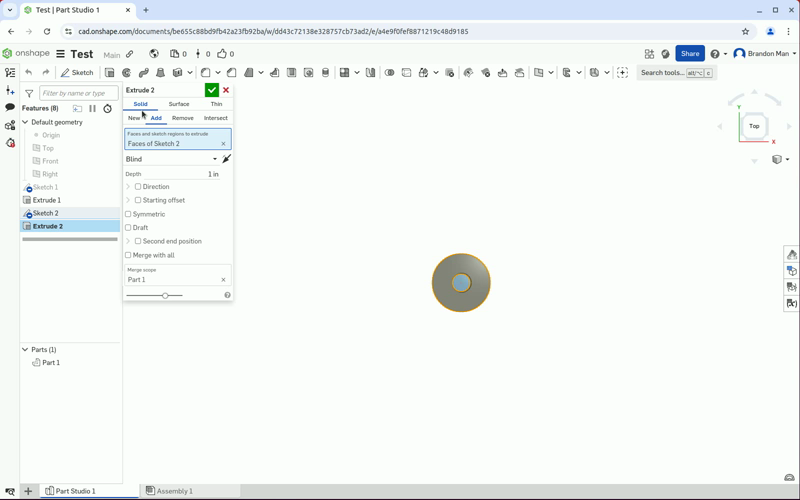
mouse_move(137, 120)
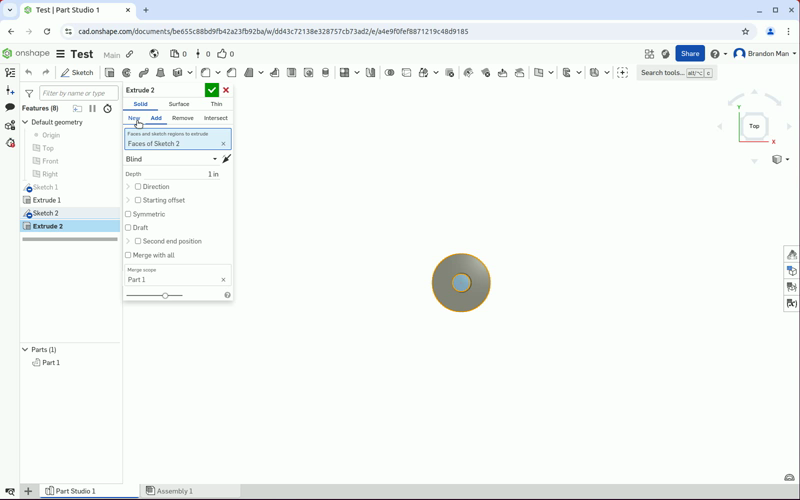
click(137, 120)
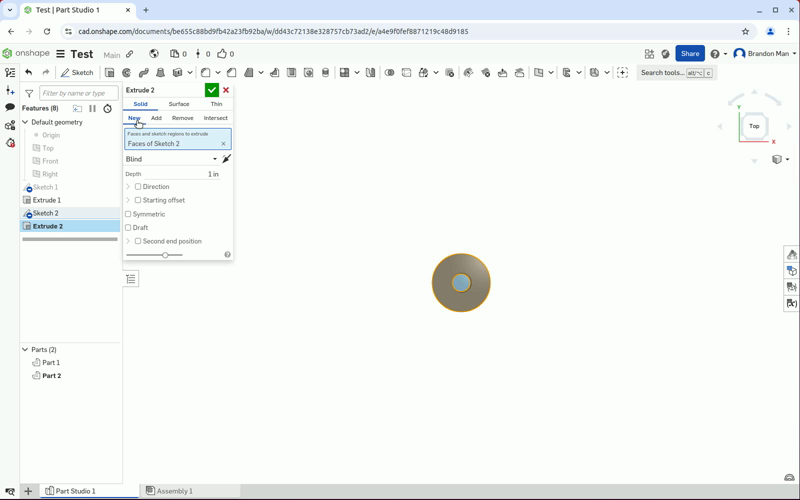
key(tab, 4)
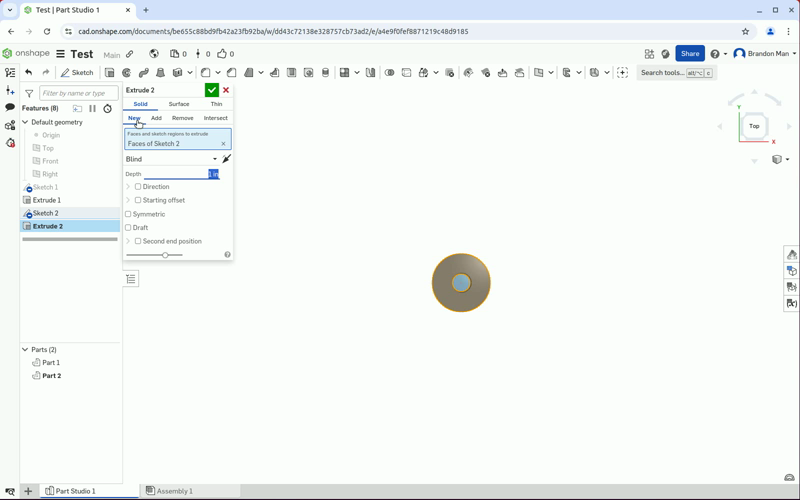
text(1.926)
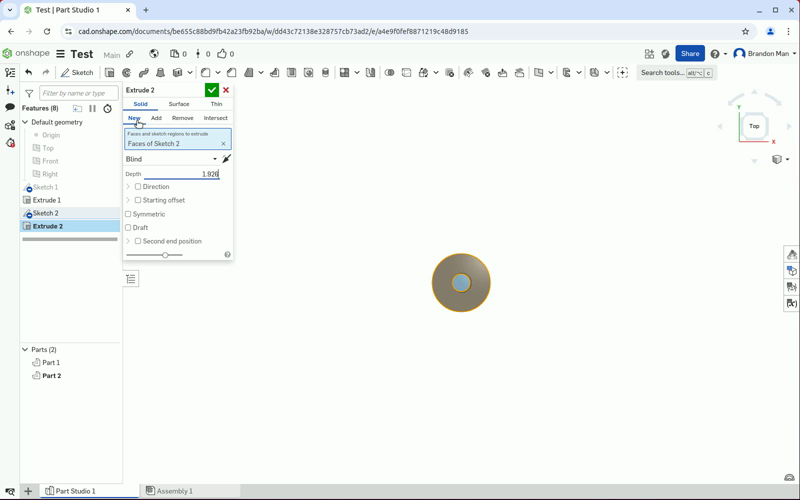
key(tab, 3)
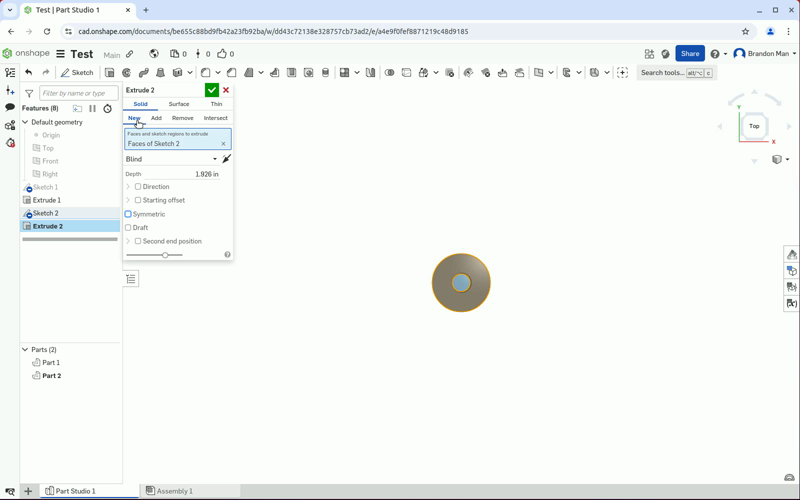
key(space)
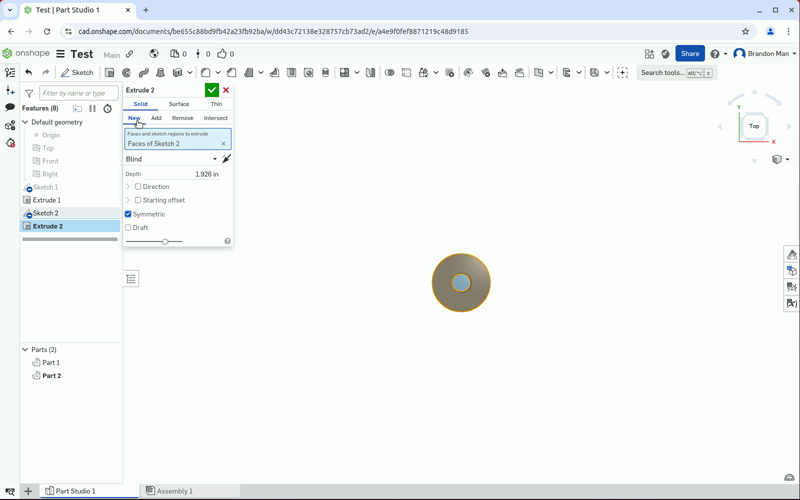
key(enter)
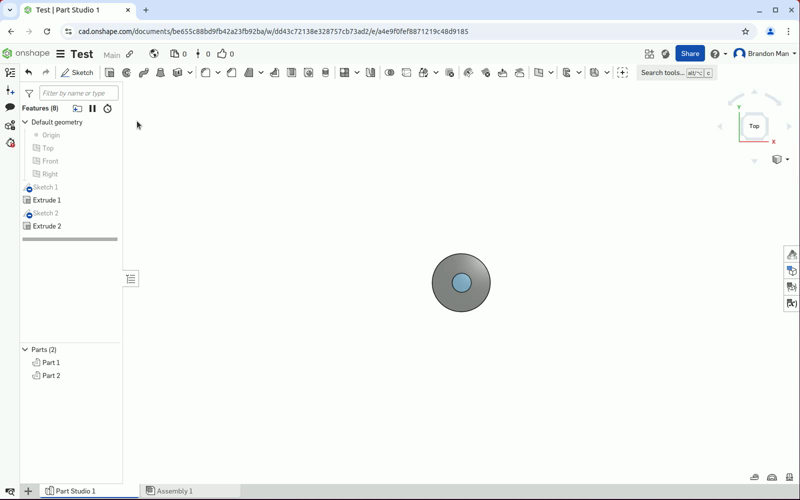
key(shift+h)
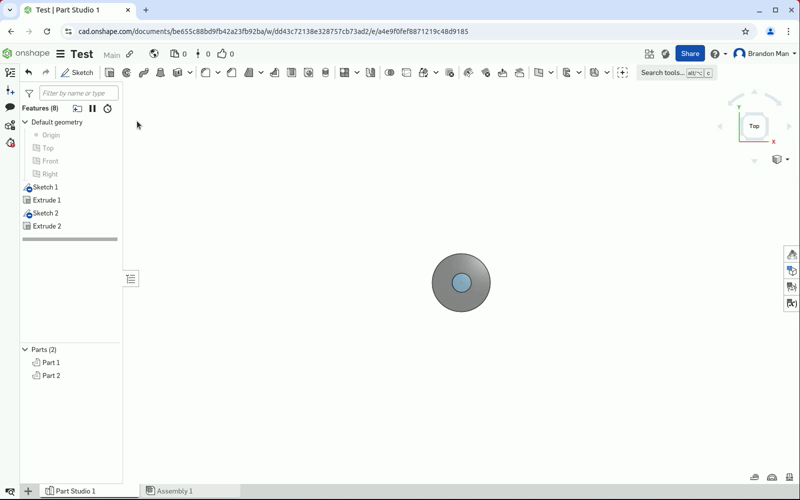
key(shift+h)
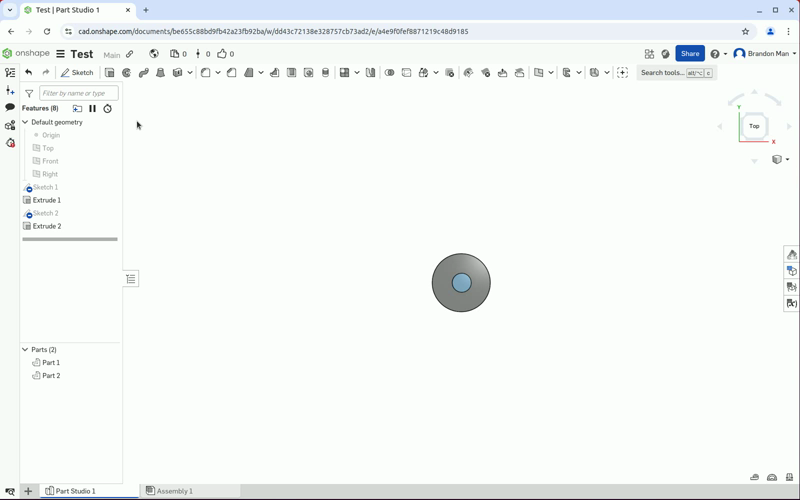
mouse_move(73, 189)
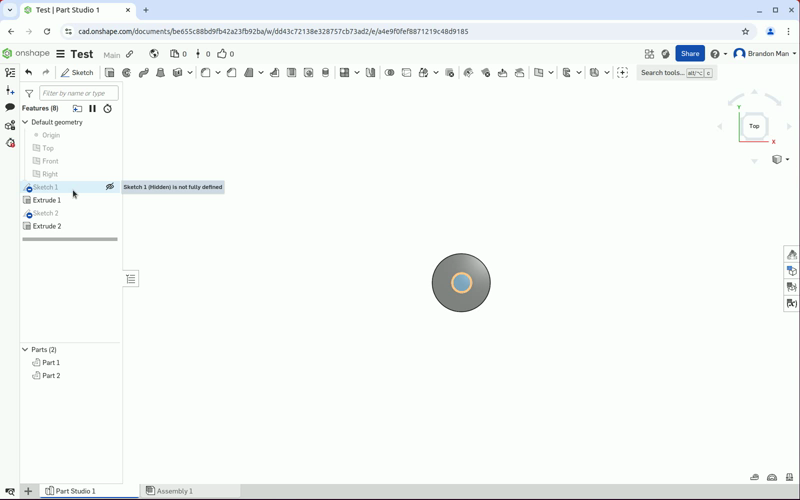
click(73, 189)
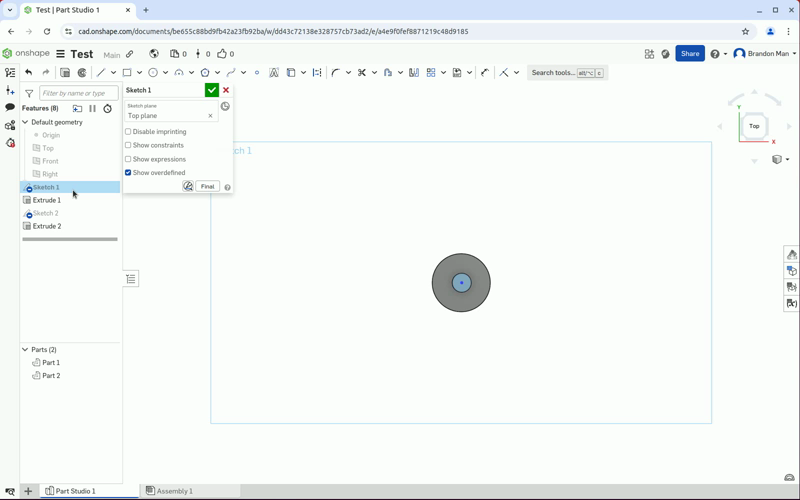
mouse_move(229, 92)
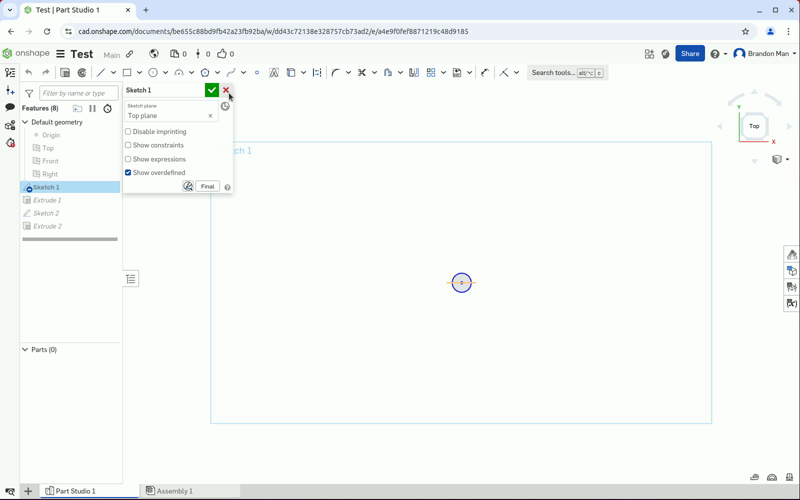
click(229, 92)
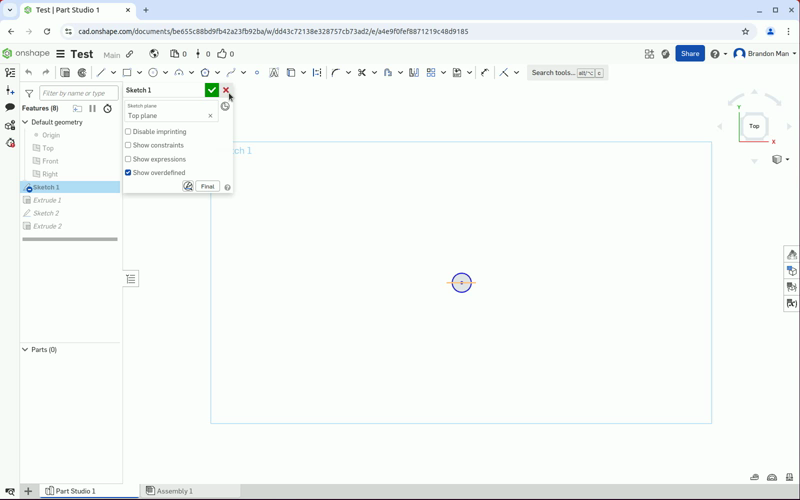
key(shift+s)
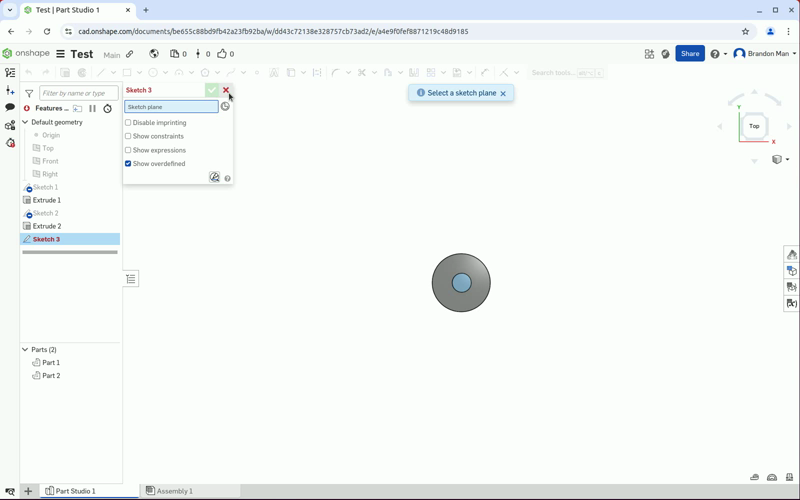
mouse_move(73, 150)
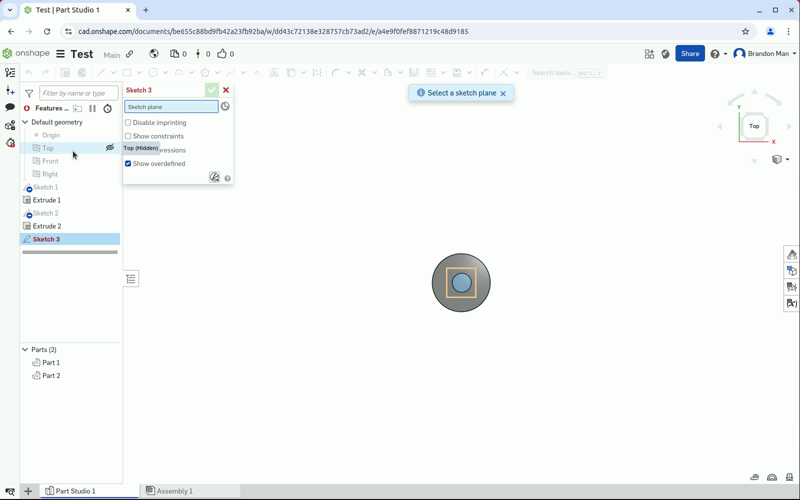
click(73, 150)
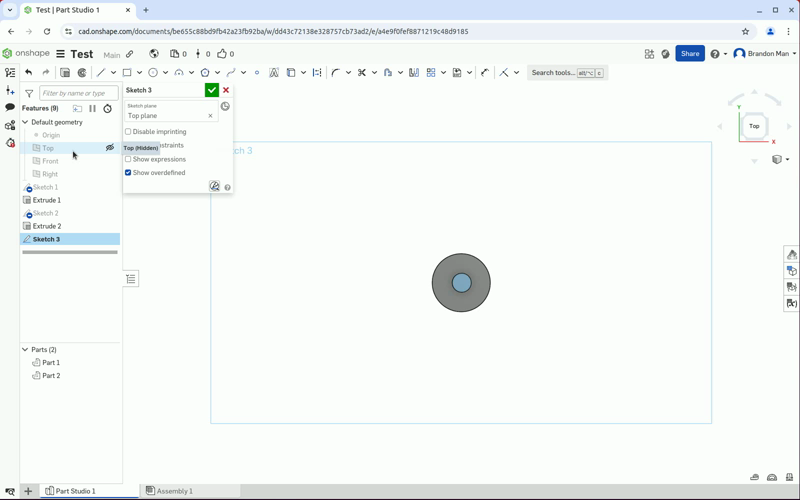
mouse_move(73, 352)
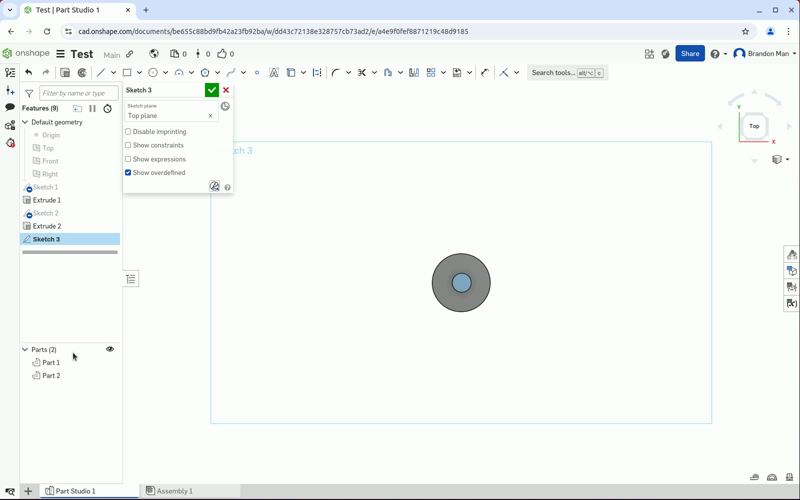
key(y)
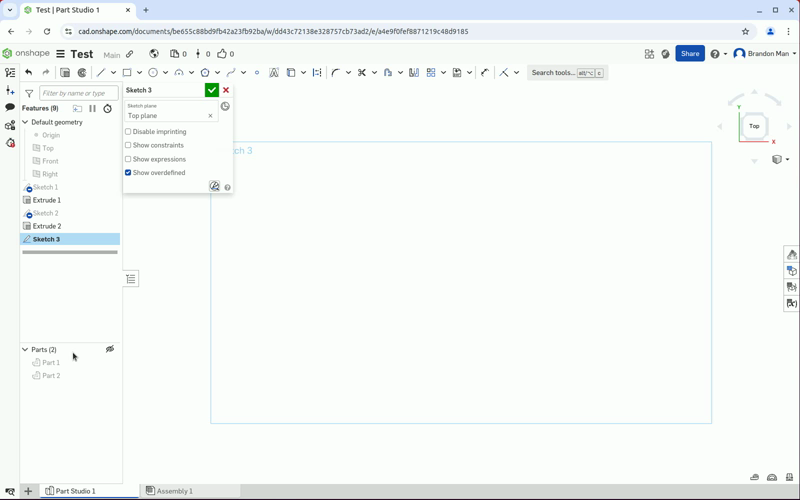
key(c)
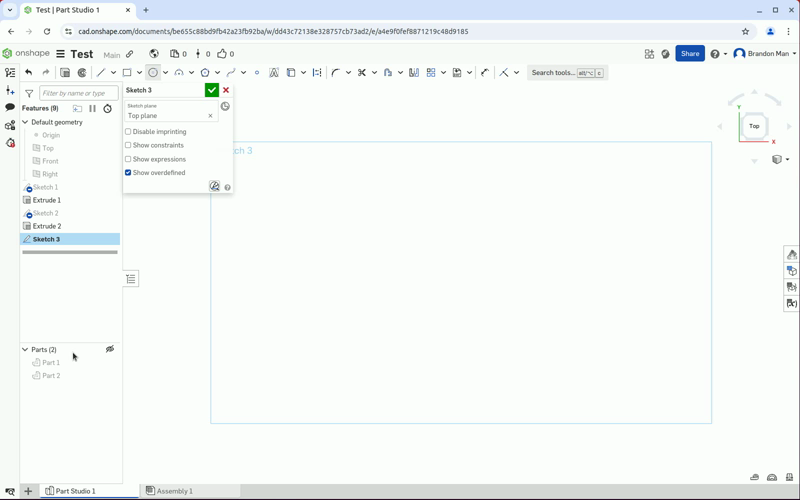
key_down(shift)
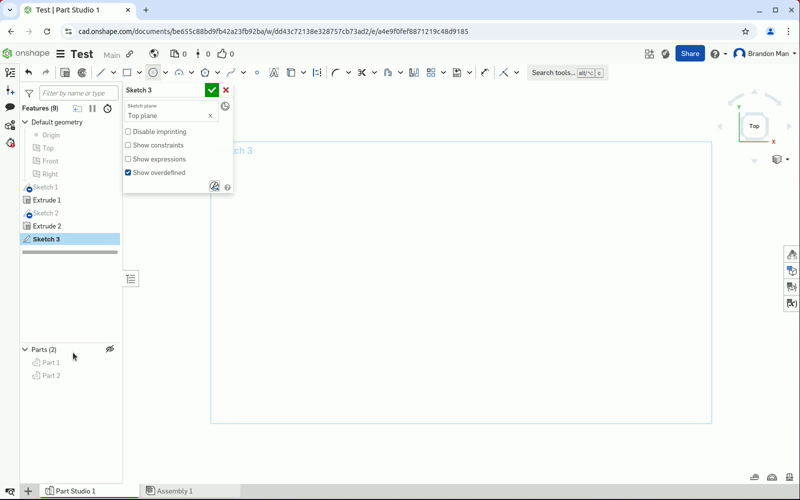
mouse_move(461, 282)
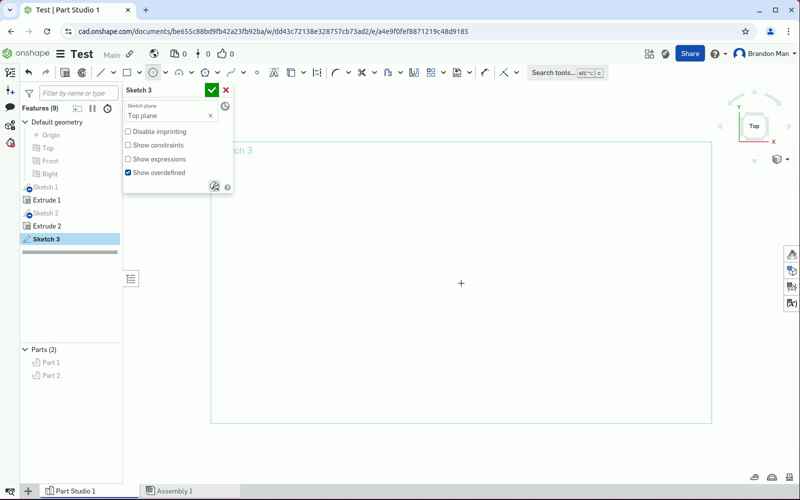
click(461, 282)
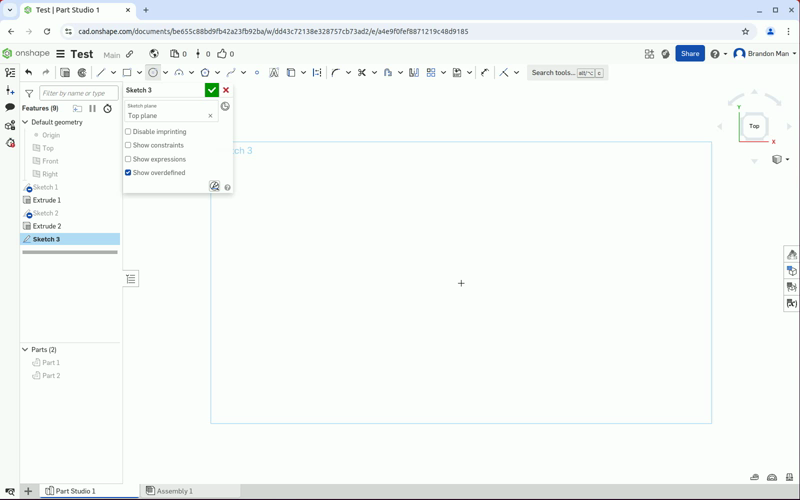
key_up(shift)
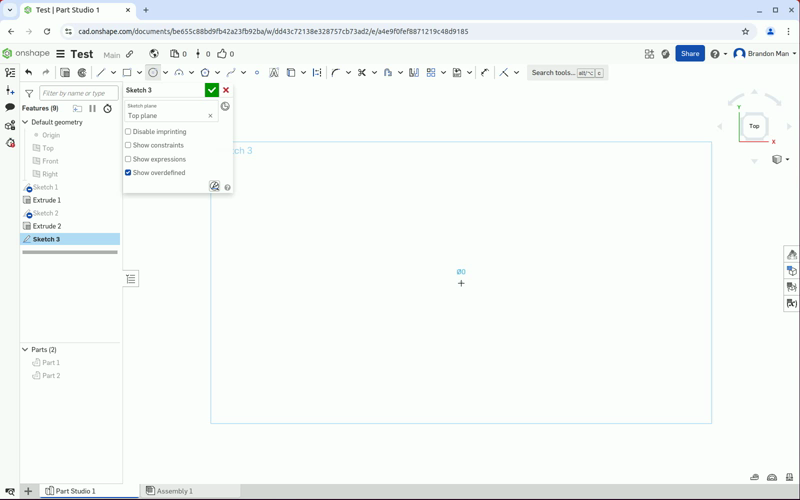
mouse_move(490, 282)
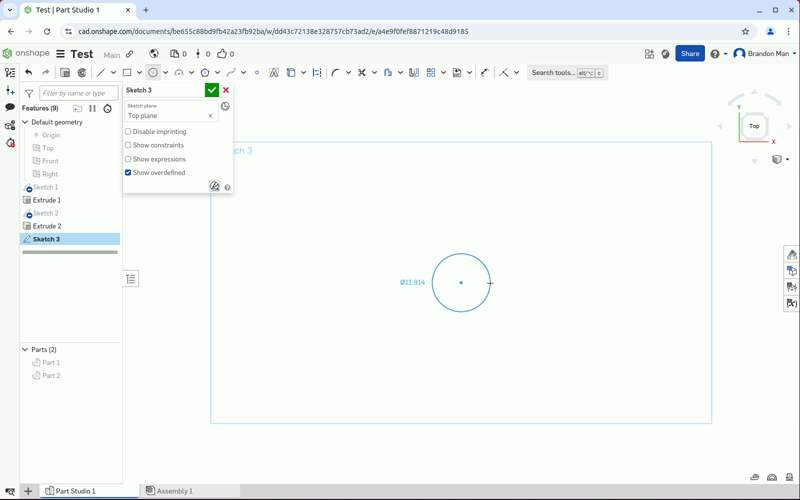
click(490, 282)
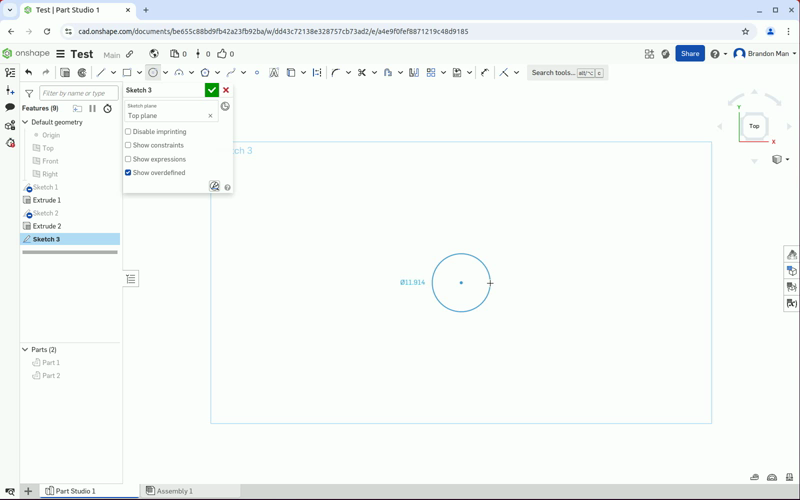
key(esc)
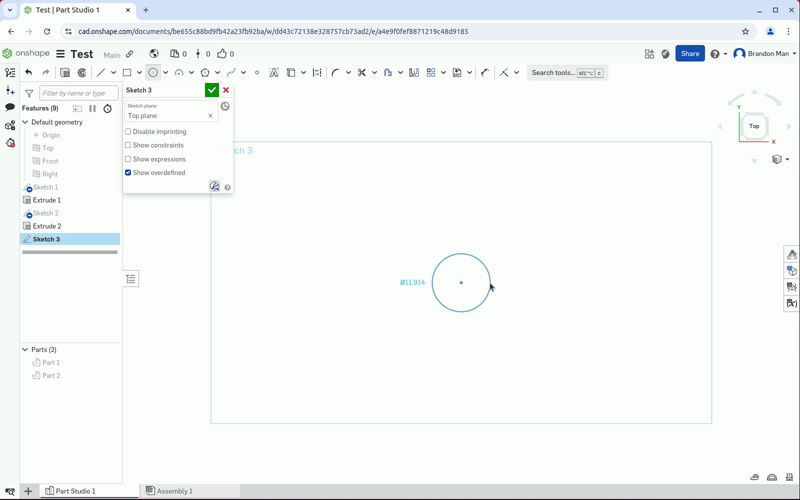
key(c)
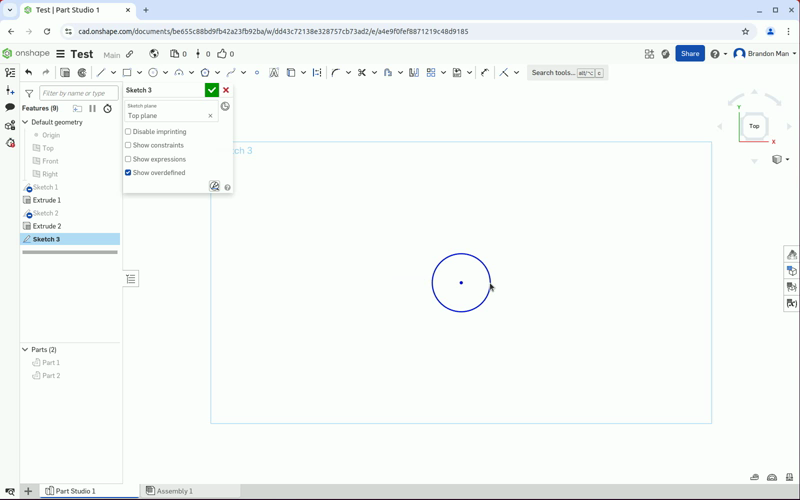
key_down(shift)
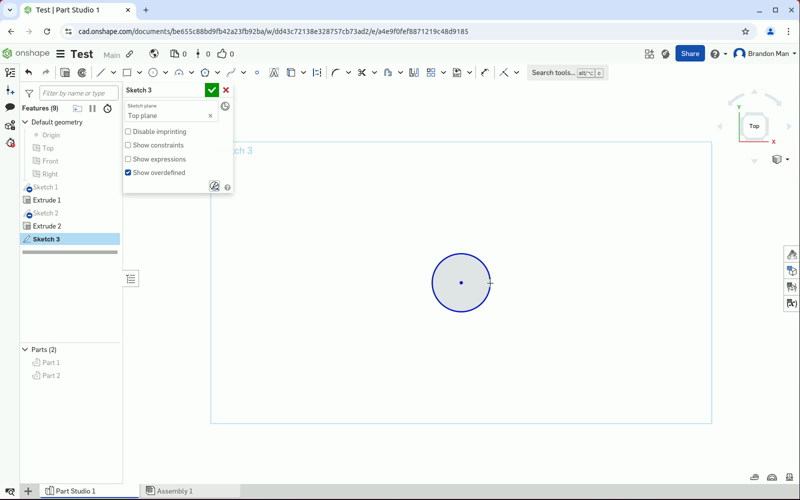
mouse_move(461, 282)
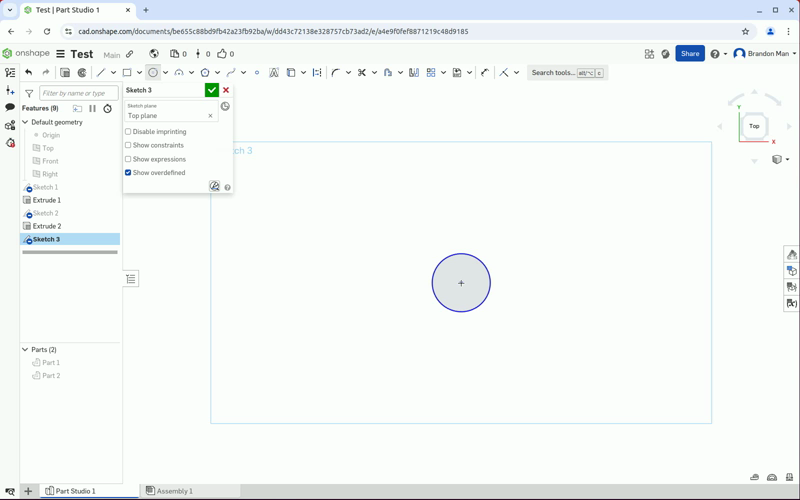
click(461, 282)
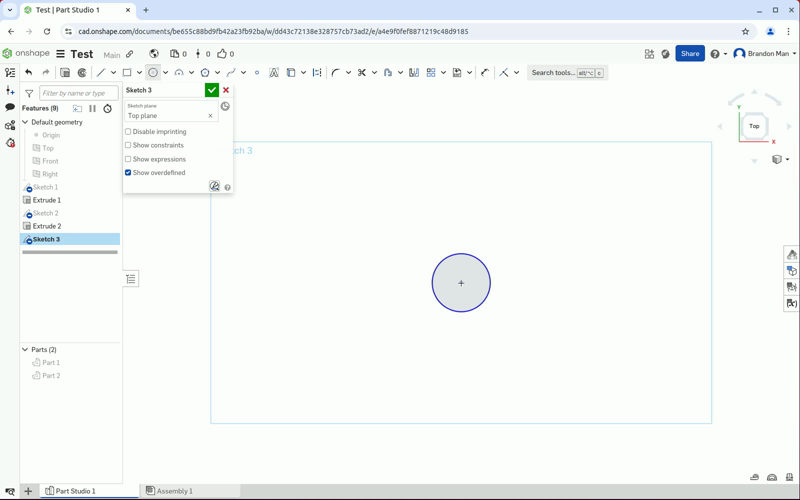
key_up(shift)
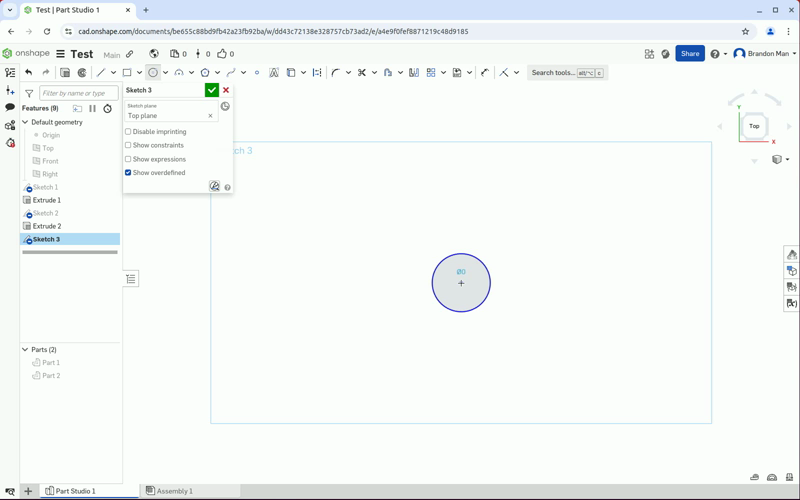
mouse_move(470, 282)
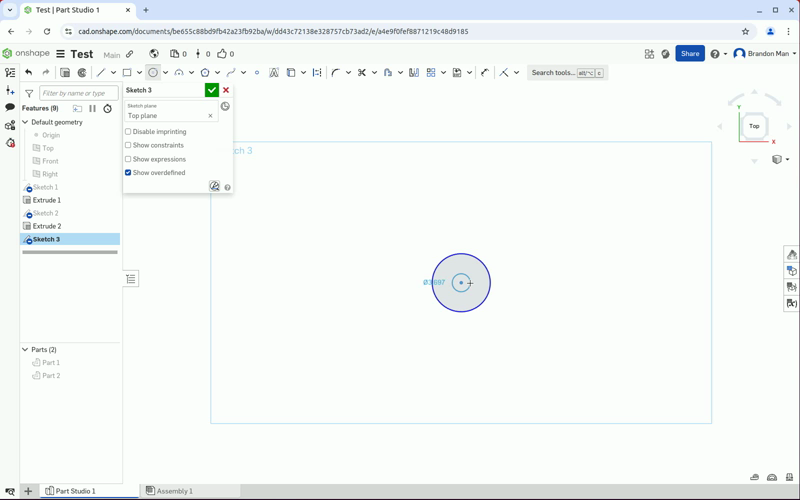
click(470, 282)
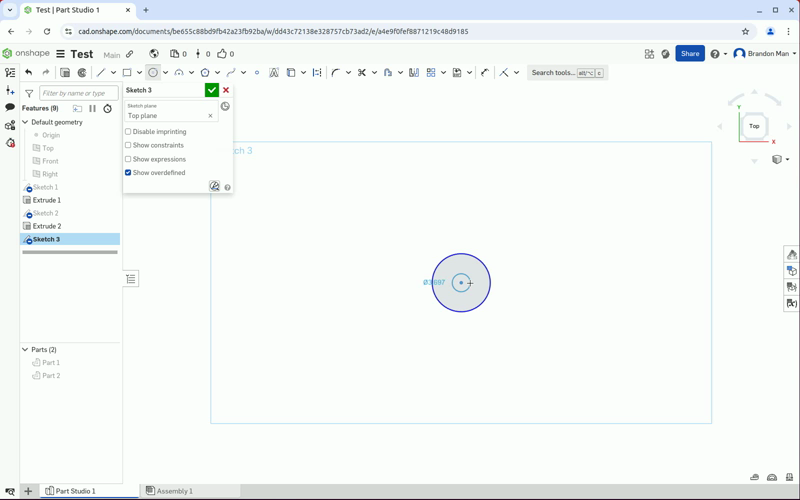
key(esc)
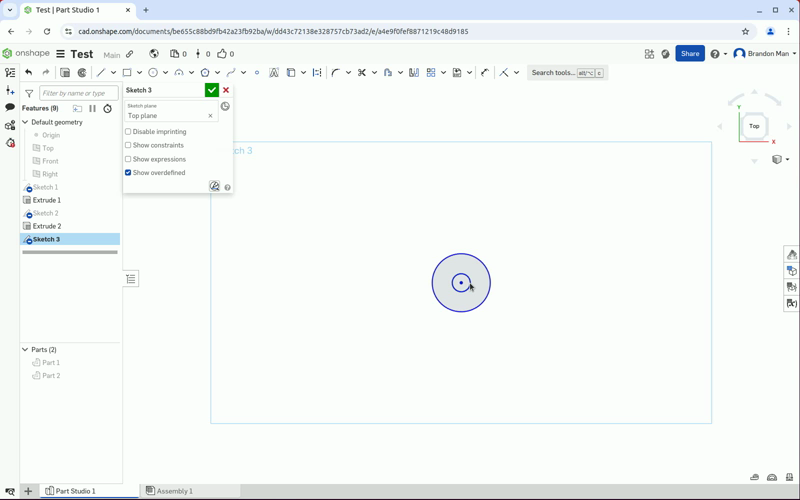
mouse_move(462, 268)
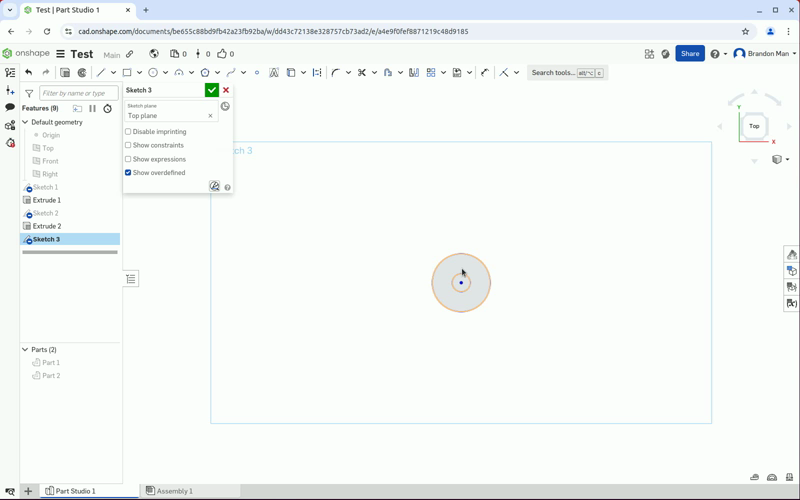
click(462, 268)
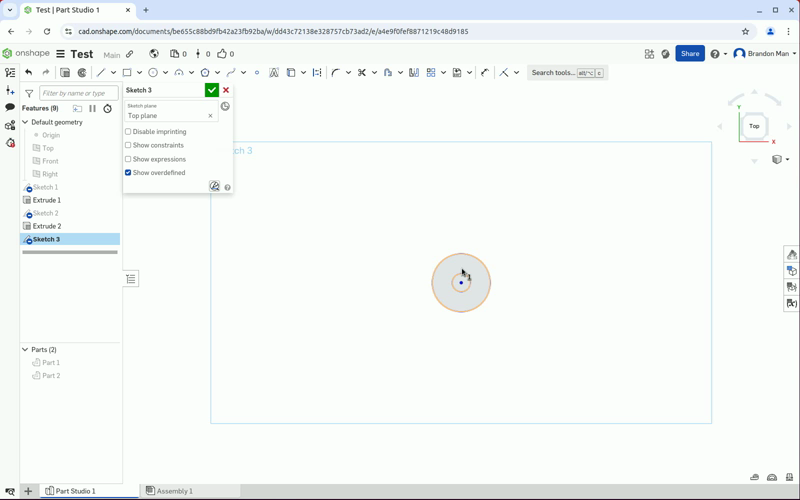
mouse_move(73, 352)
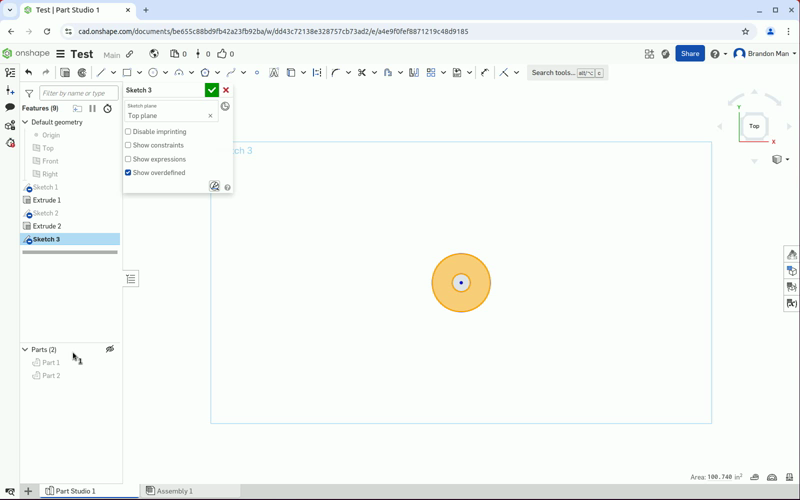
key(shift+y)
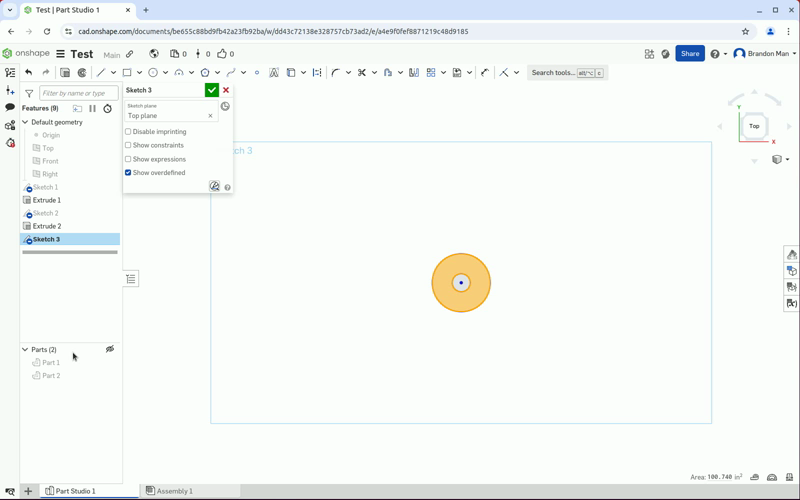
key(shift+e)
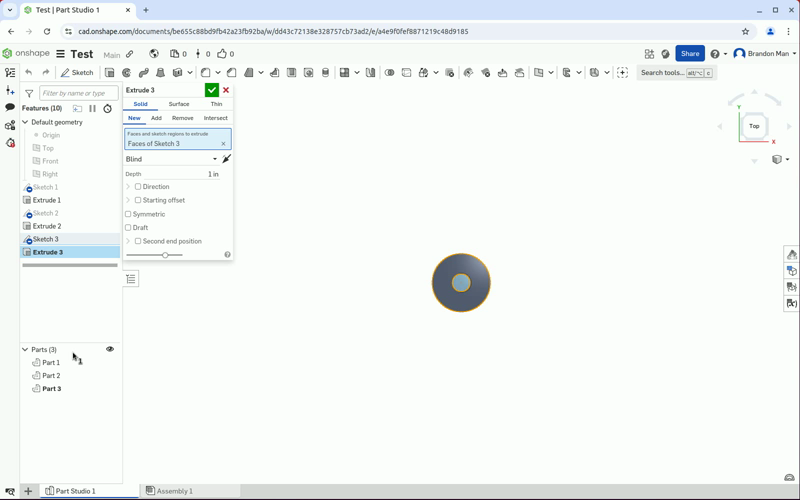
mouse_move(143, 106)
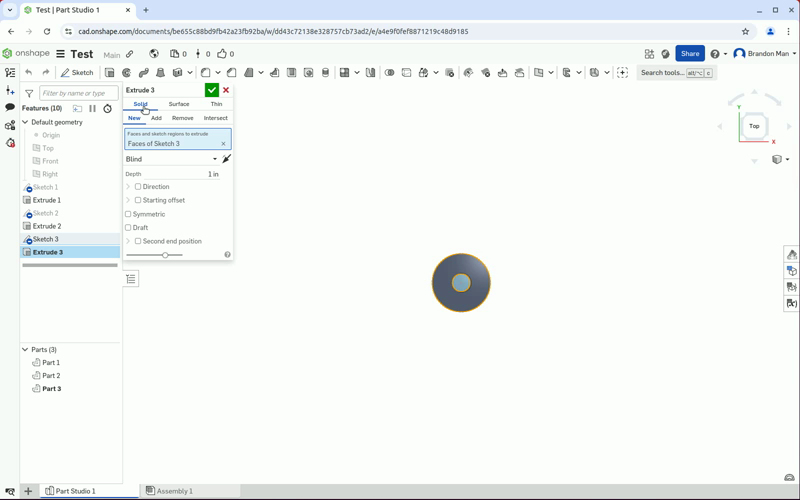
click(143, 106)
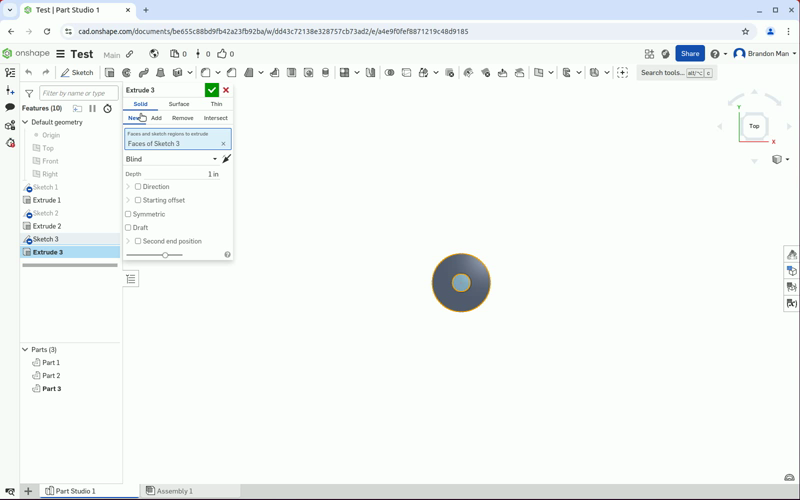
mouse_move(137, 120)
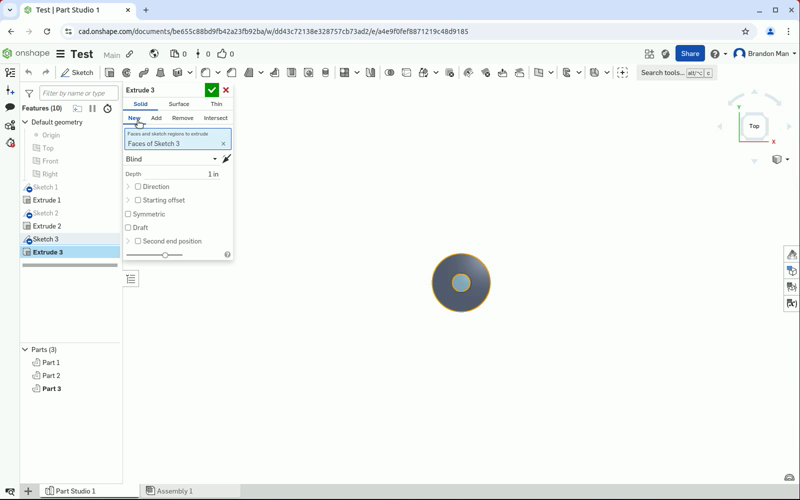
click(137, 120)
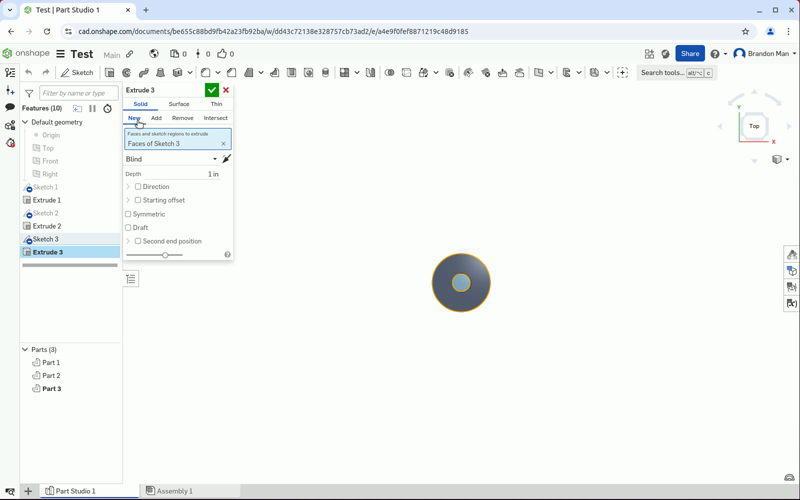
key(tab, 4)
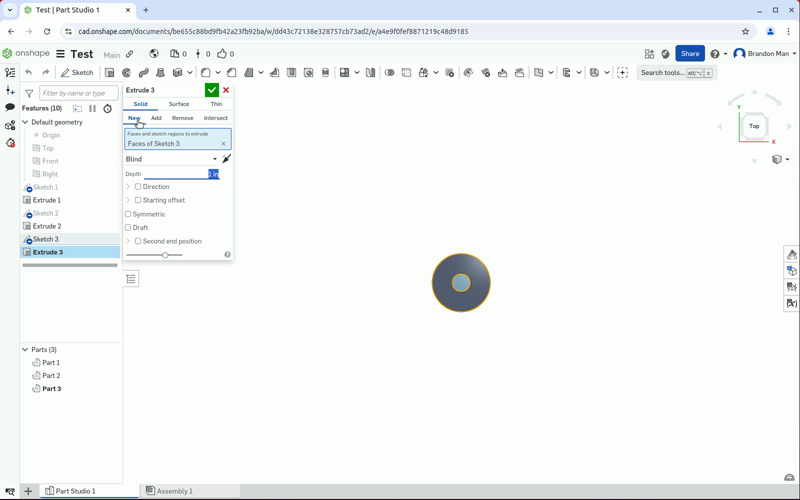
text(1.926)
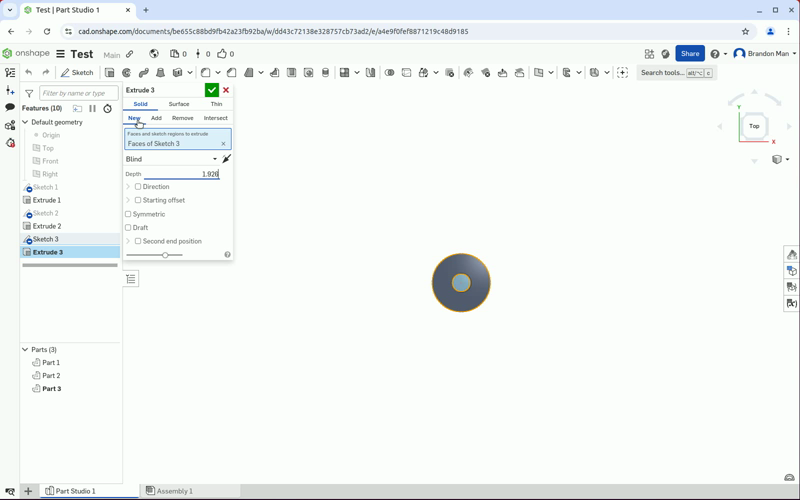
key(tab, 3)
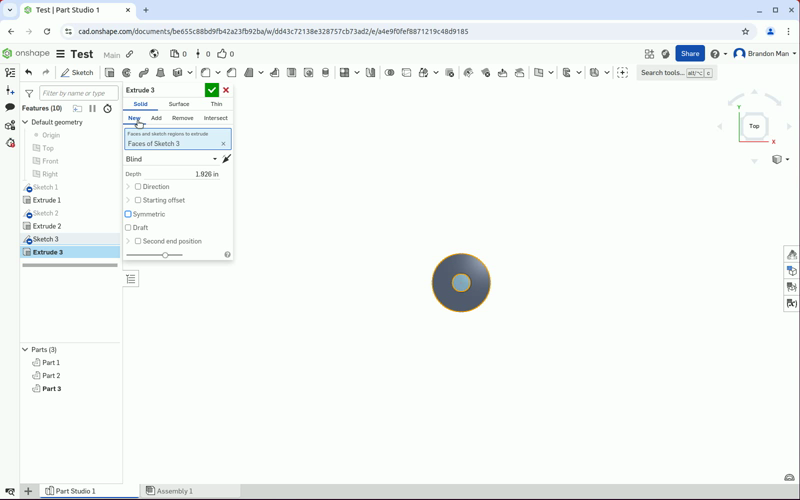
key(space)
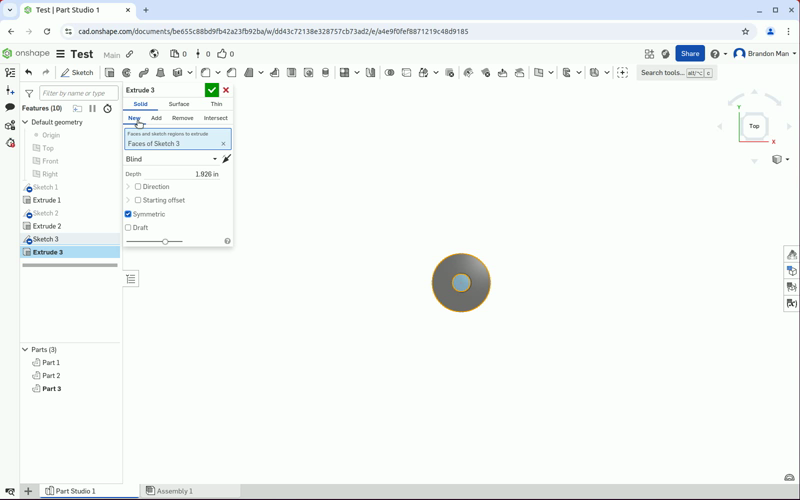
key(enter)
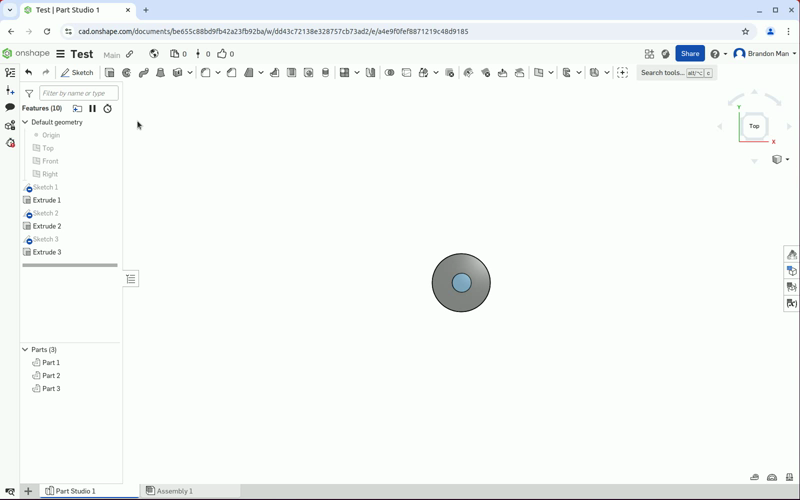
key(shift+h)
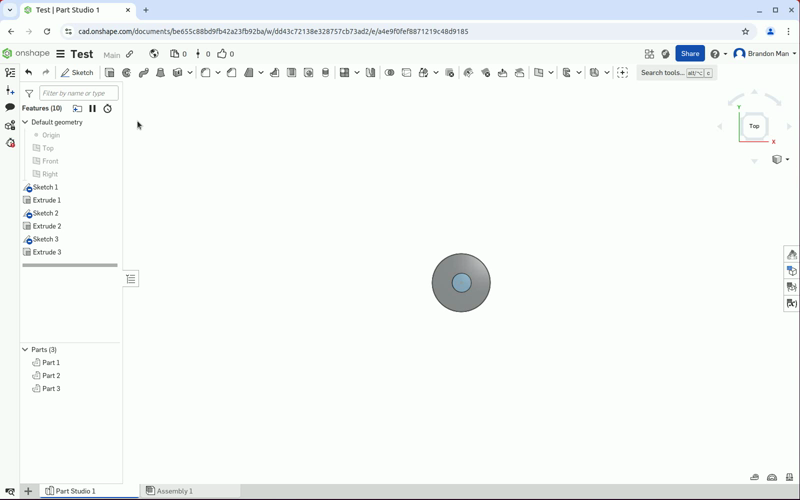
key(shift+h)
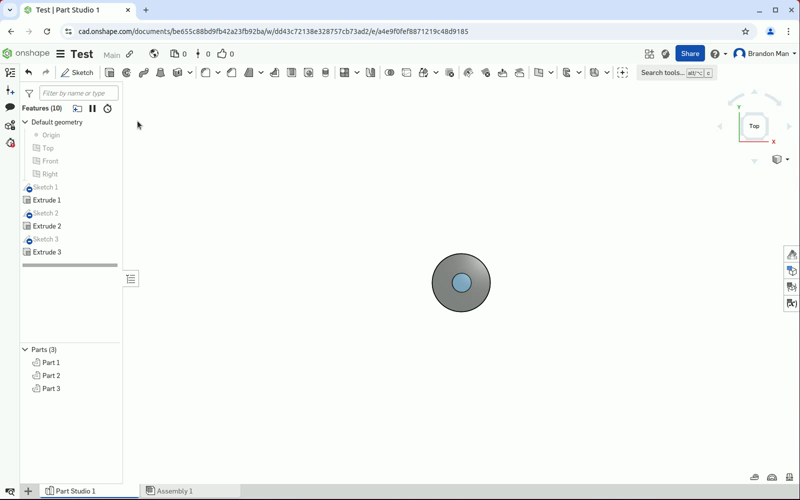
mouse_move(73, 189)
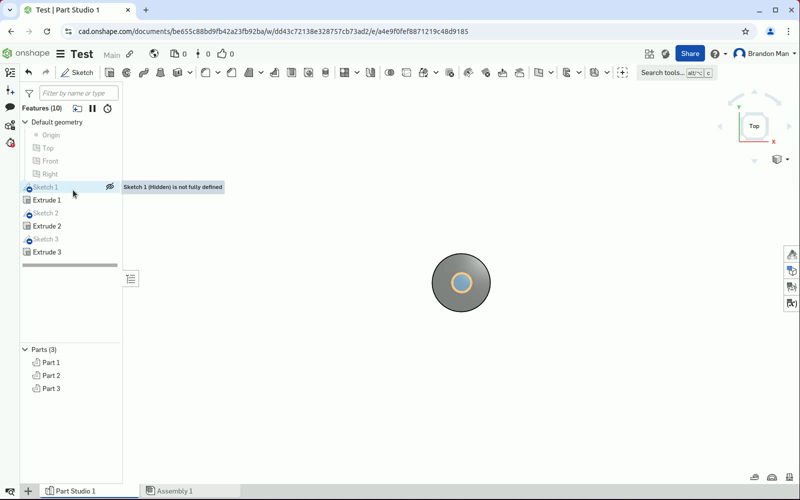
click(73, 189)
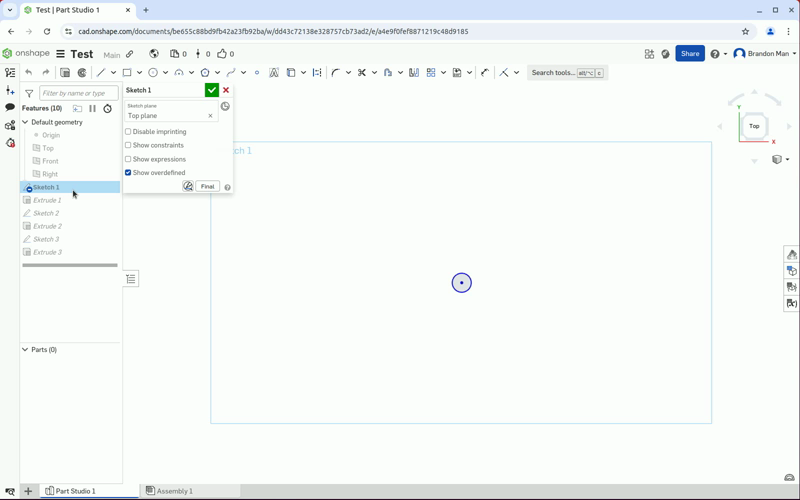
mouse_move(229, 92)
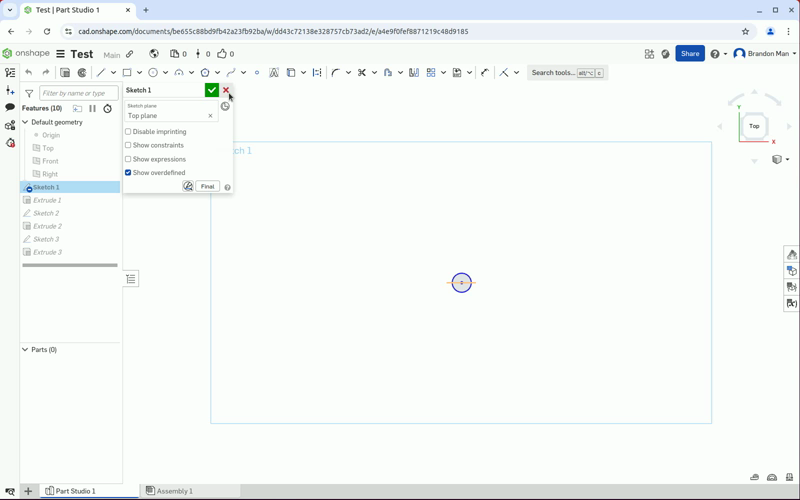
click(229, 92)
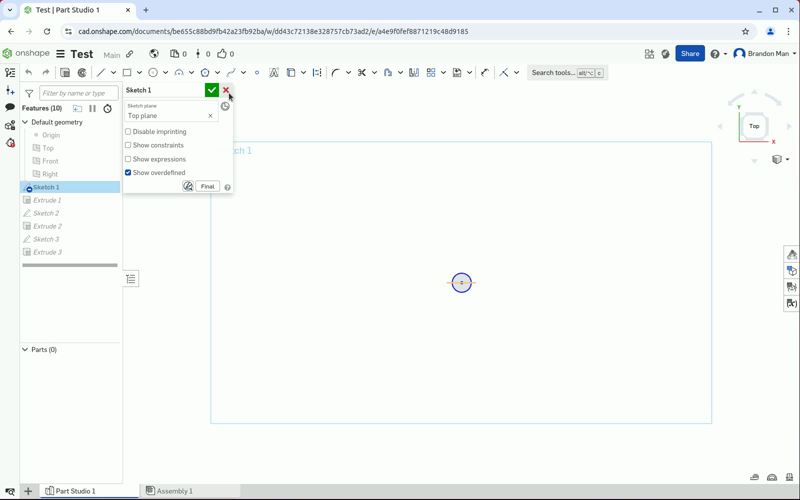
key(shift+s)
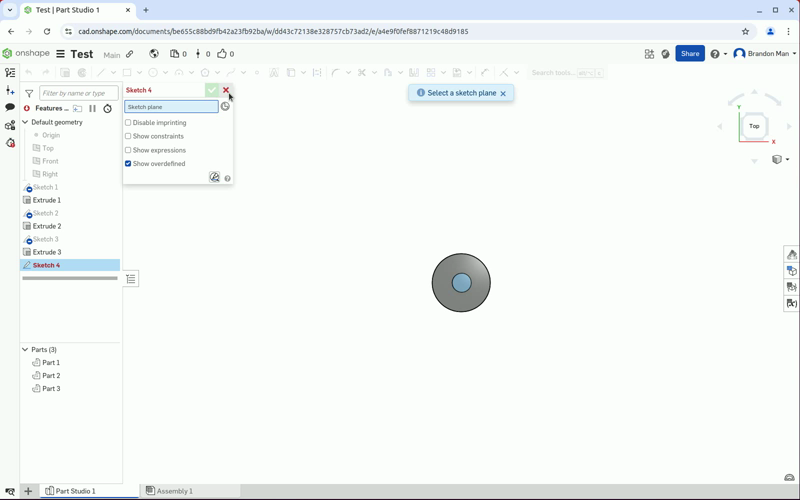
mouse_move(73, 150)
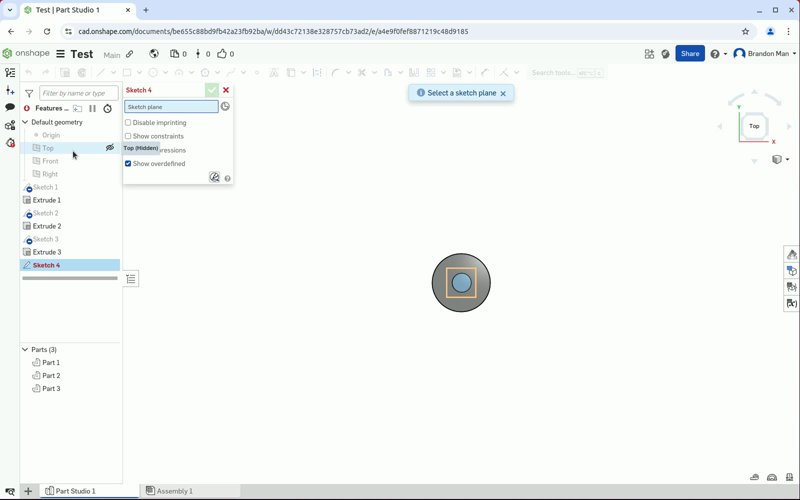
click(73, 150)
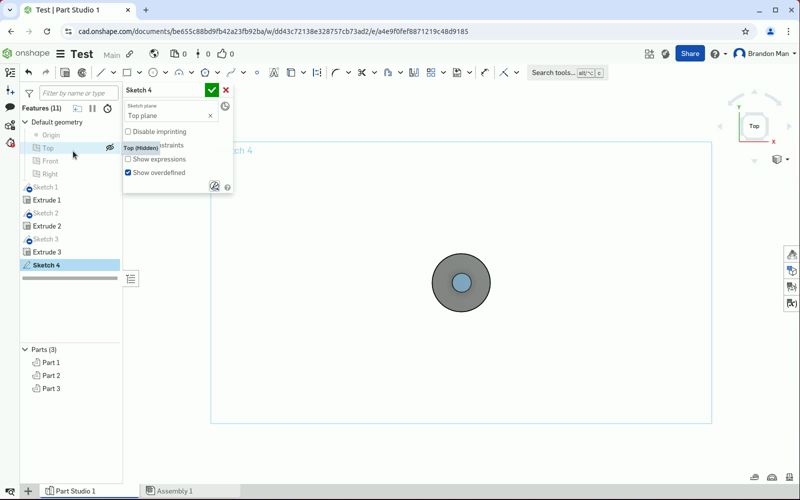
mouse_move(73, 352)
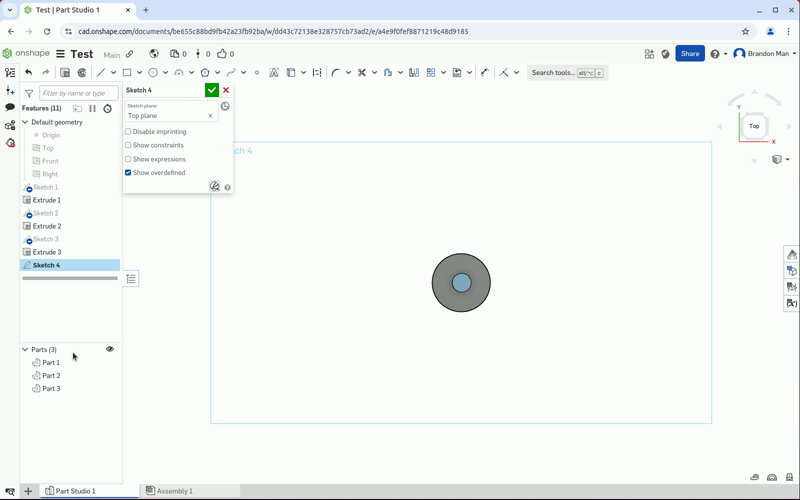
key(y)
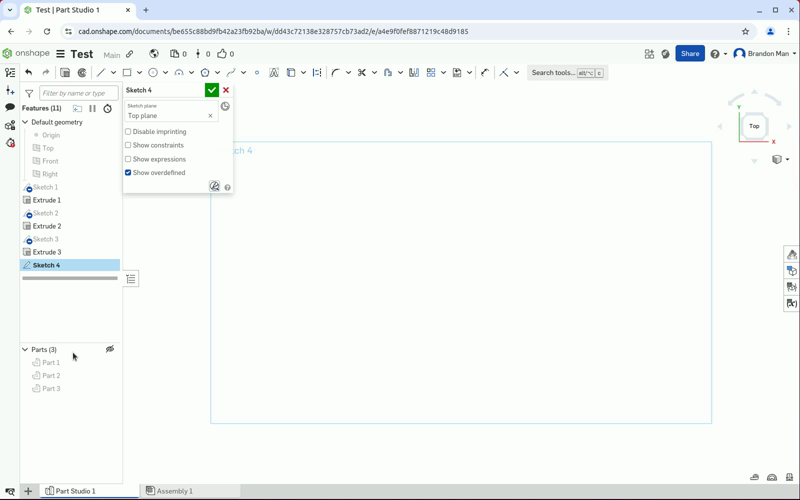
key(c)
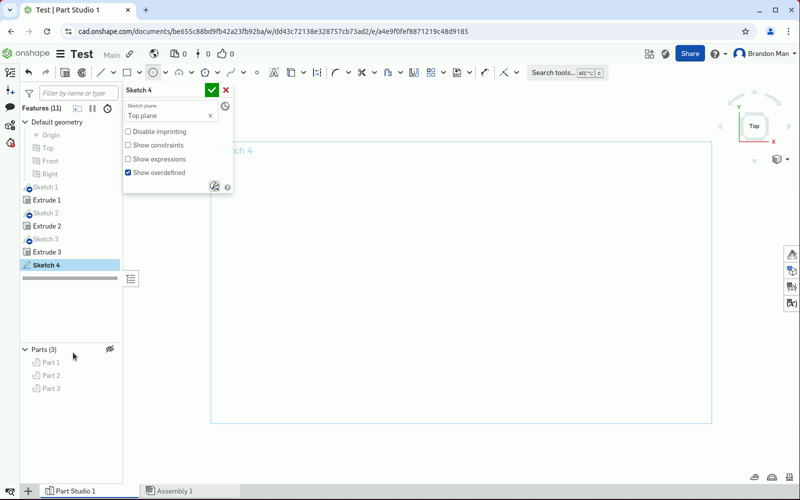
key_down(shift)
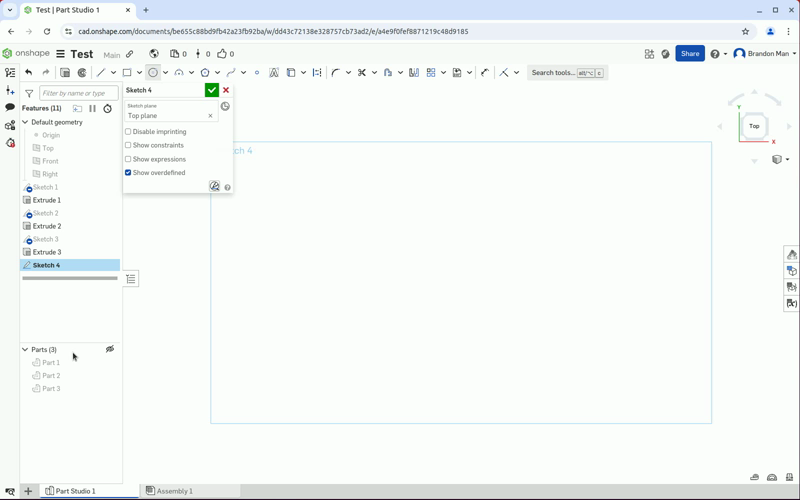
mouse_move(461, 282)
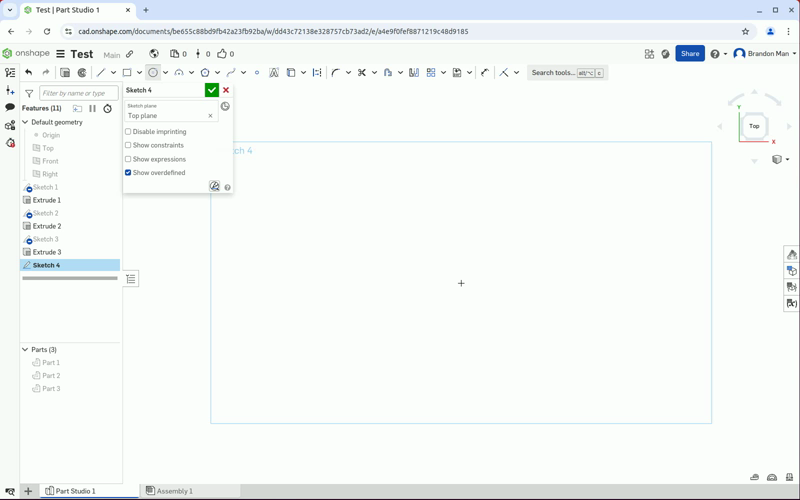
click(461, 282)
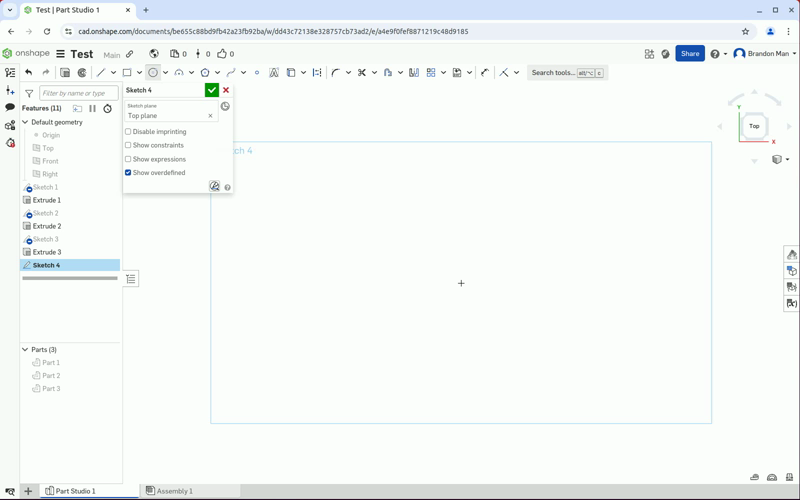
key_up(shift)
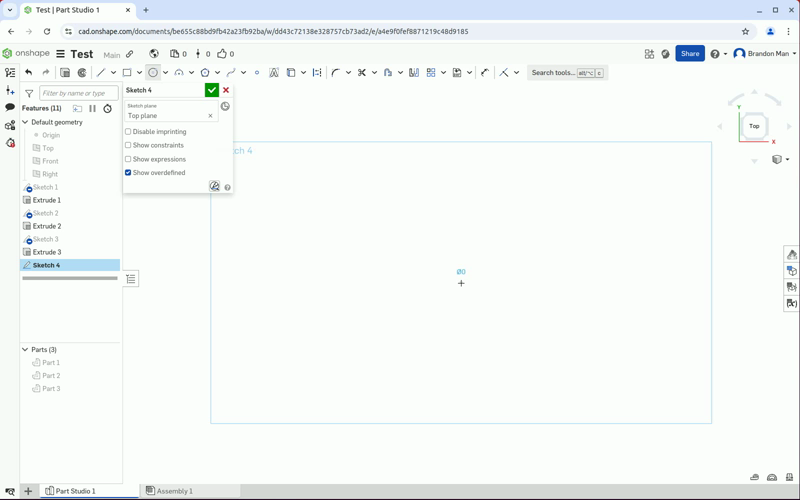
mouse_move(490, 282)
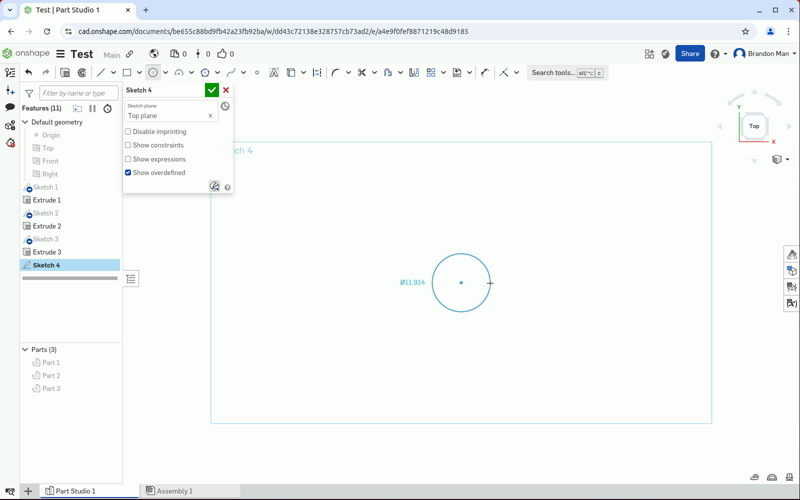
click(490, 282)
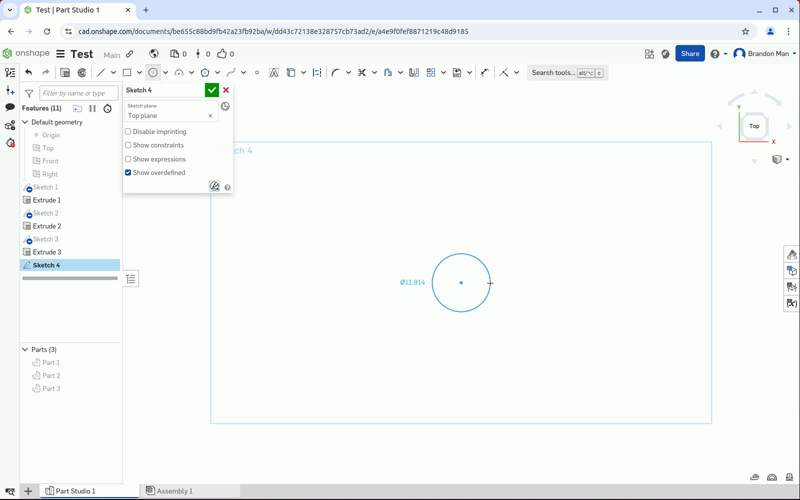
key(esc)
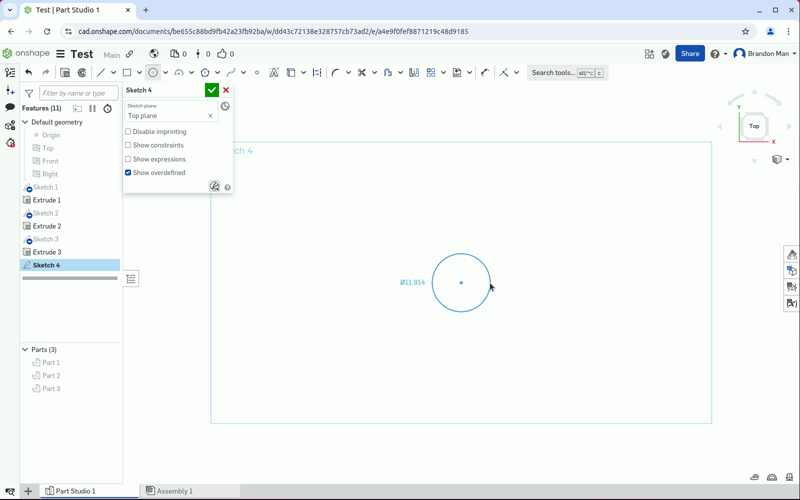
key(c)
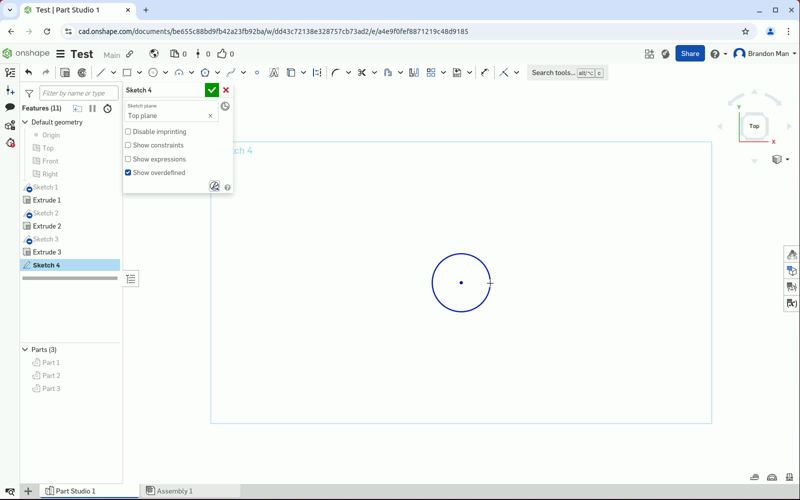
key_down(shift)
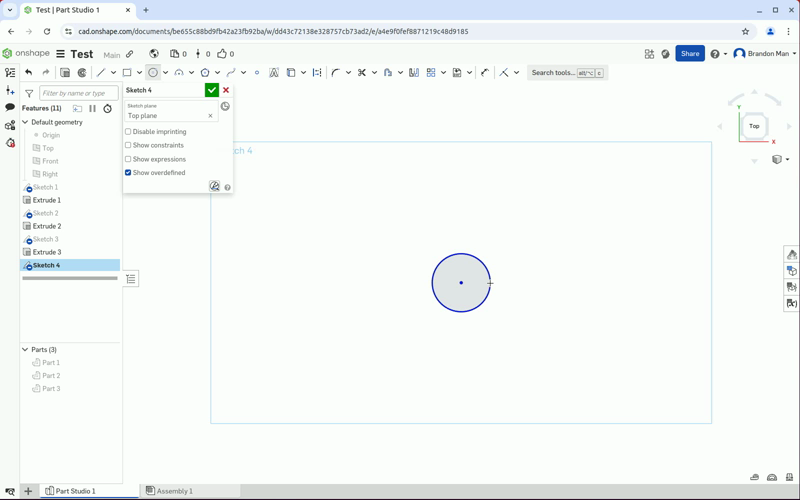
mouse_move(461, 282)
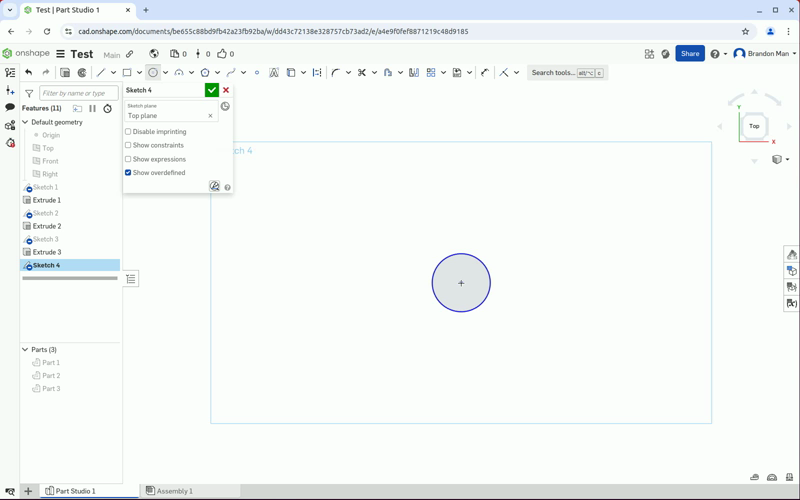
click(461, 282)
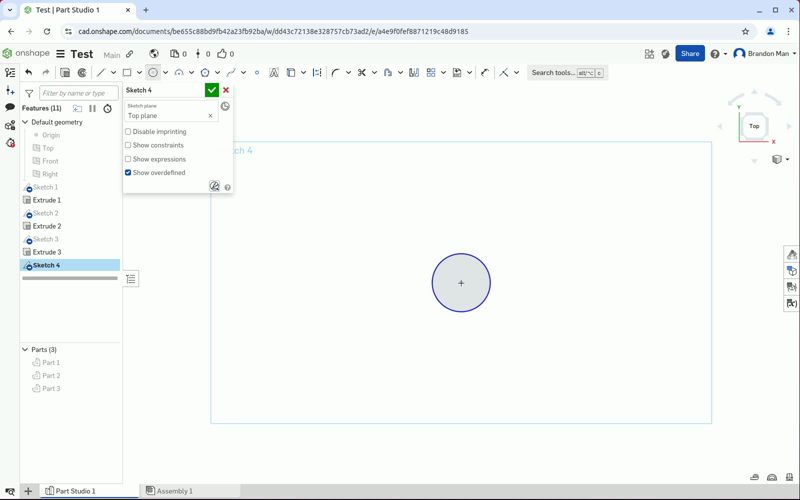
key_up(shift)
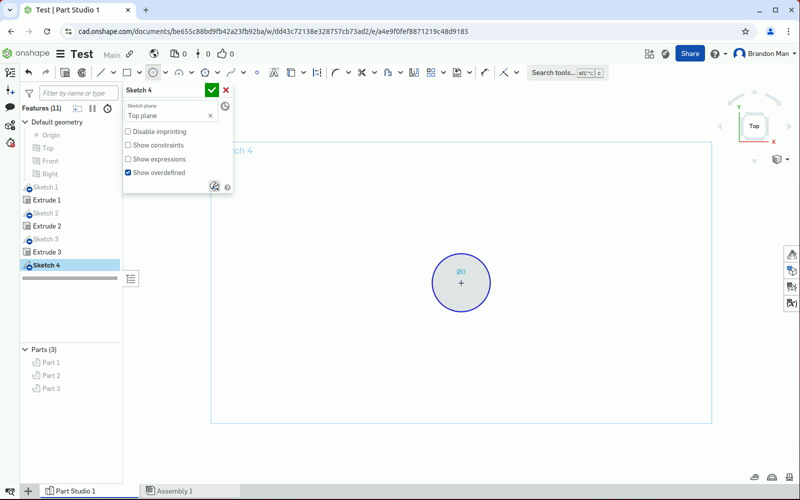
mouse_move(470, 282)
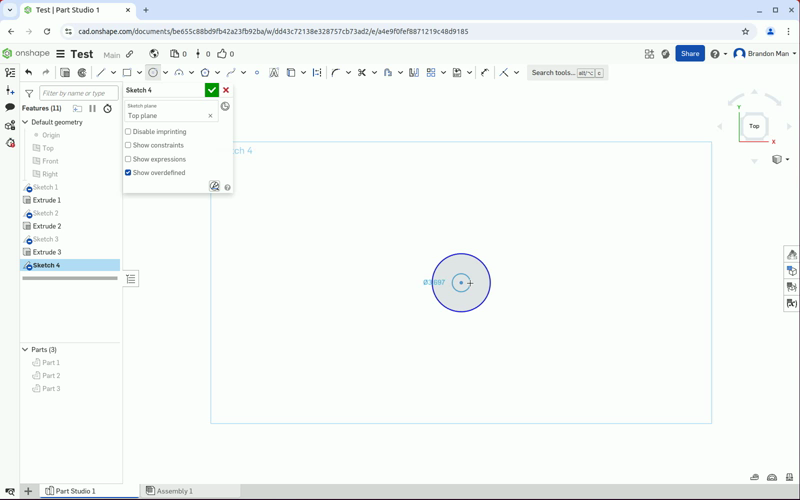
click(470, 282)
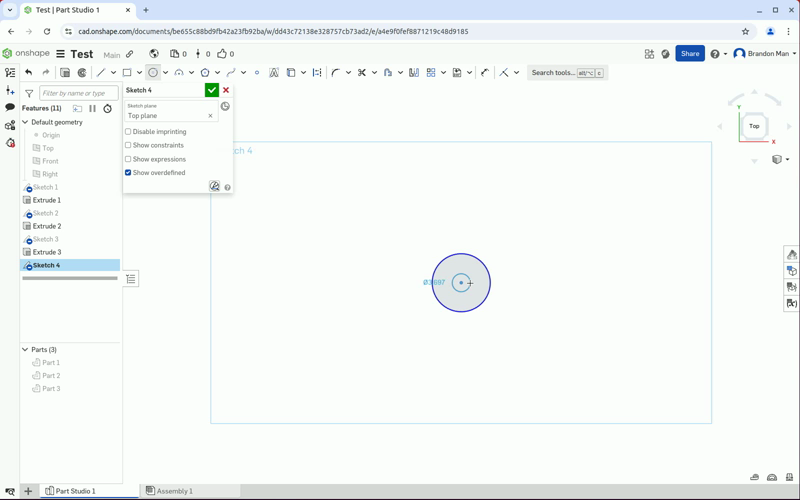
key(esc)
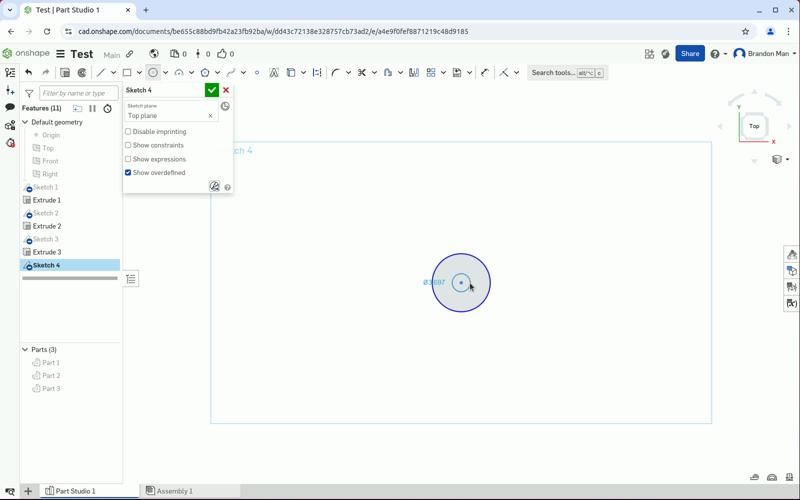
mouse_move(451, 272)
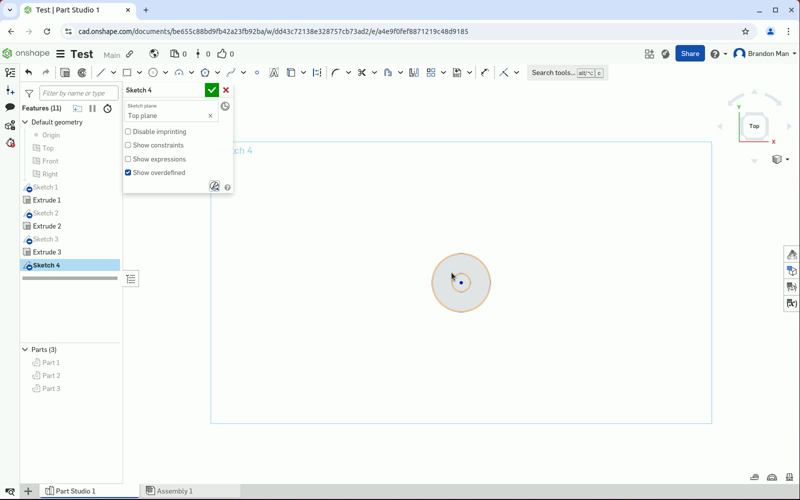
click(451, 272)
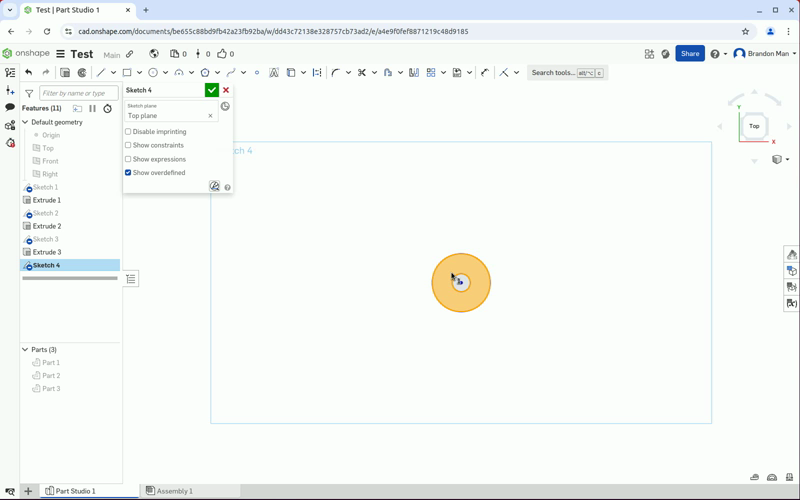
mouse_move(73, 352)
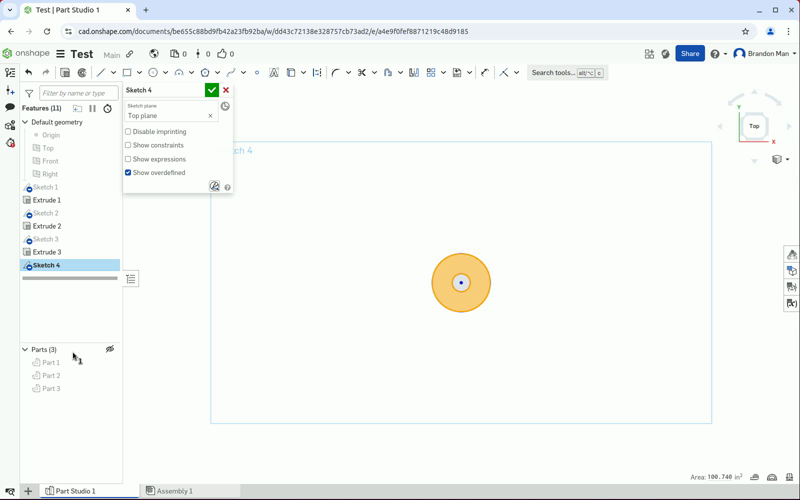
key(shift+y)
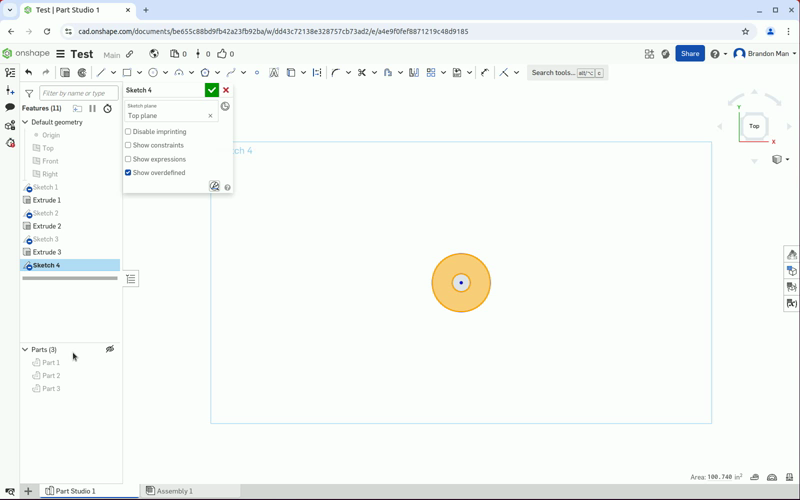
key(shift+e)
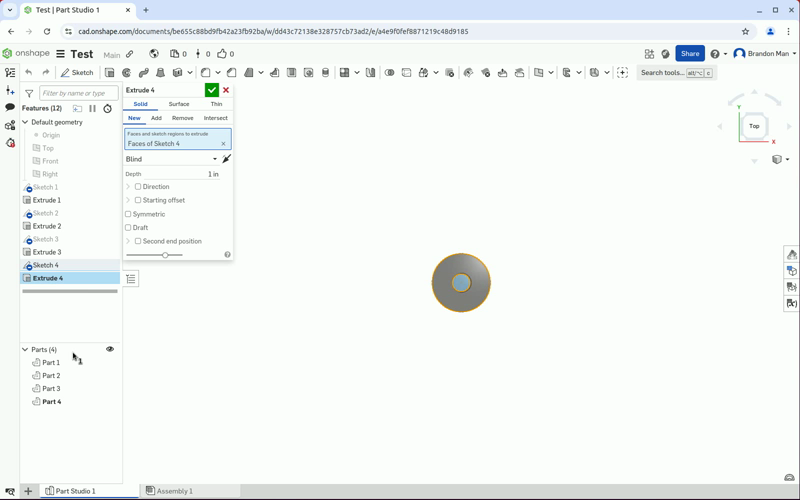
mouse_move(143, 106)
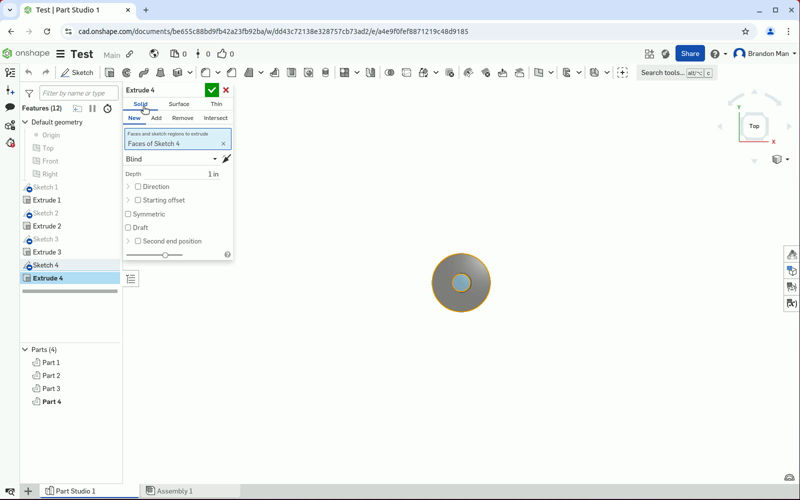
click(143, 106)
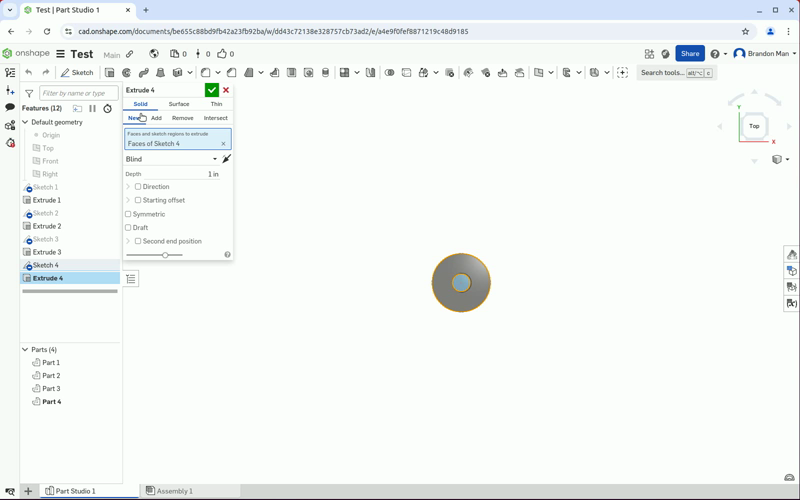
mouse_move(137, 120)
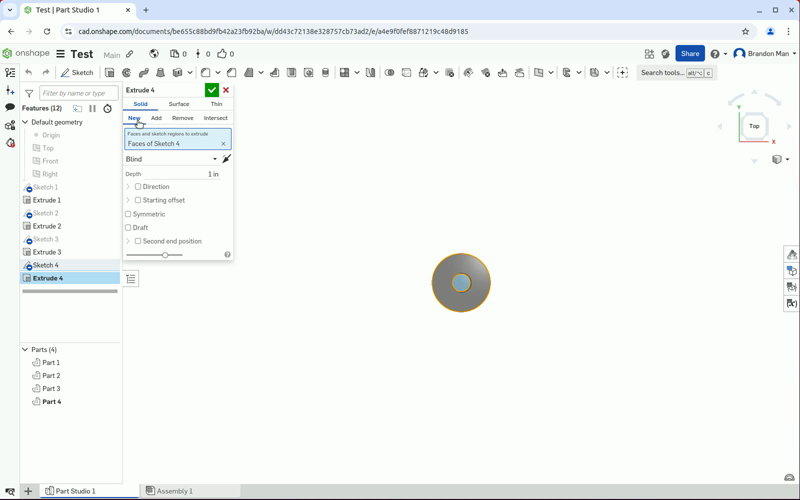
click(137, 120)
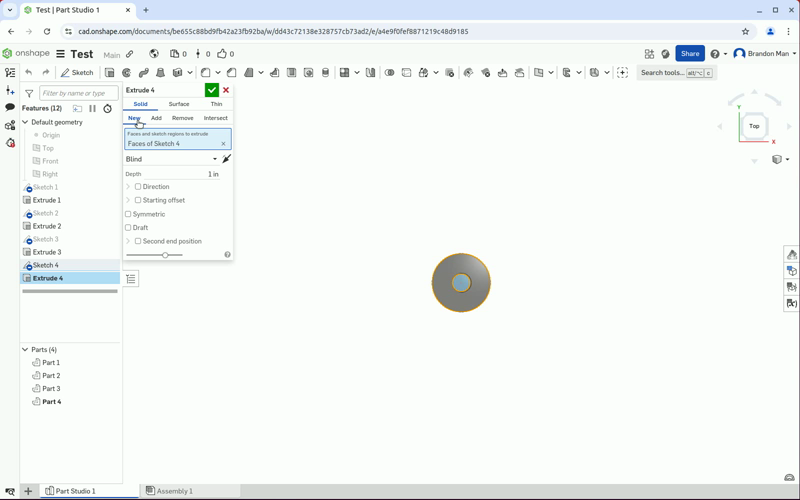
key(tab, 4)
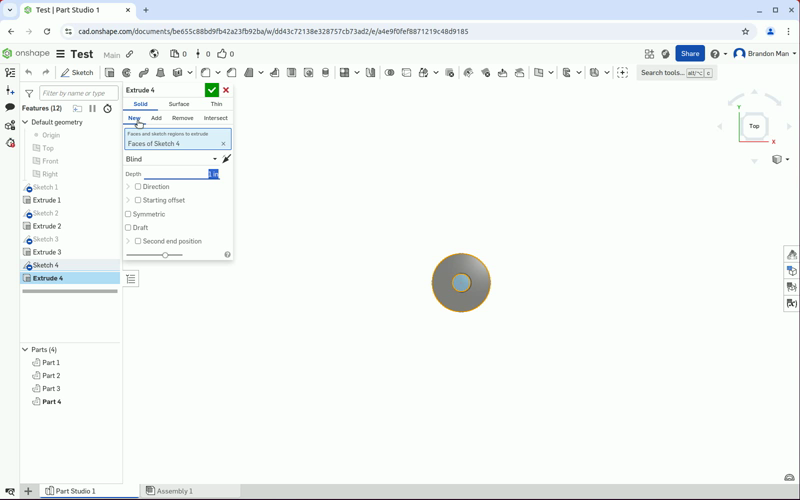
text(1.926)
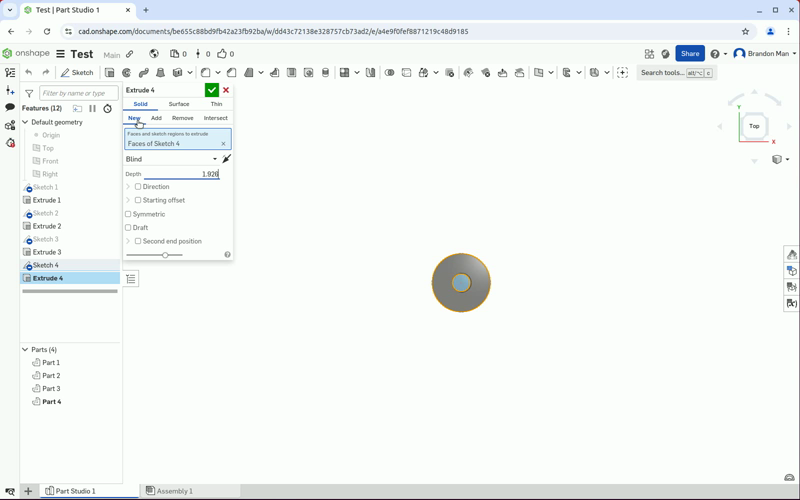
key(tab, 3)
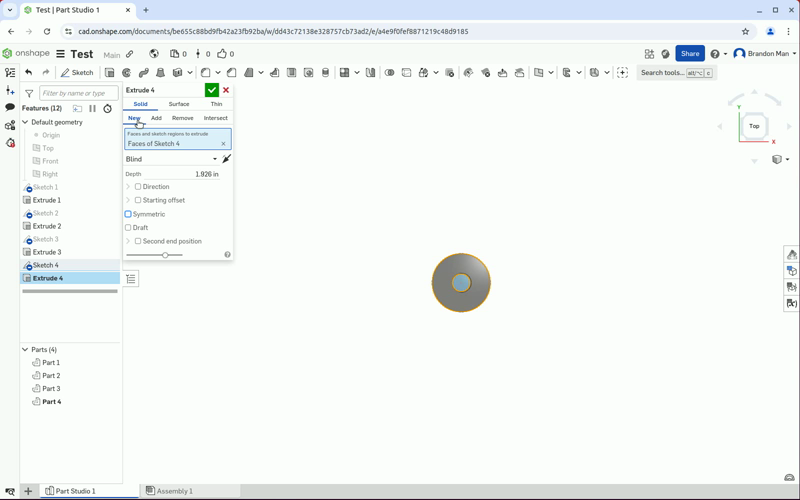
key(space)
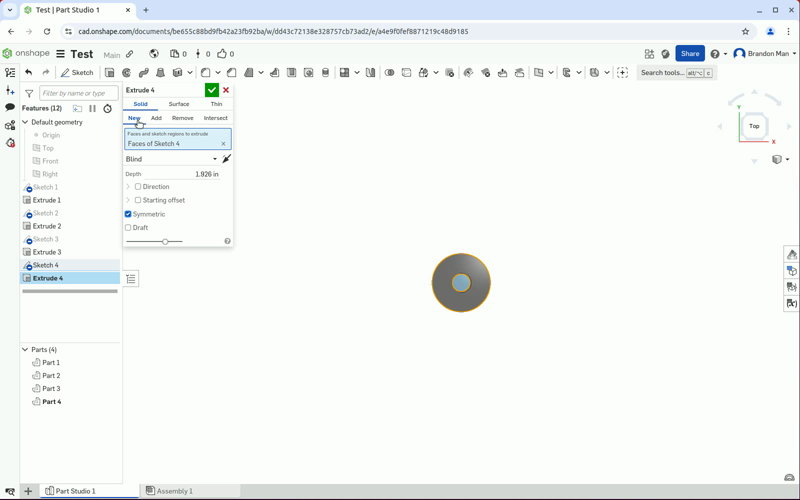
key(enter)
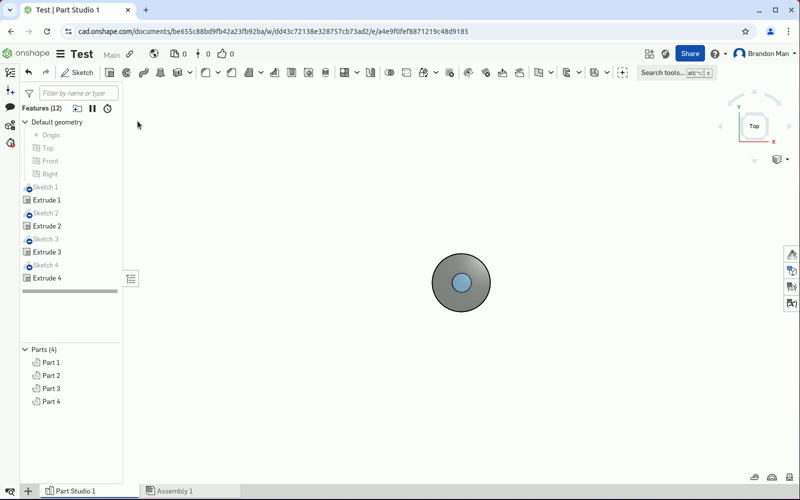
key(shift+h)
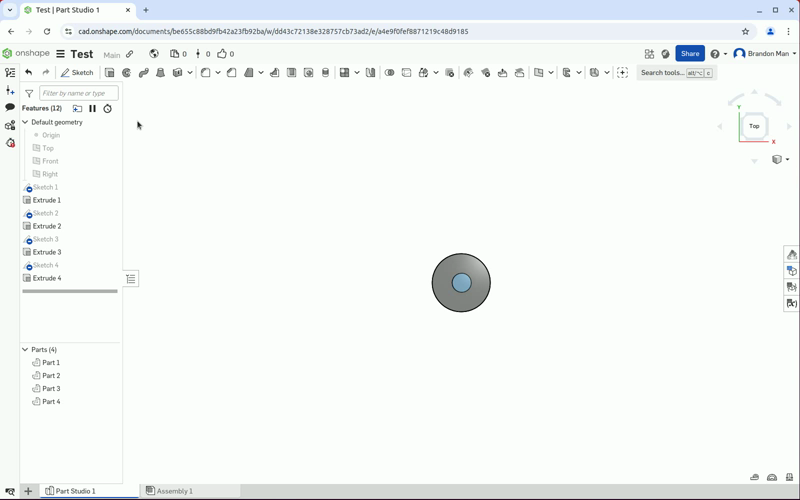
key(shift+h)
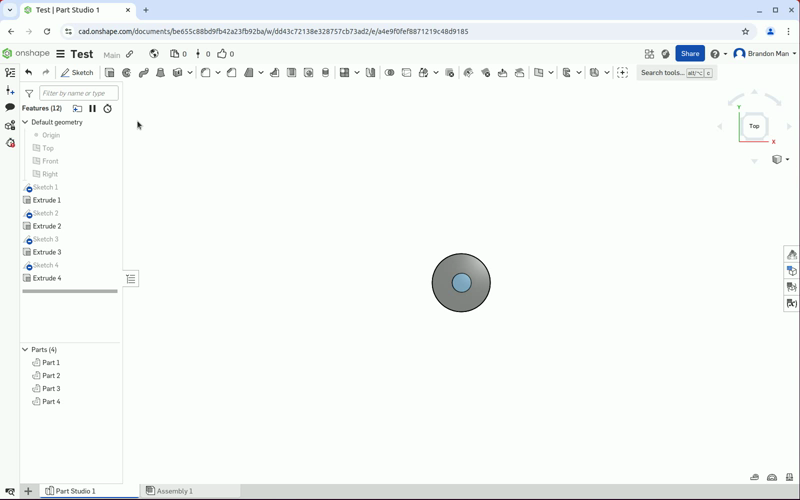
mouse_move(73, 189)
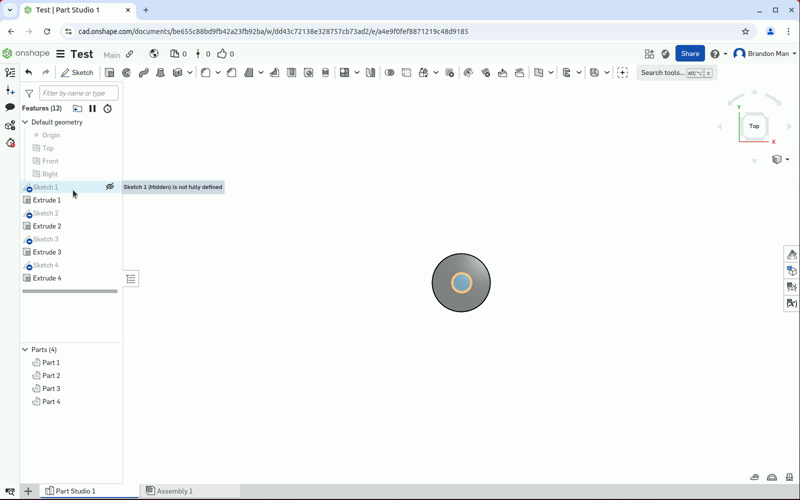
click(73, 189)
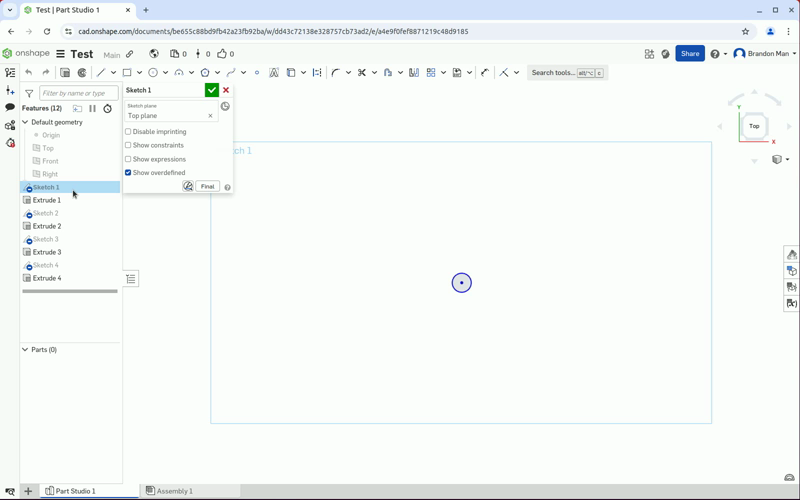
mouse_move(229, 92)
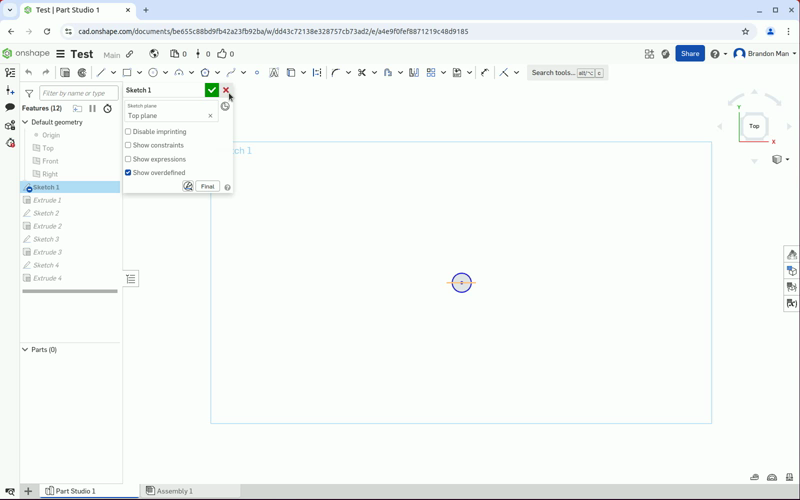
click(229, 92)
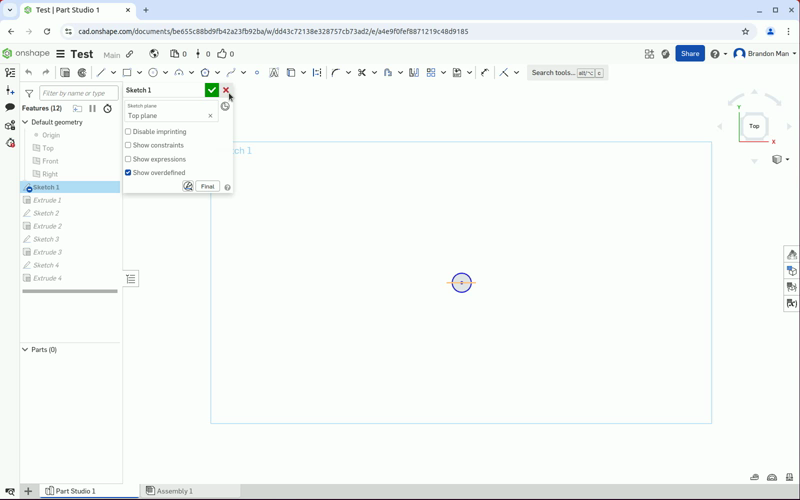
key(shift+s)
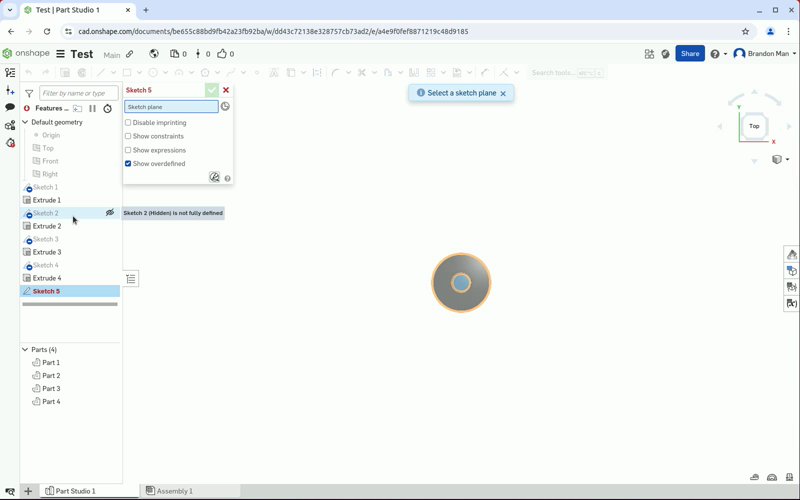
scroll(3)
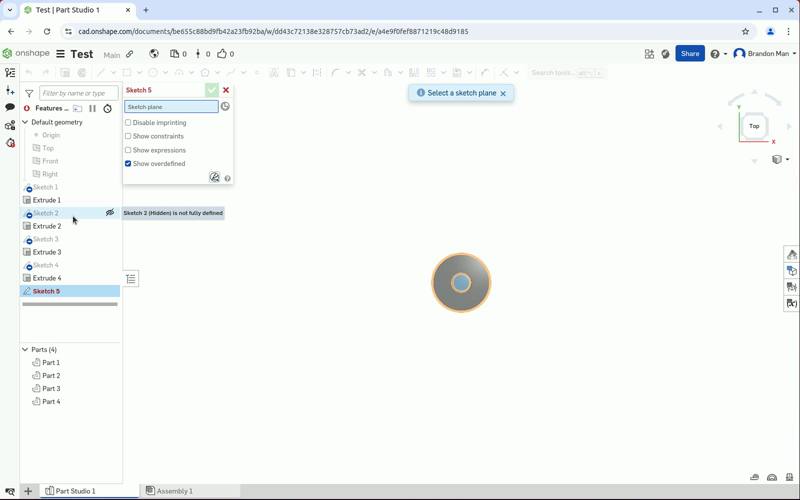
mouse_move(73, 150)
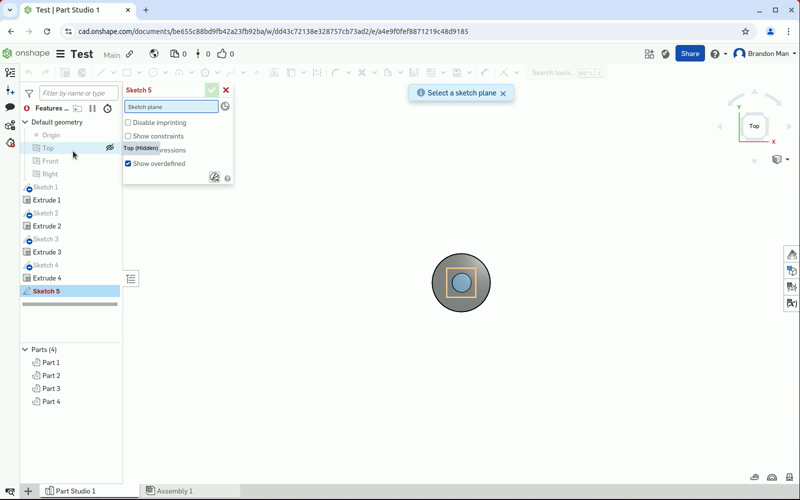
click(73, 150)
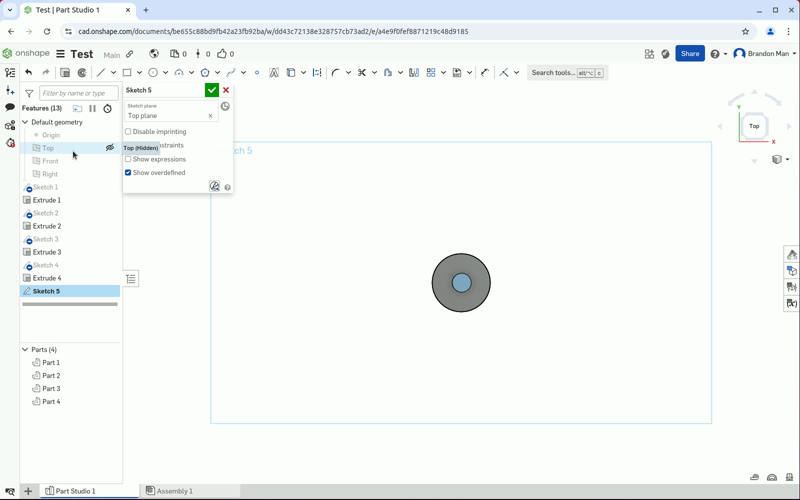
mouse_move(73, 352)
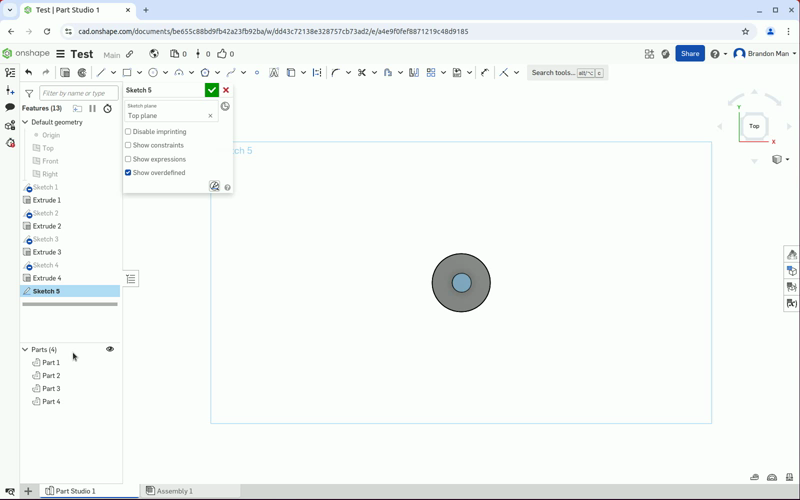
key(y)
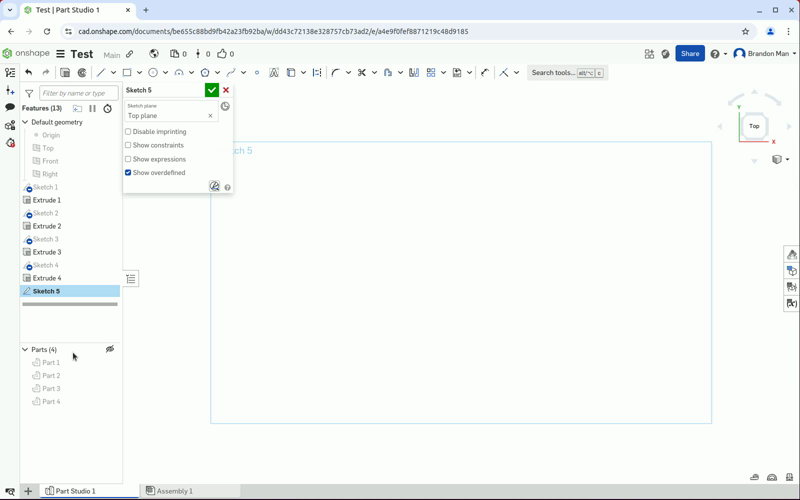
key(l)
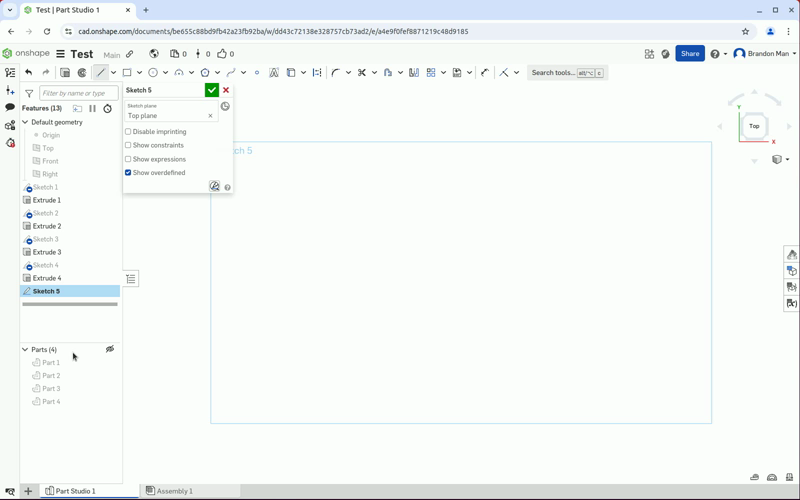
key_down(shift)
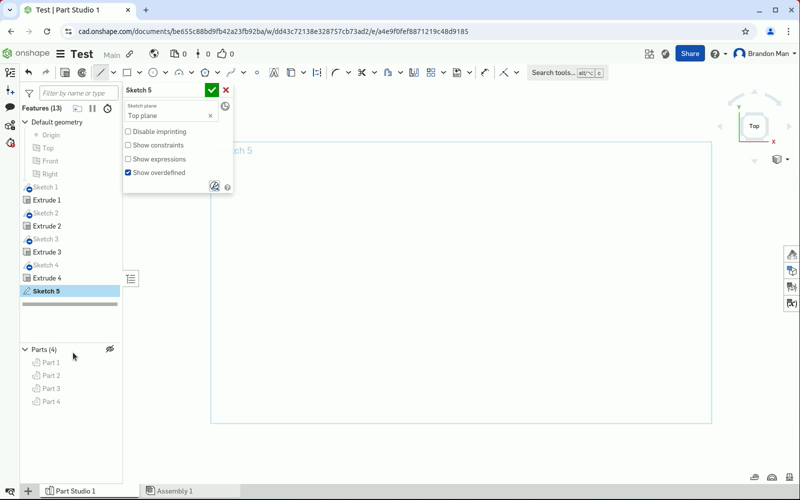
mouse_move(464, 311)
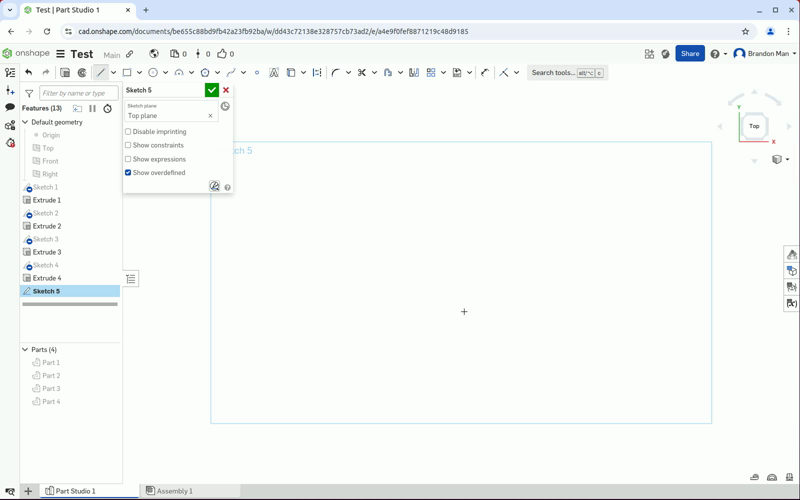
click(464, 311)
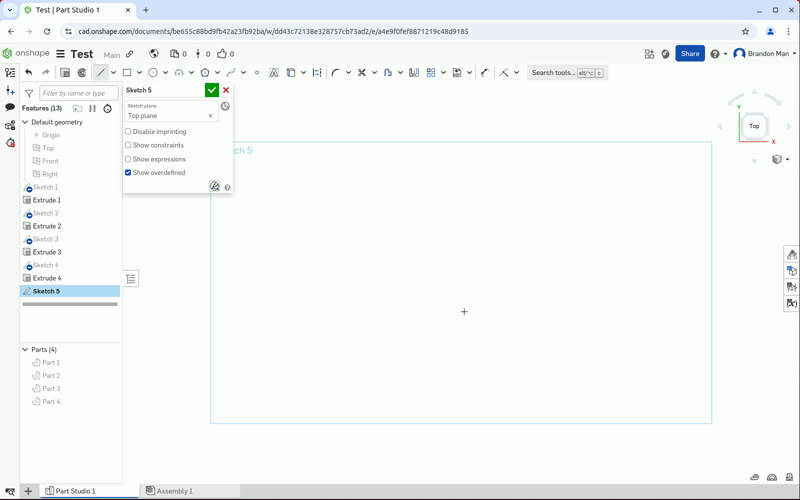
key_up(shift)
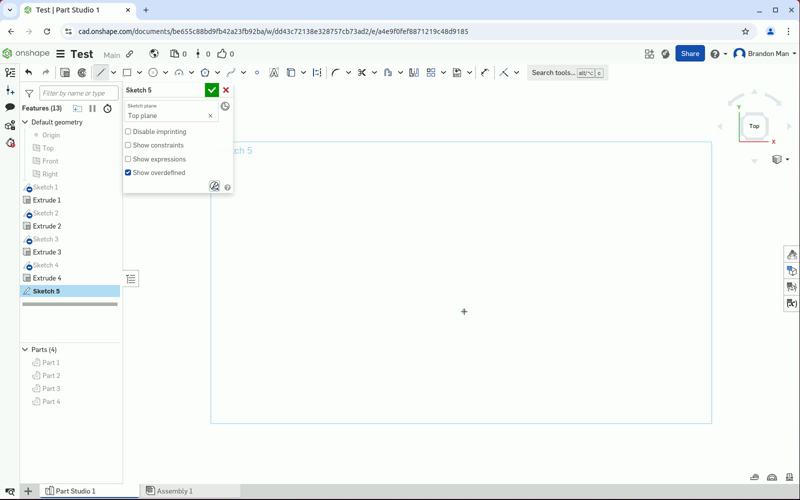
key_down(shift)
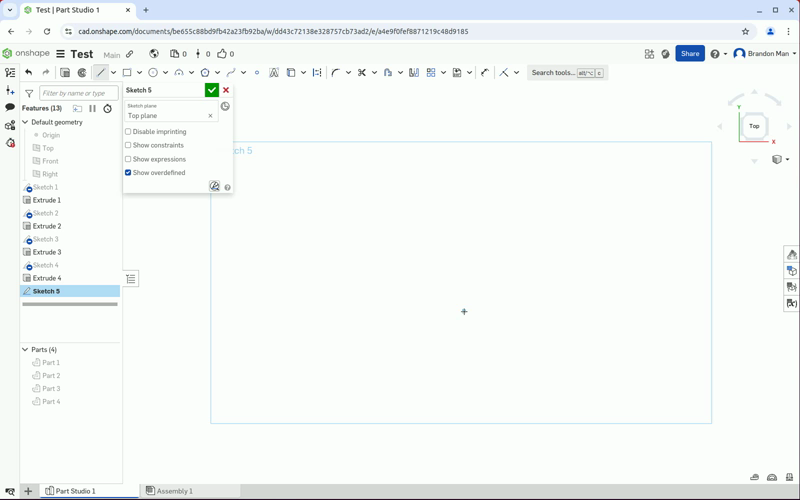
mouse_move(573, 297)
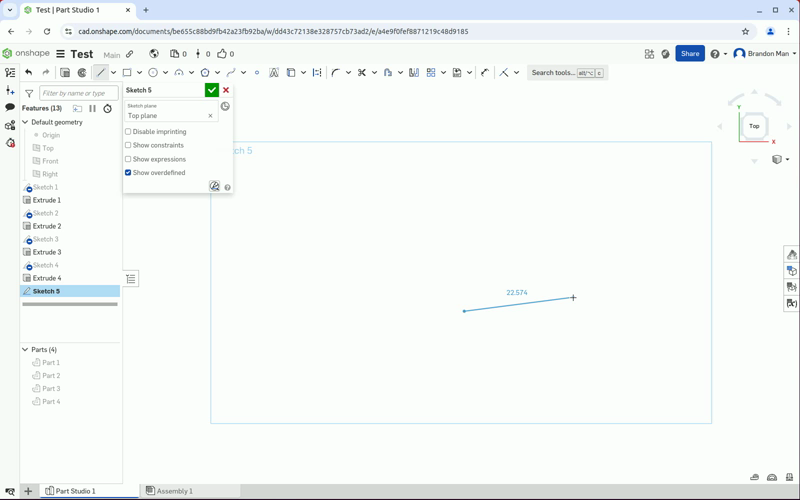
click(573, 297)
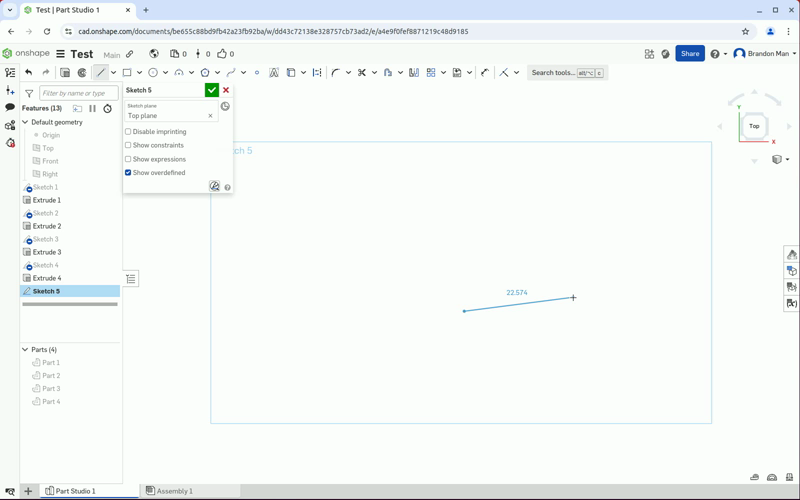
key_up(shift)
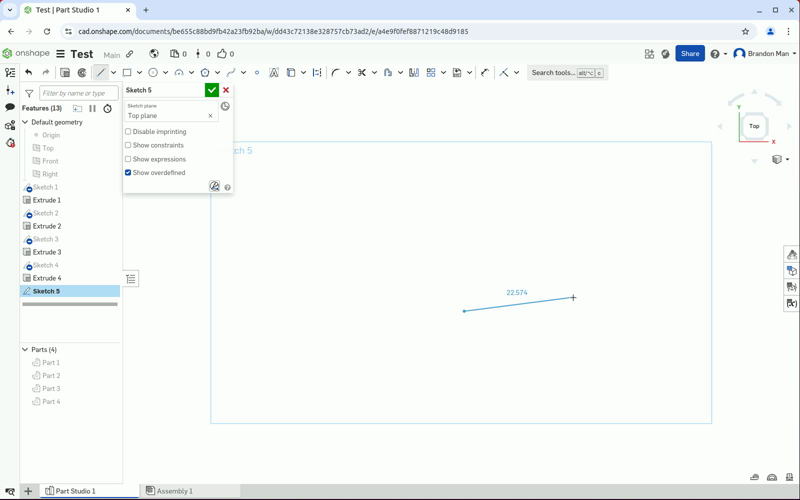
key_down(shift)
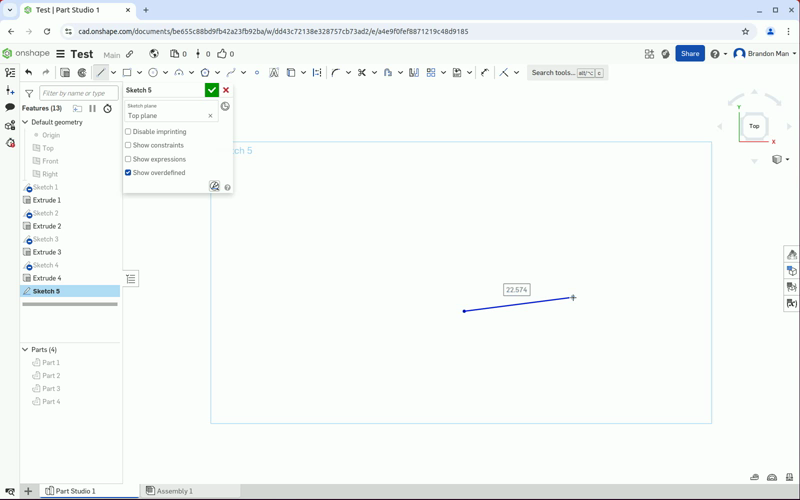
mouse_move(589, 297)
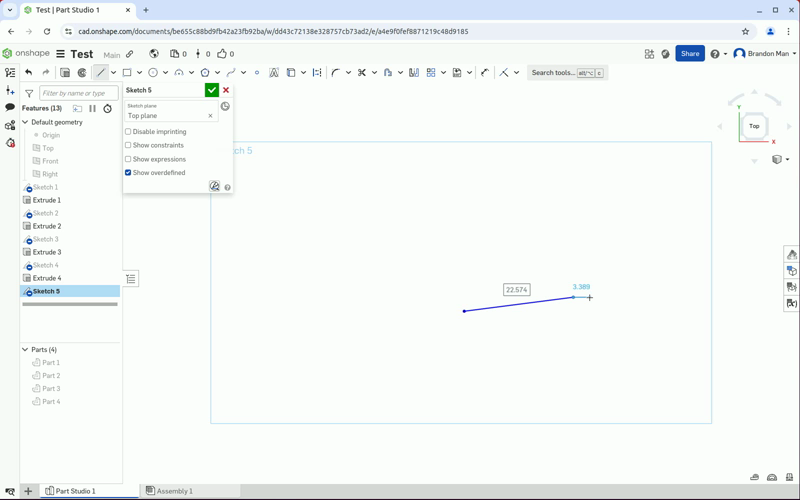
mouse_move(573, 268)
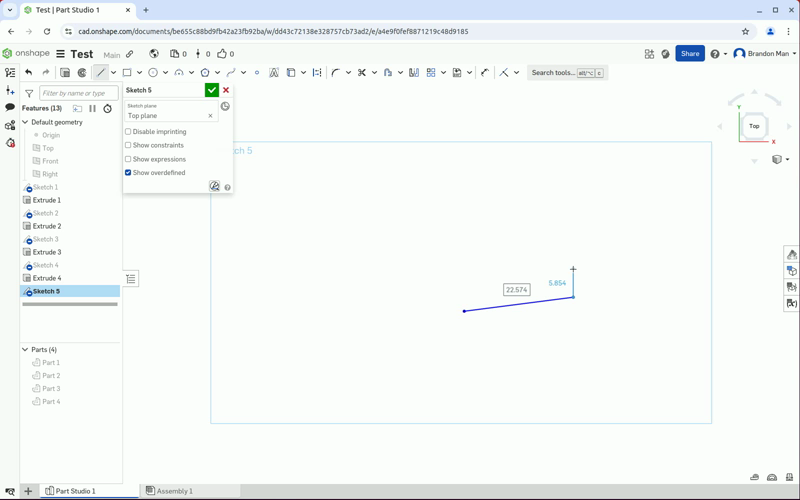
click(573, 268)
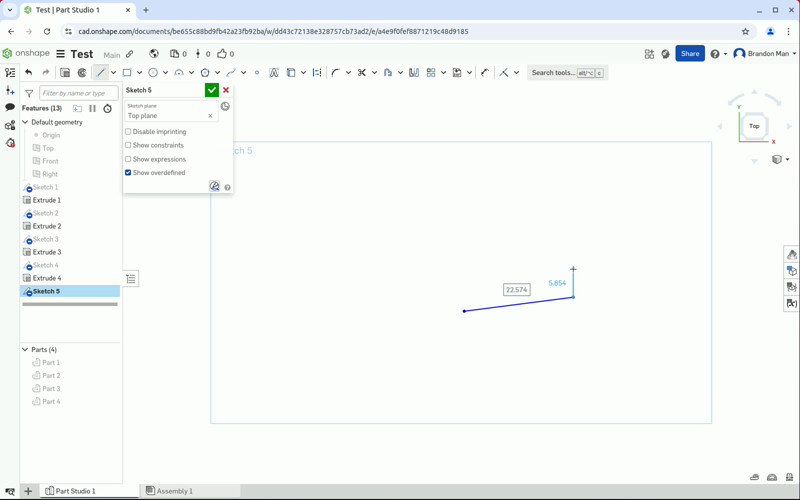
key_up(shift)
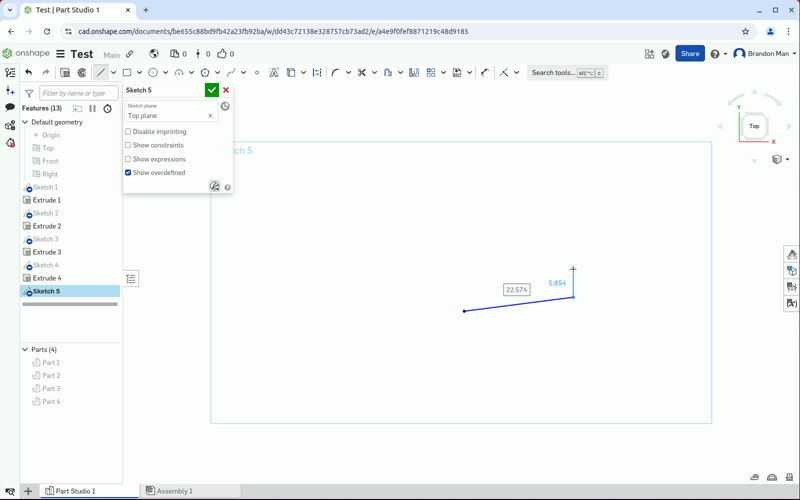
key_down(shift)
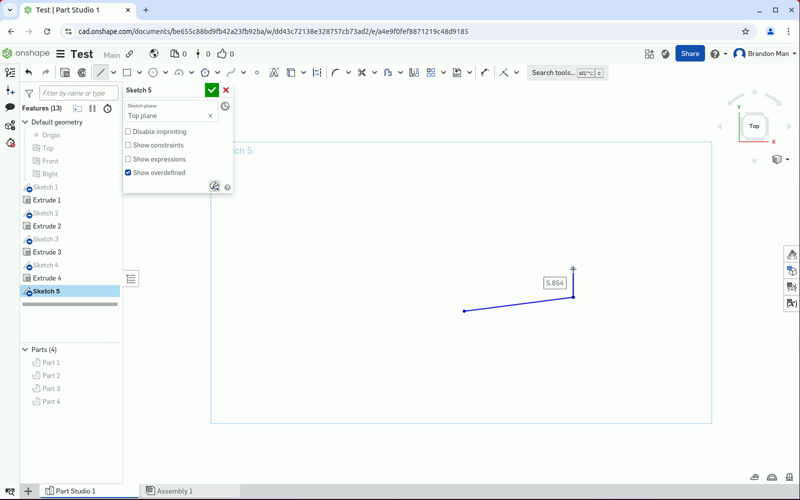
mouse_move(464, 255)
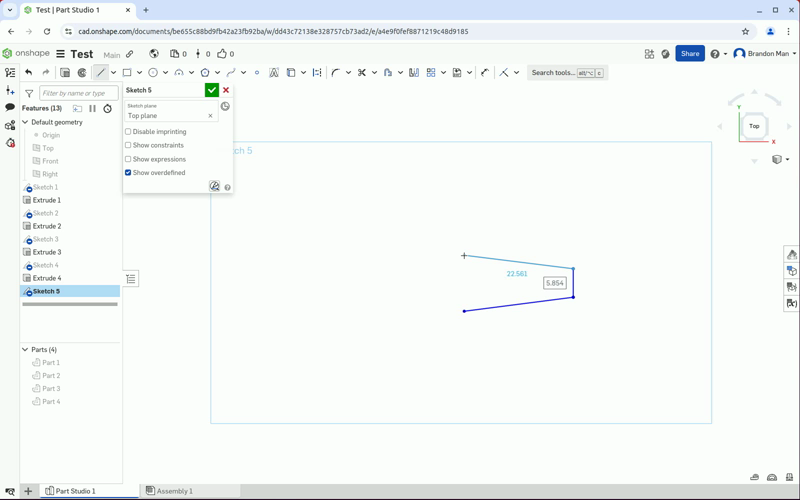
click(464, 255)
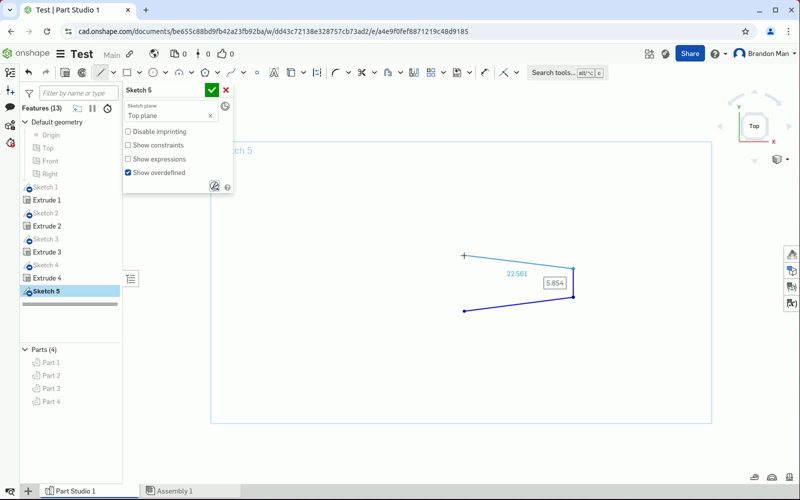
key_up(shift)
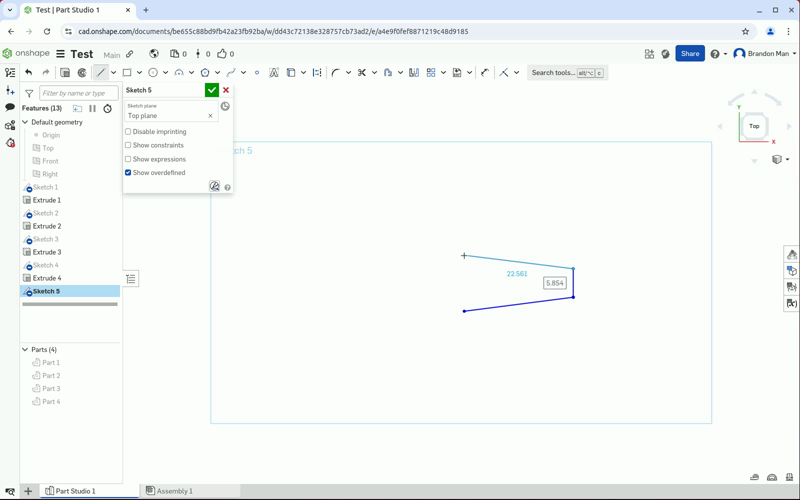
key(esc)
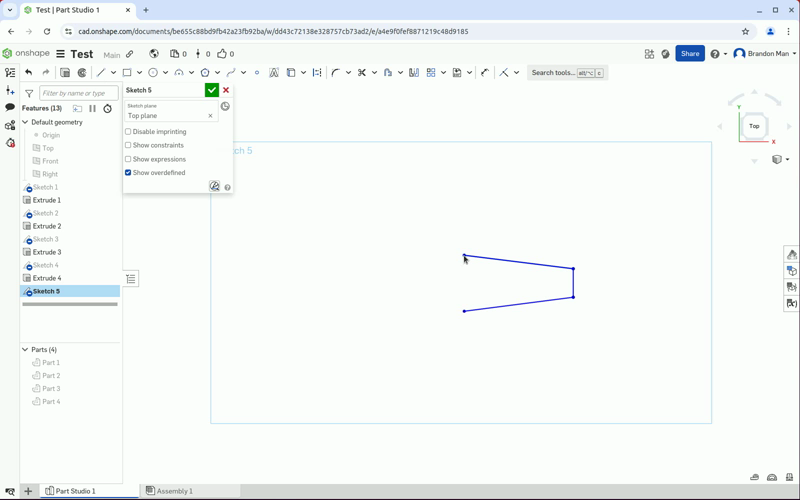
key(a)
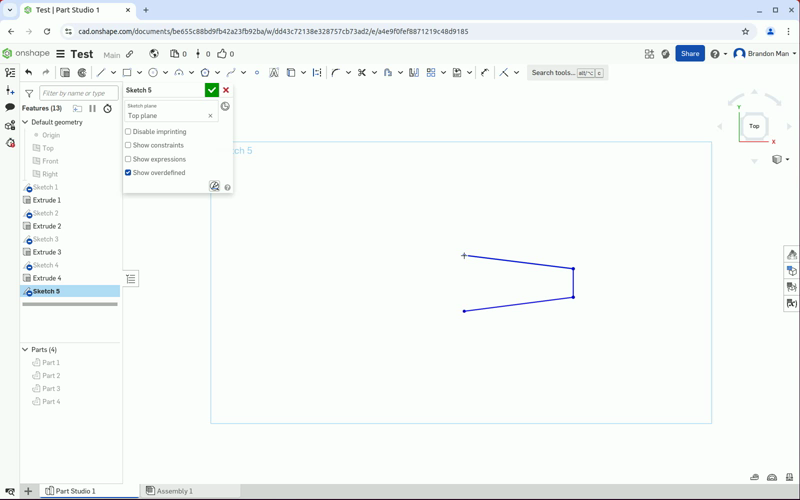
mouse_move(464, 255)
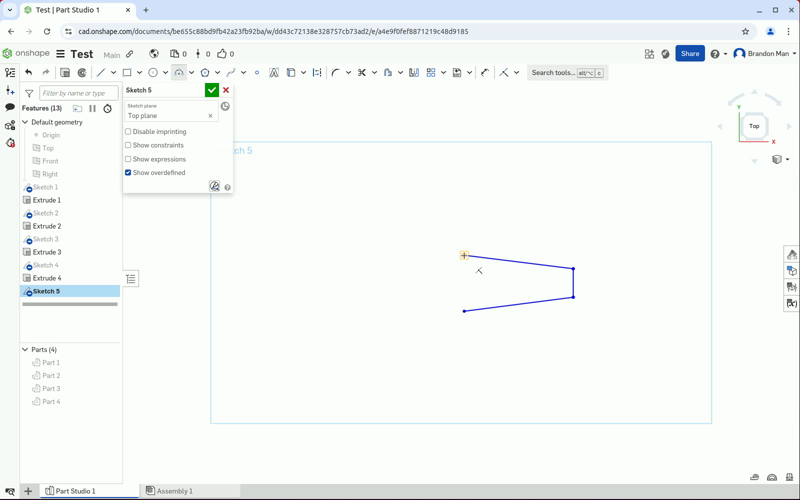
click(464, 255)
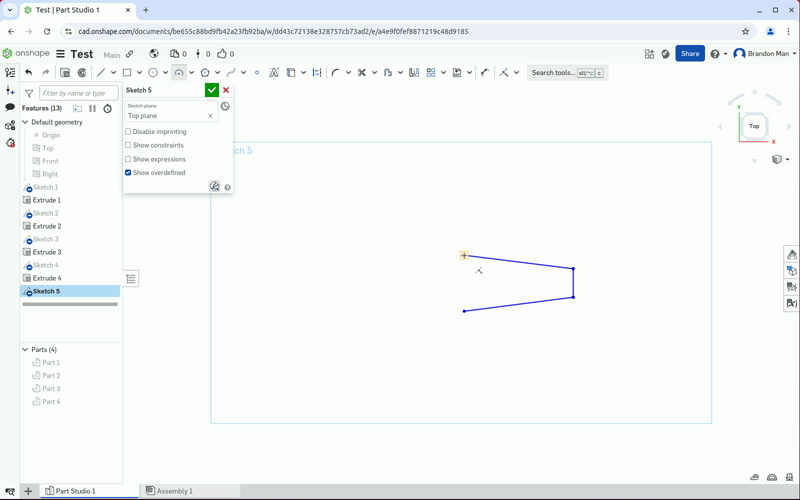
mouse_move(464, 311)
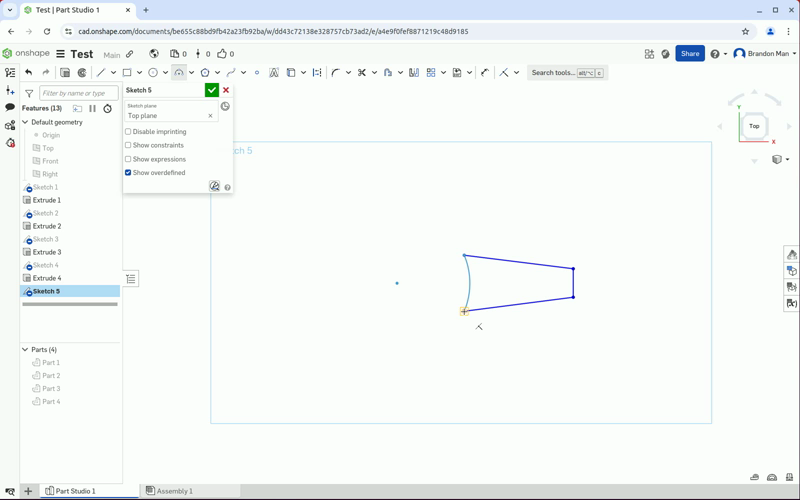
click(464, 311)
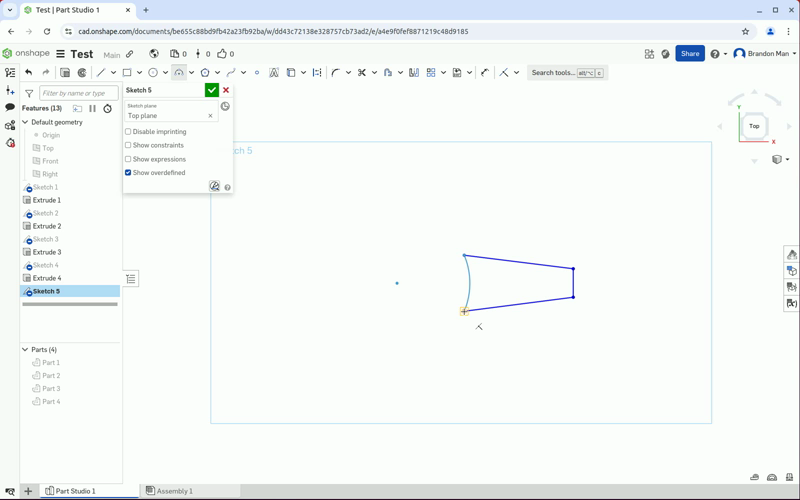
key_down(shift)
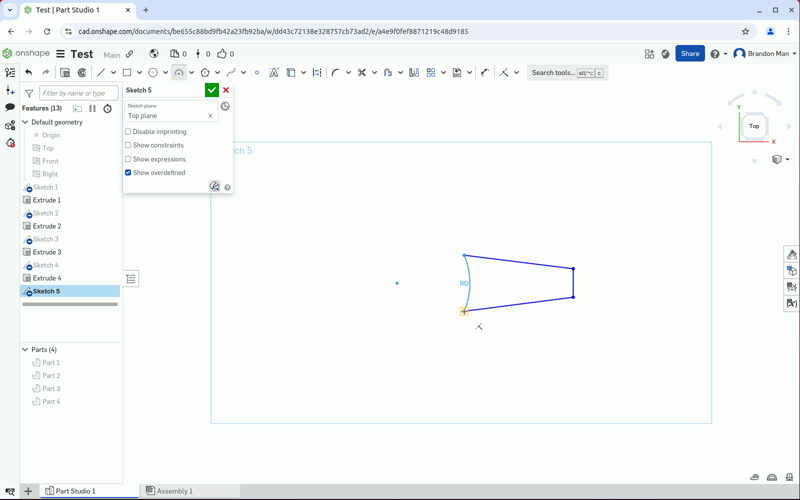
mouse_move(489, 282)
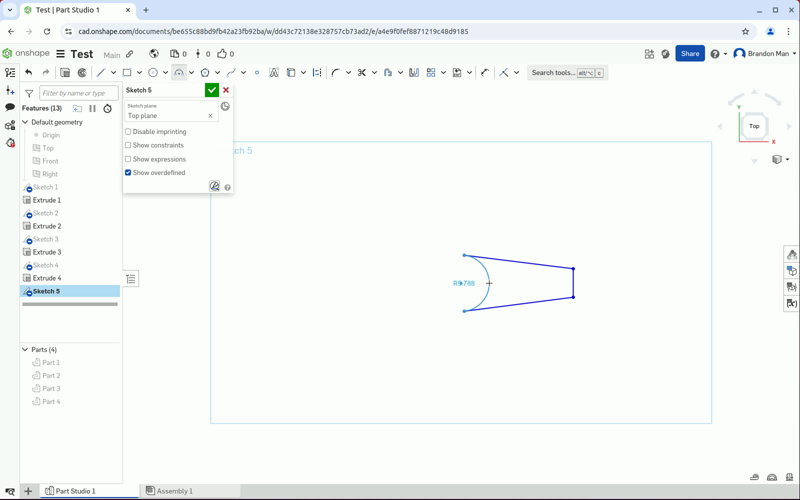
click(489, 282)
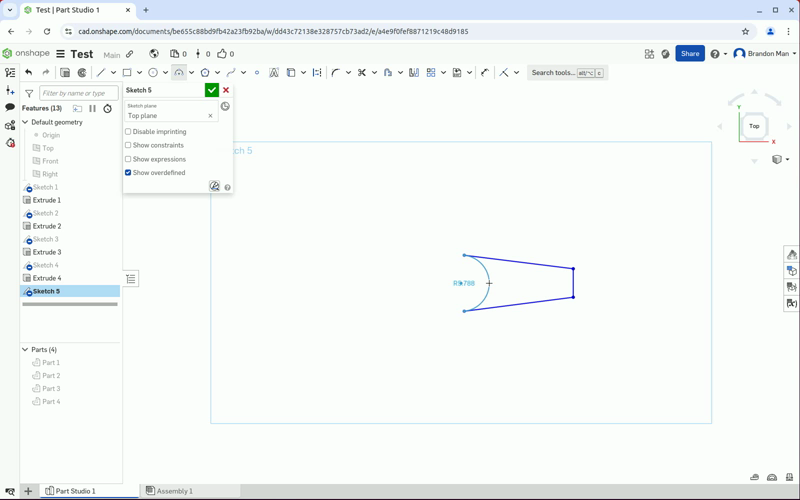
key_up(shift)
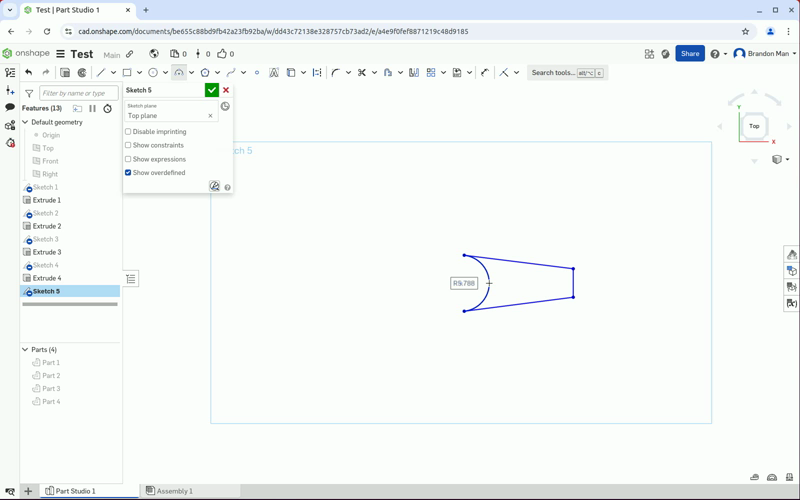
key(esc)
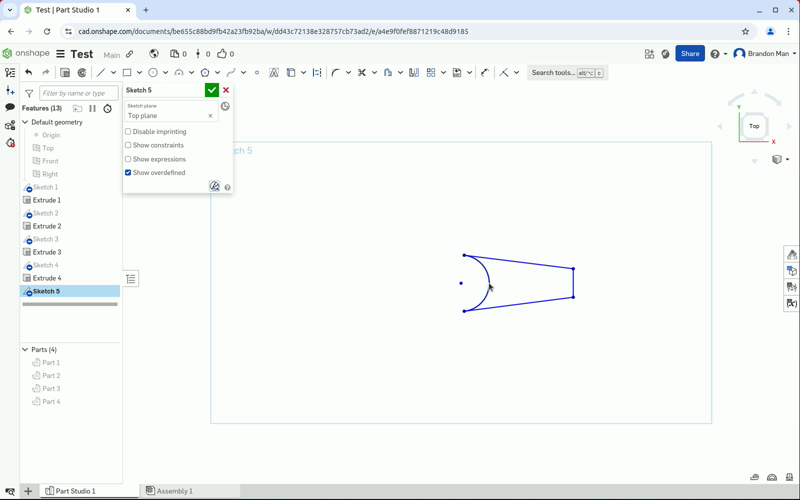
mouse_move(540, 278)
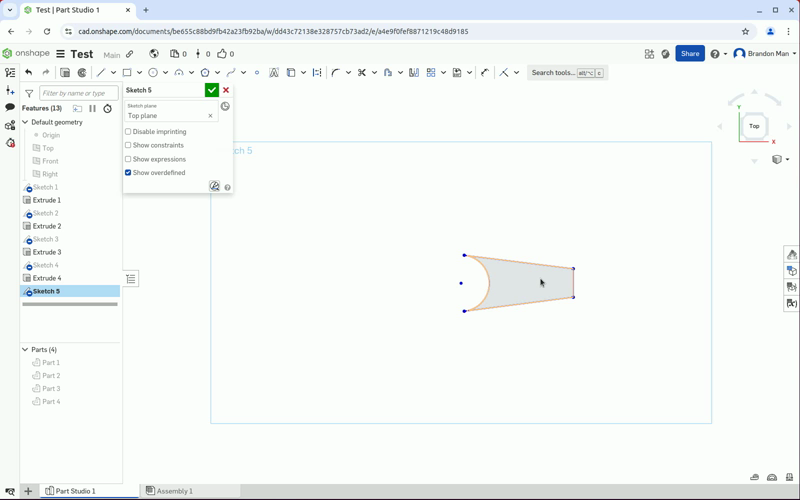
click(540, 278)
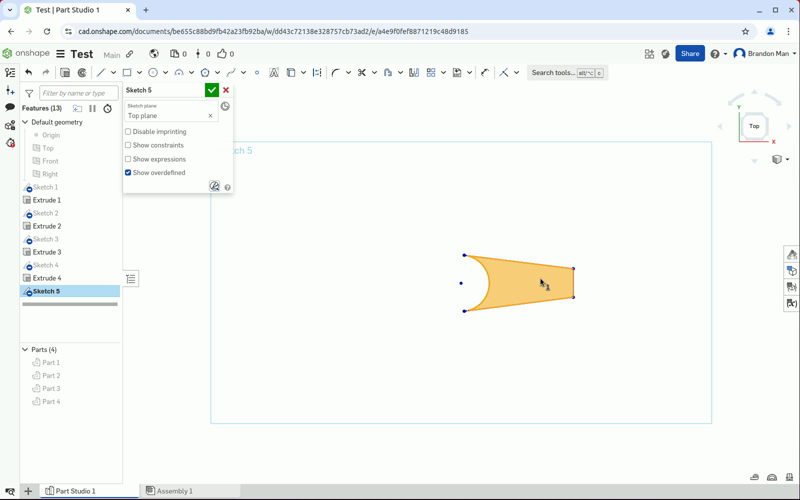
mouse_move(73, 352)
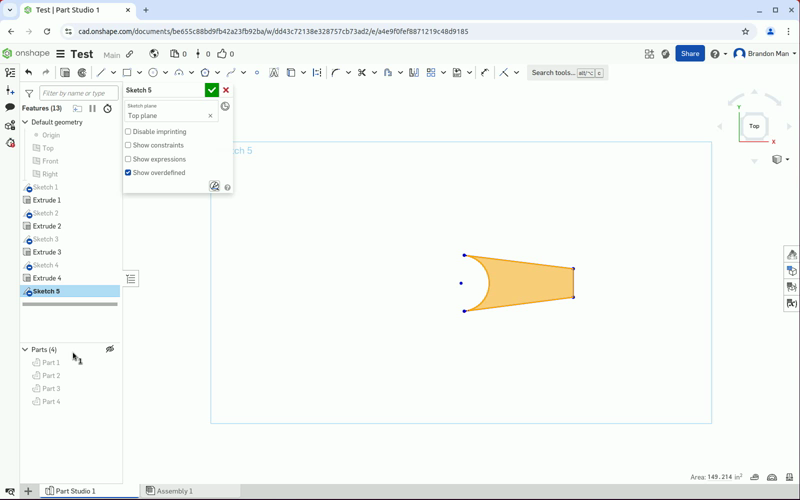
key(shift+y)
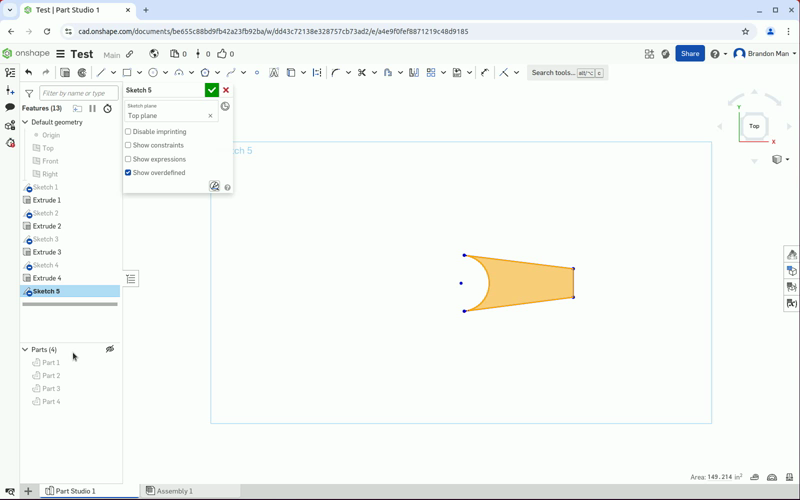
key(shift+e)
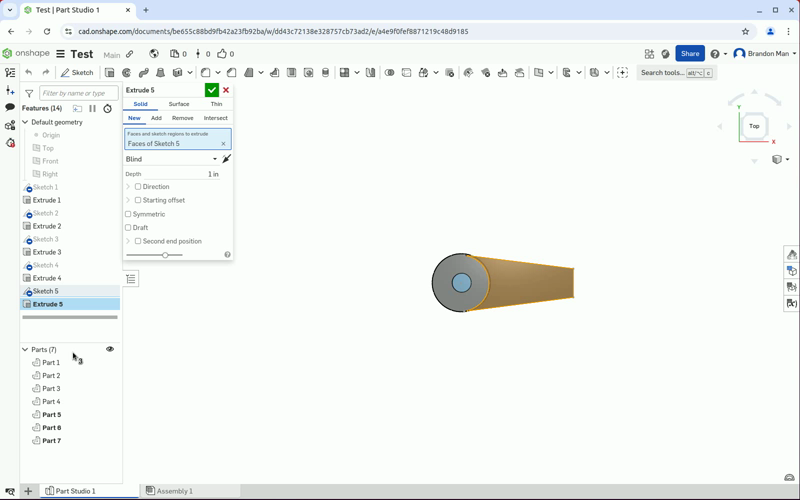
mouse_move(143, 106)
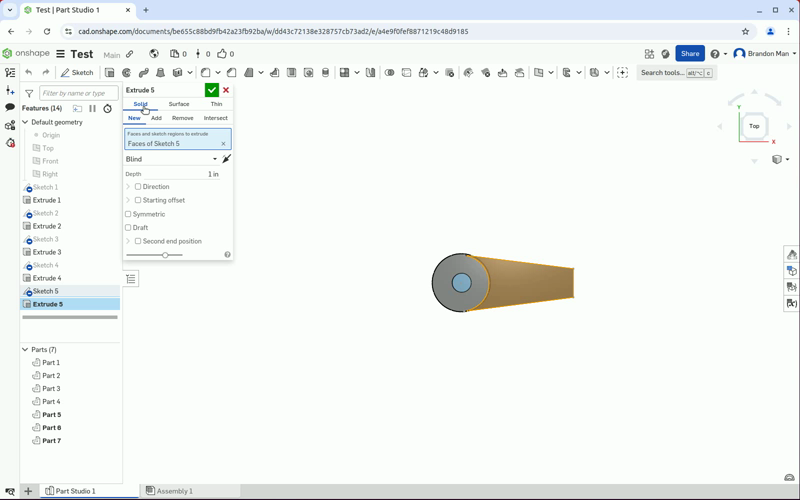
click(143, 106)
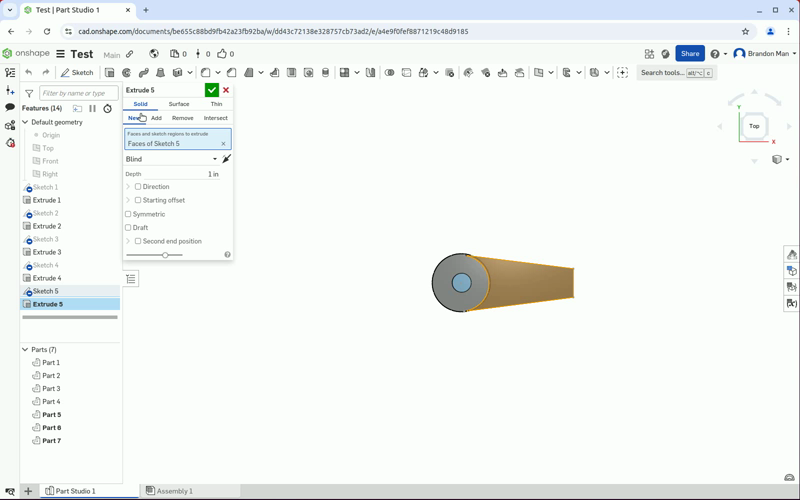
mouse_move(137, 120)
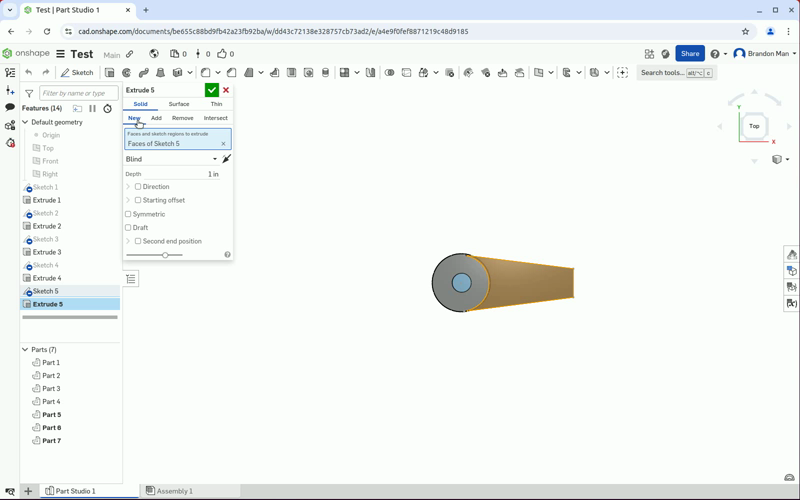
click(137, 120)
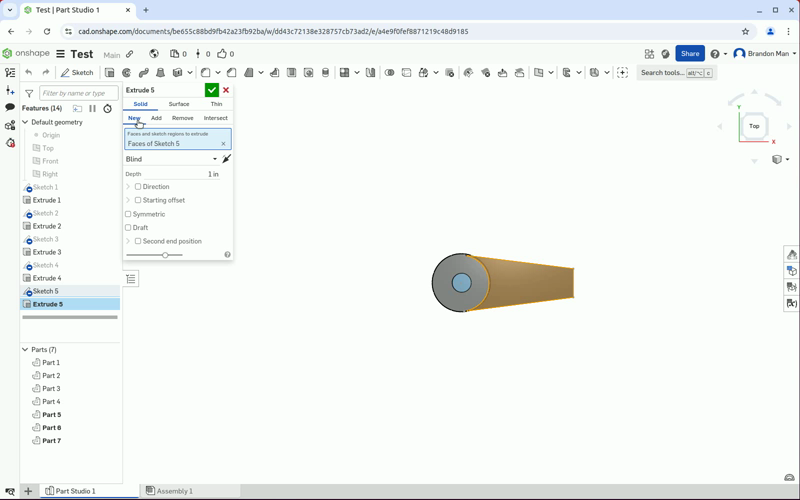
key(tab, 4)
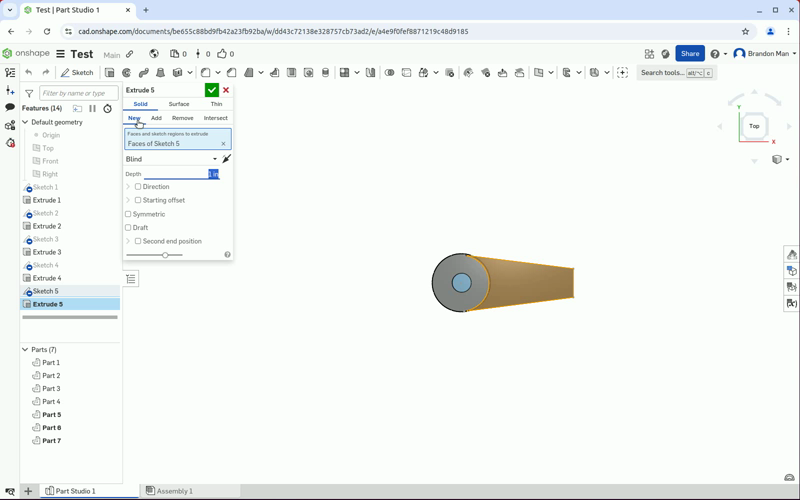
text(1.926)
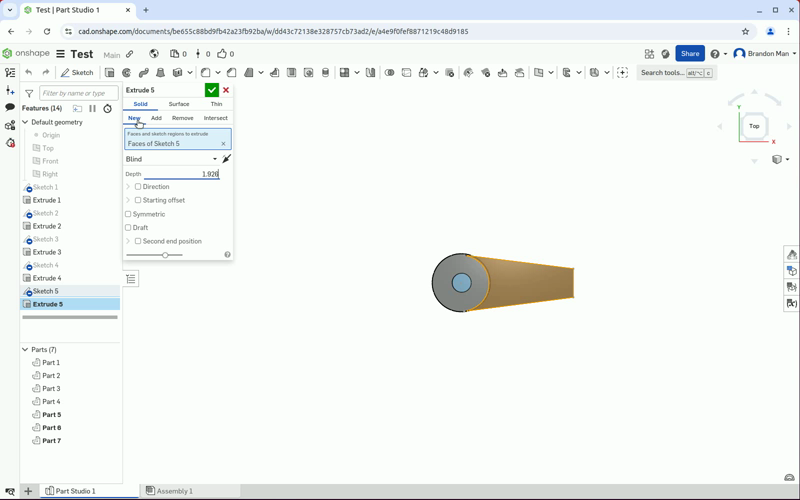
key(tab, 3)
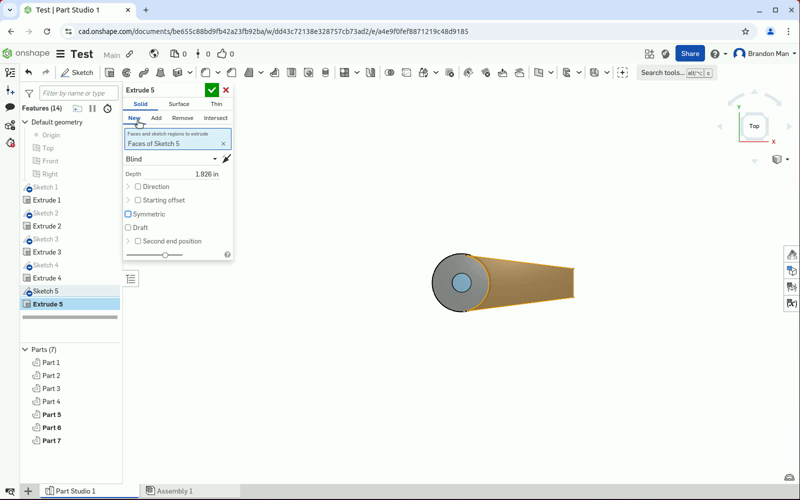
key(space)
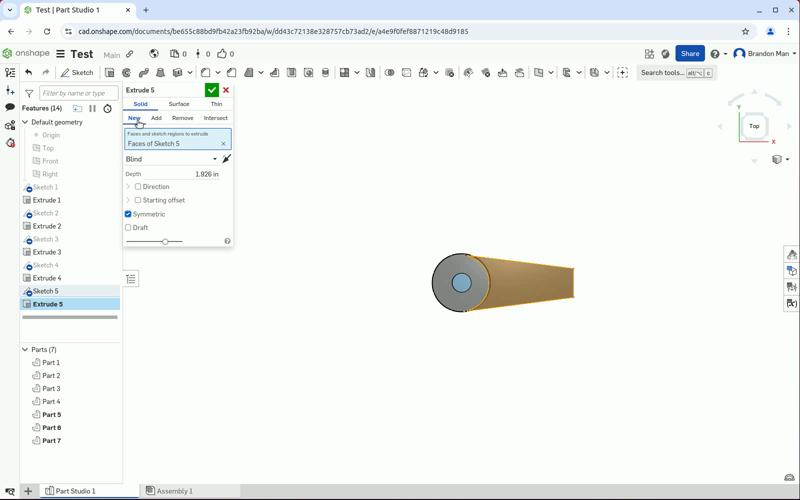
key(enter)
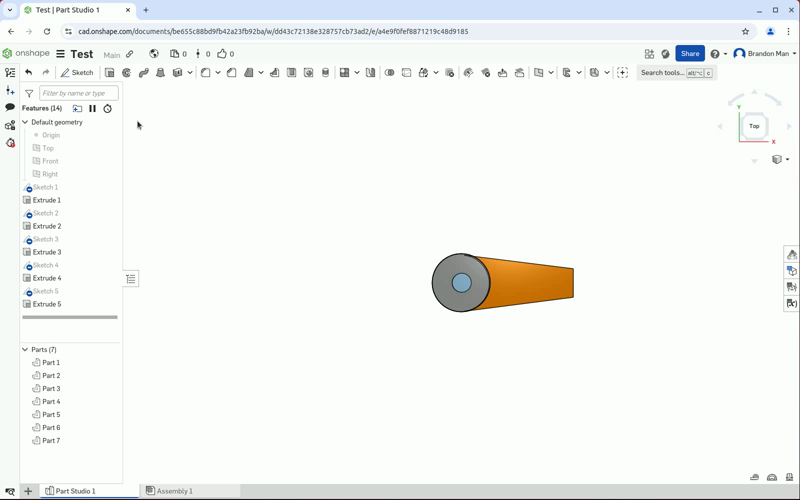
key(shift+h)
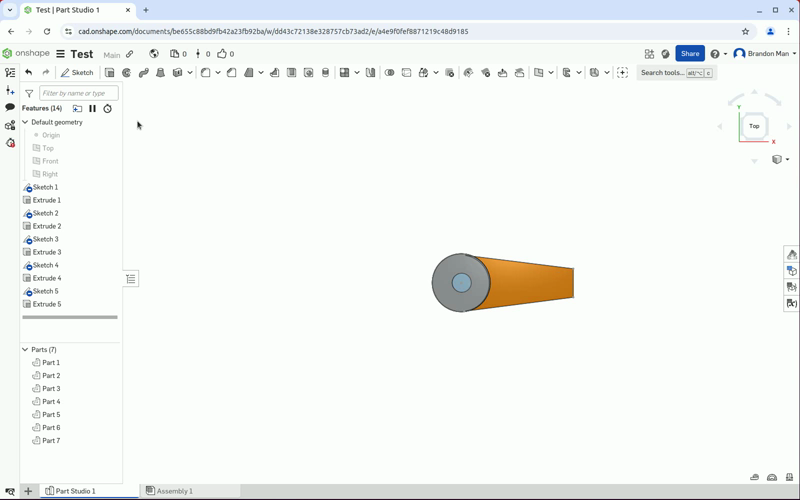
key(shift+h)
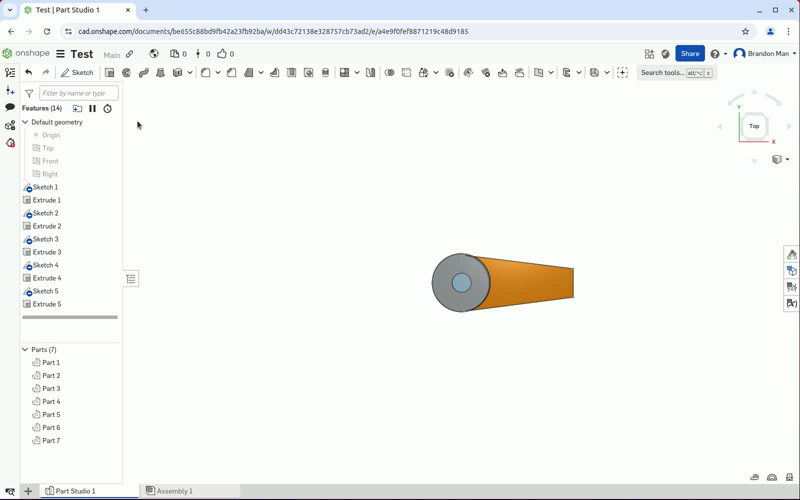
key(shift+7)
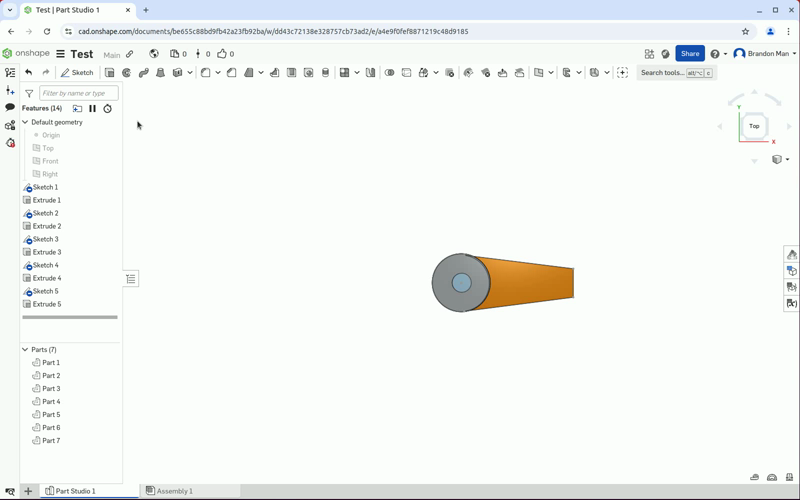
key(up, 3)
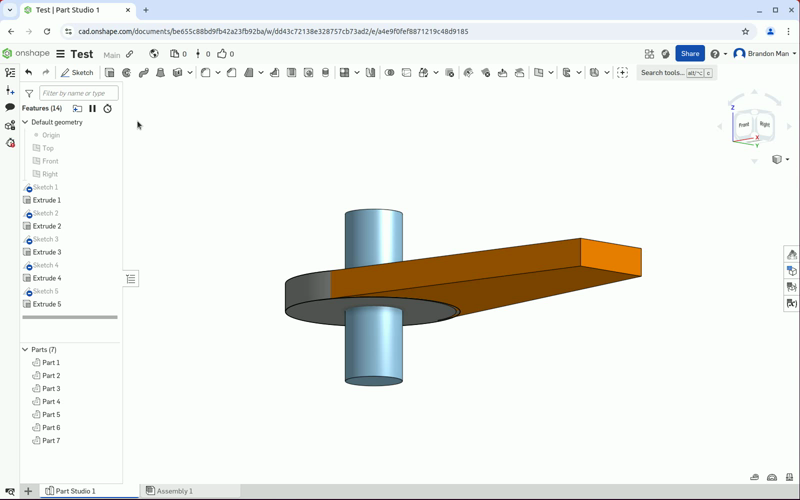
key(left, 3)
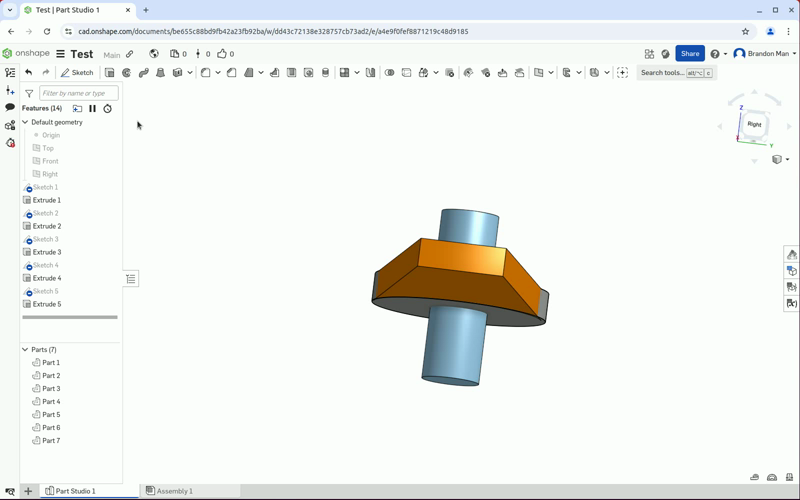
key(right, 3)
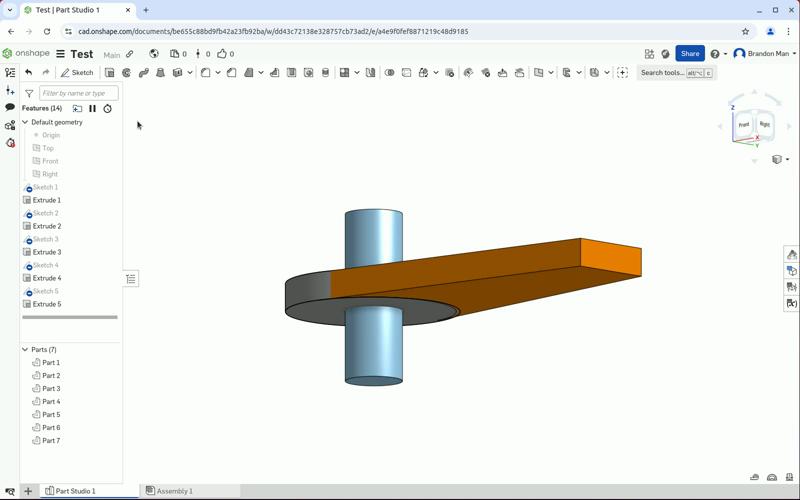
key(down, 3)
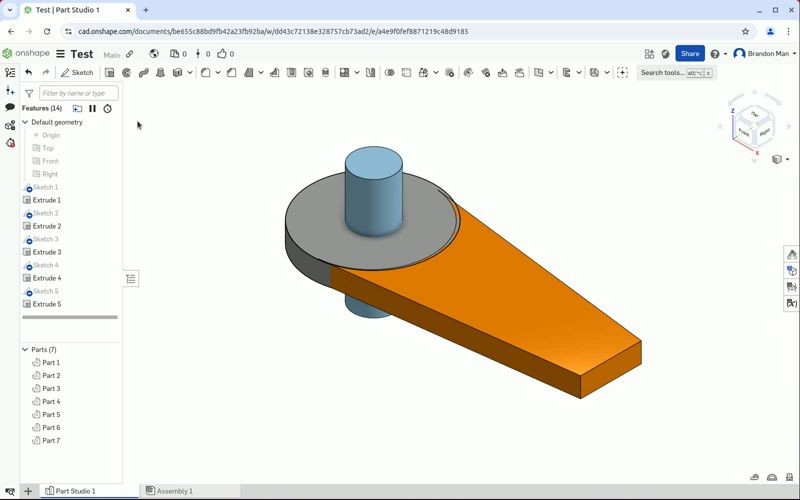
mouse_move(73, 189)
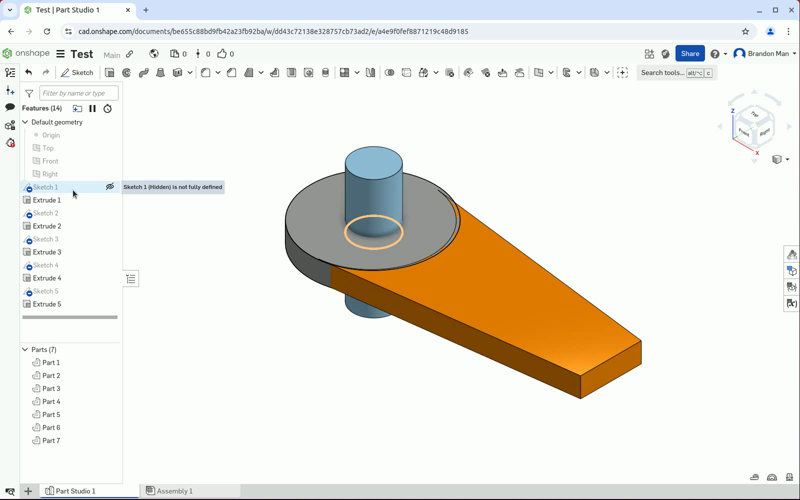
click(73, 189)